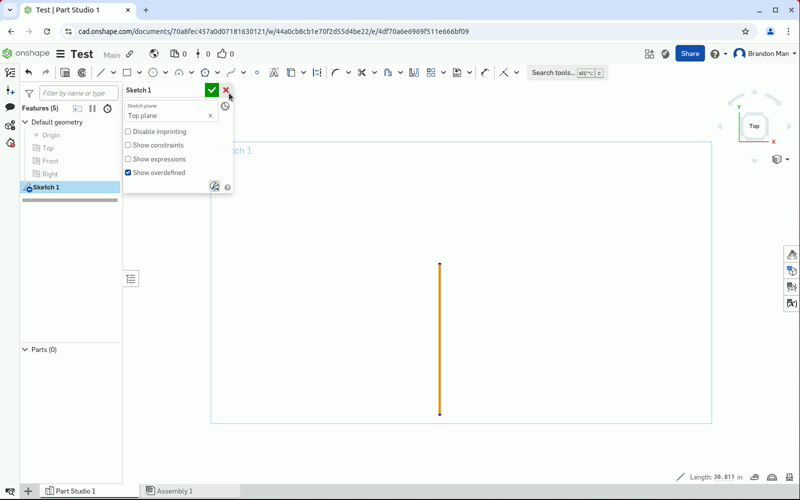
key(shift+h)
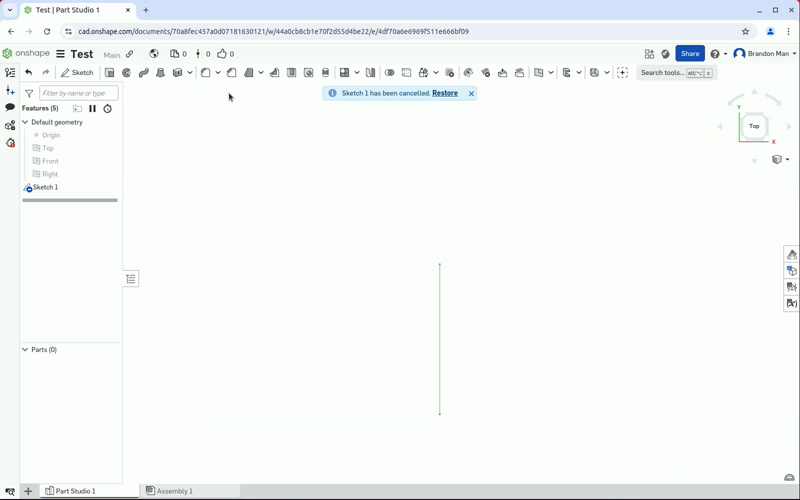
key(shift+s)
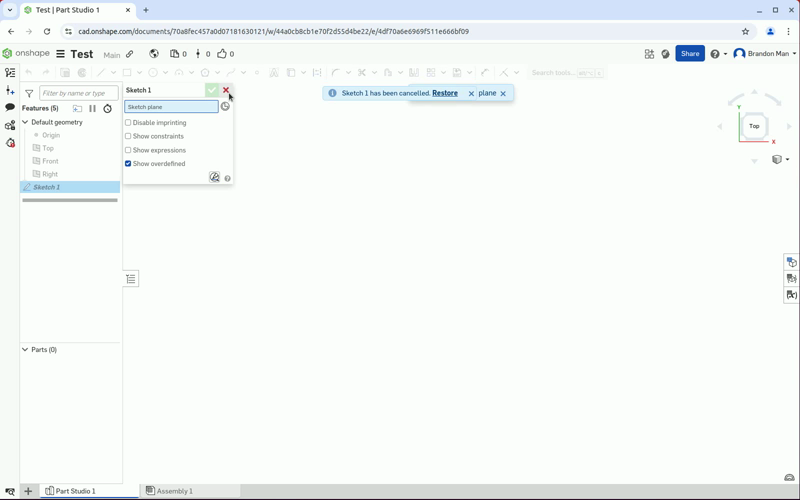
mouse_move(73, 150)
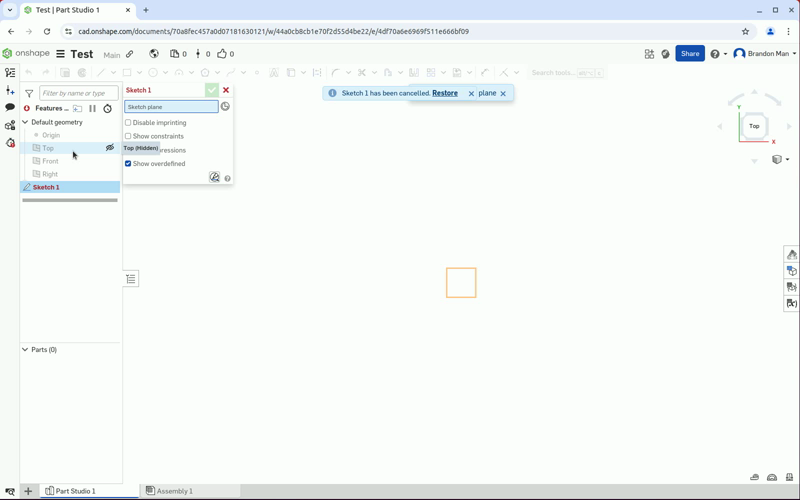
click(73, 150)
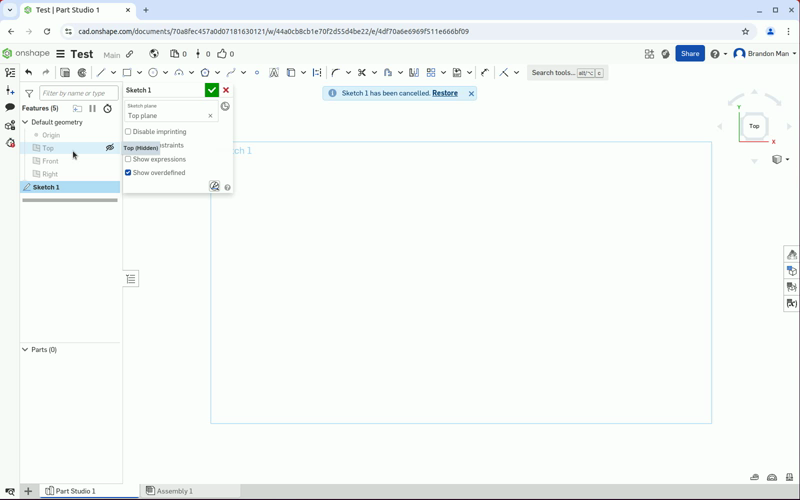
mouse_move(73, 352)
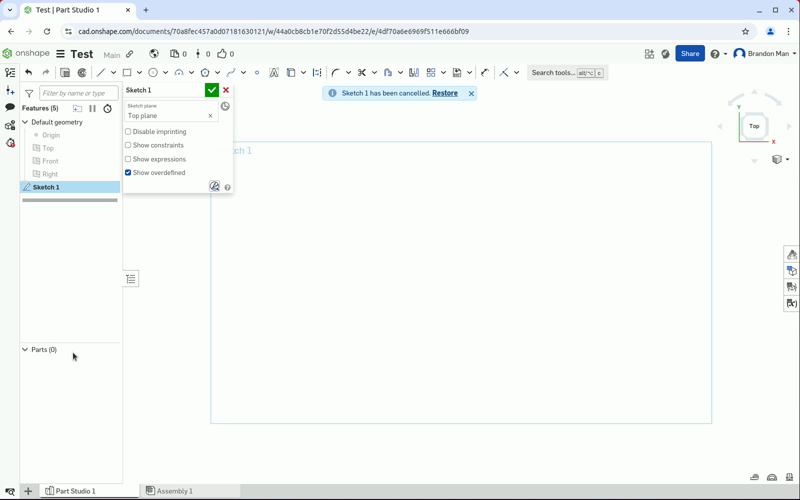
key(y)
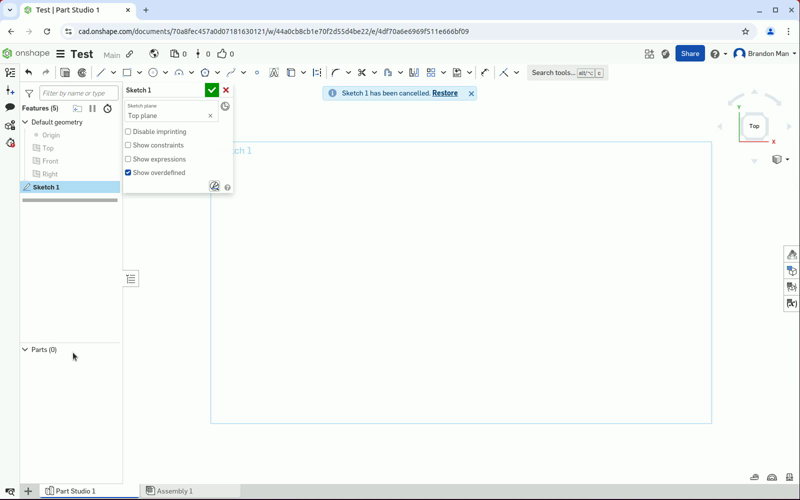
key(l)
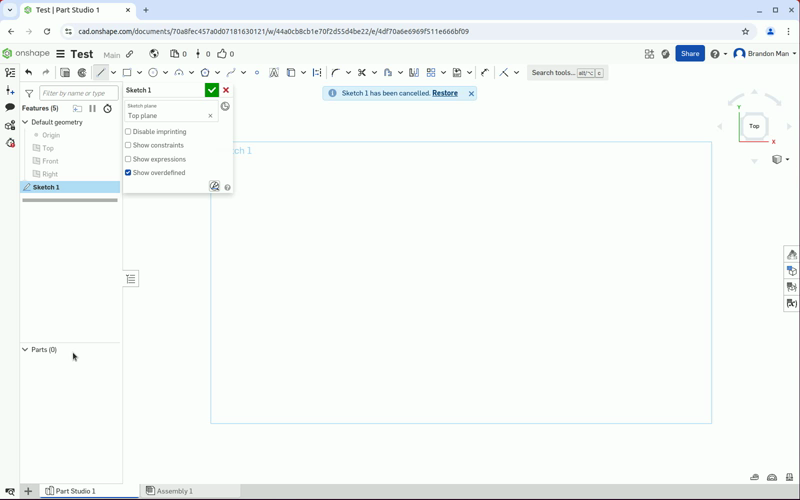
key_down(shift)
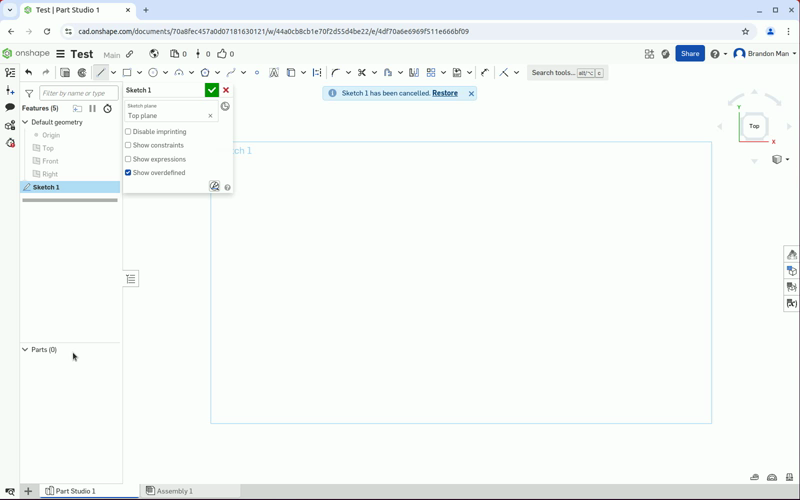
mouse_move(365, 319)
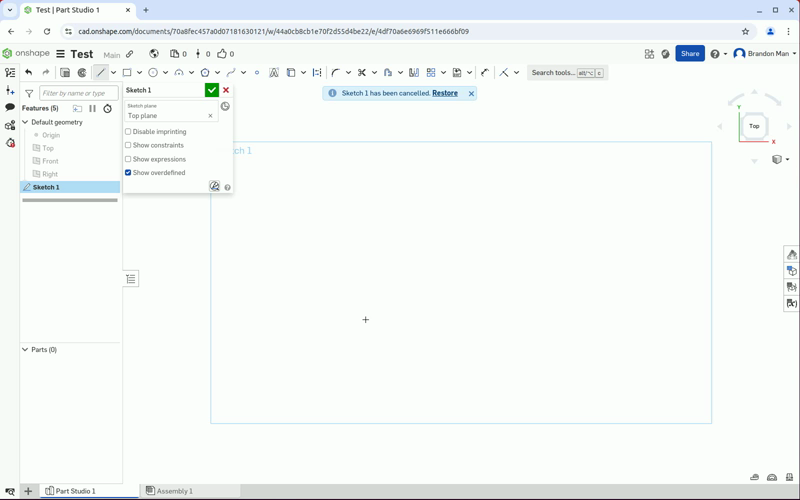
click(365, 319)
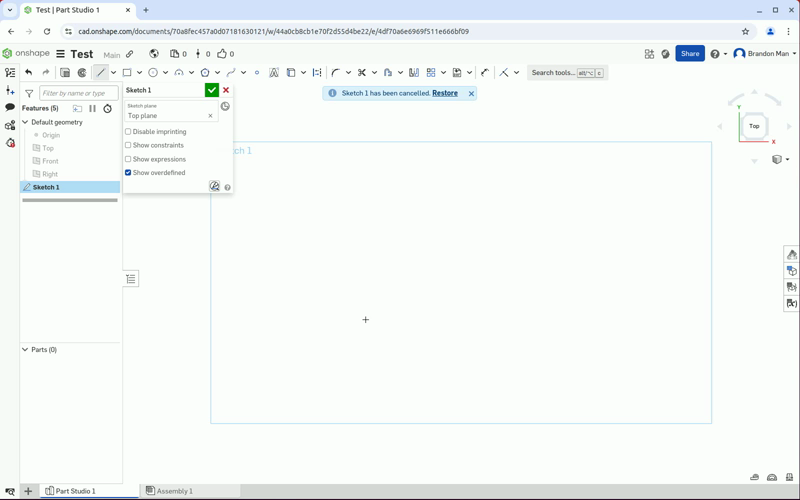
key_up(shift)
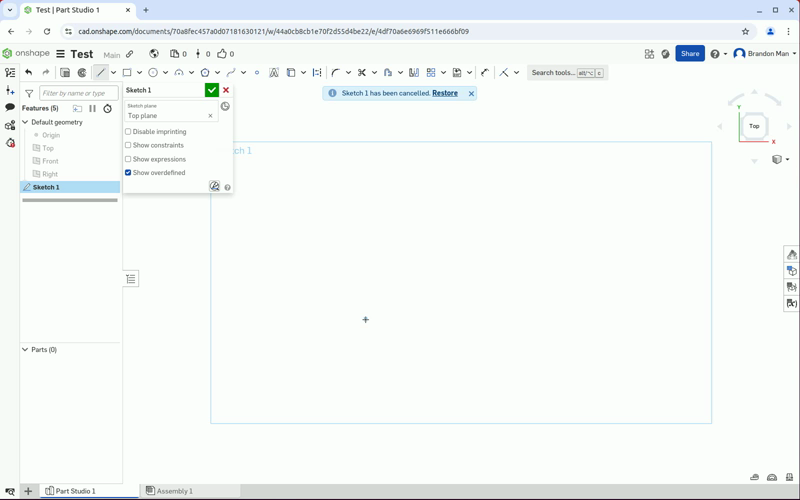
key_down(shift)
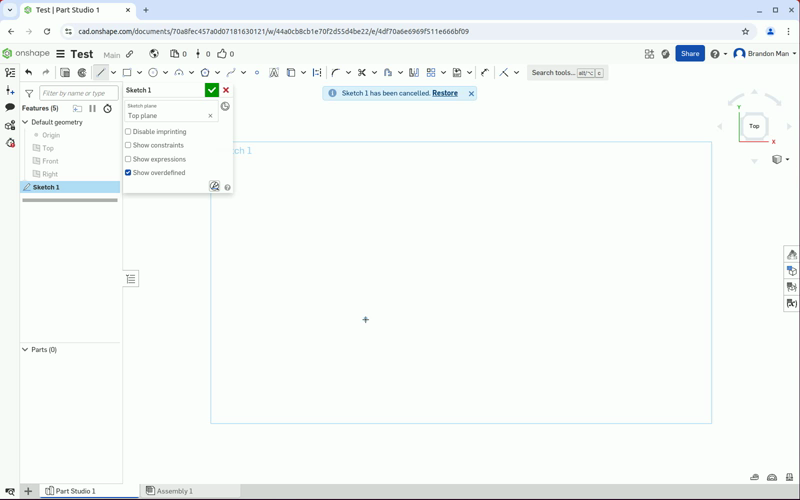
mouse_move(404, 370)
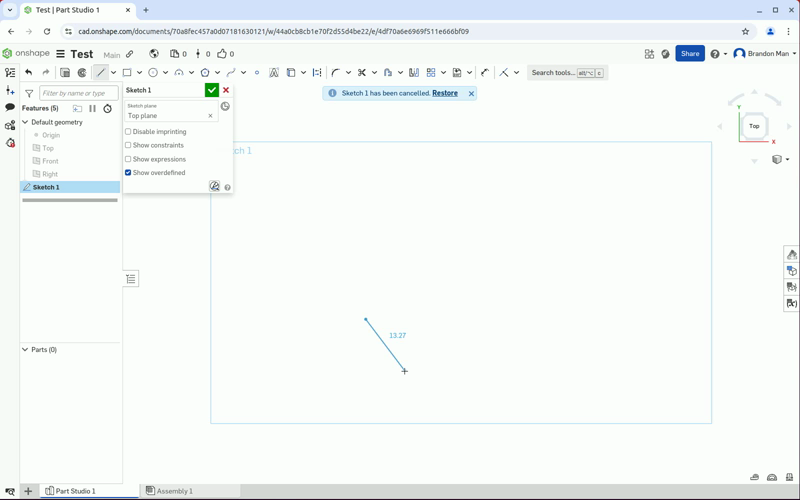
click(404, 370)
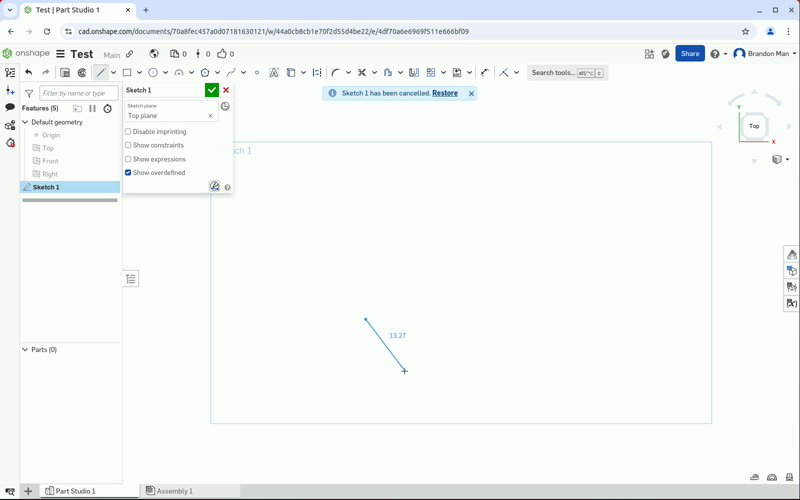
key_up(shift)
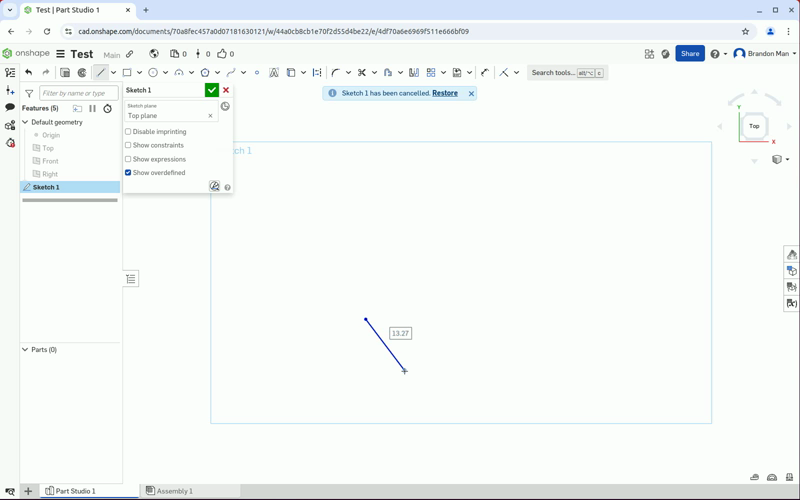
key_down(shift)
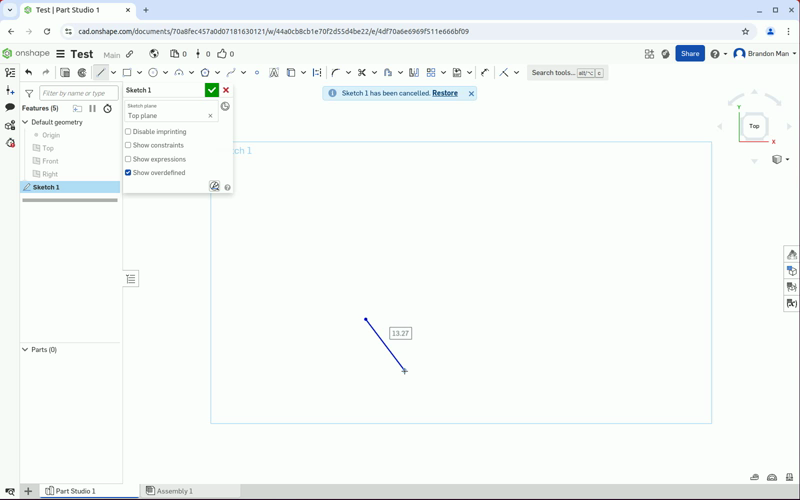
mouse_move(434, 370)
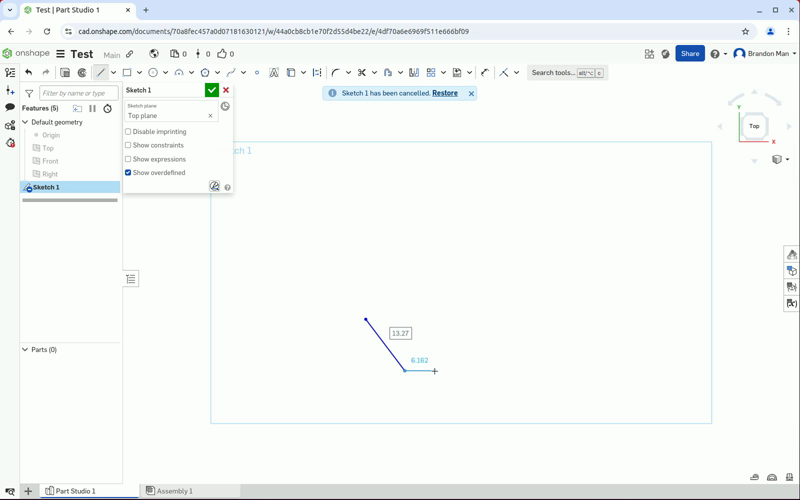
mouse_move(453, 353)
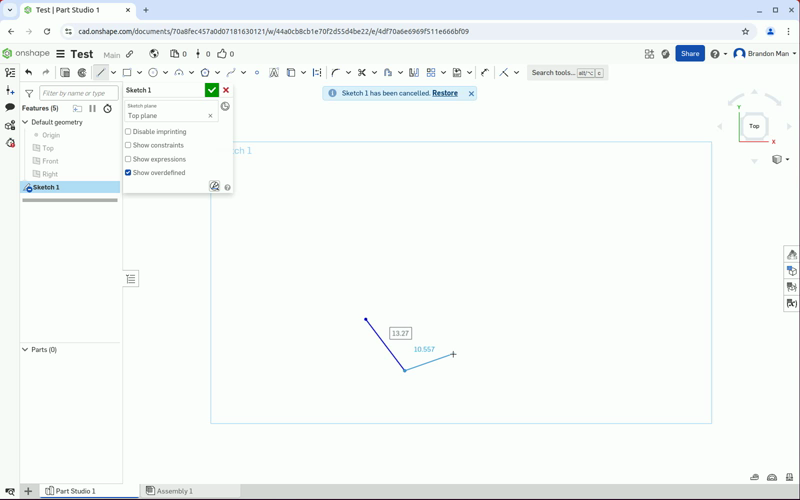
click(453, 353)
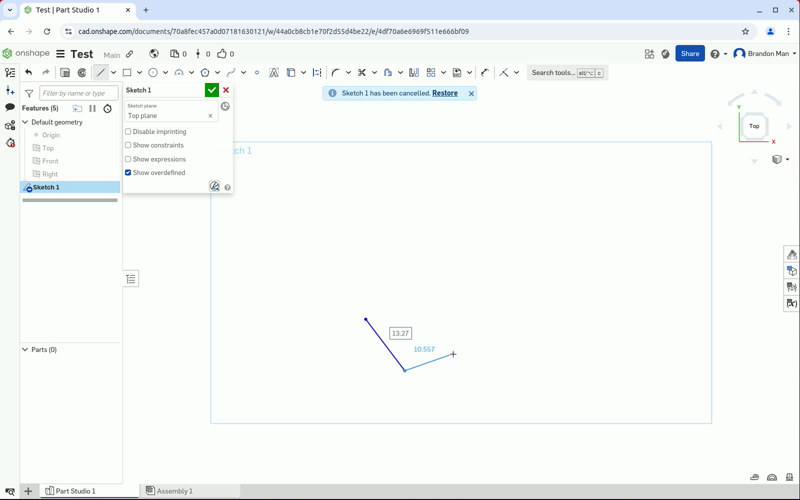
key_up(shift)
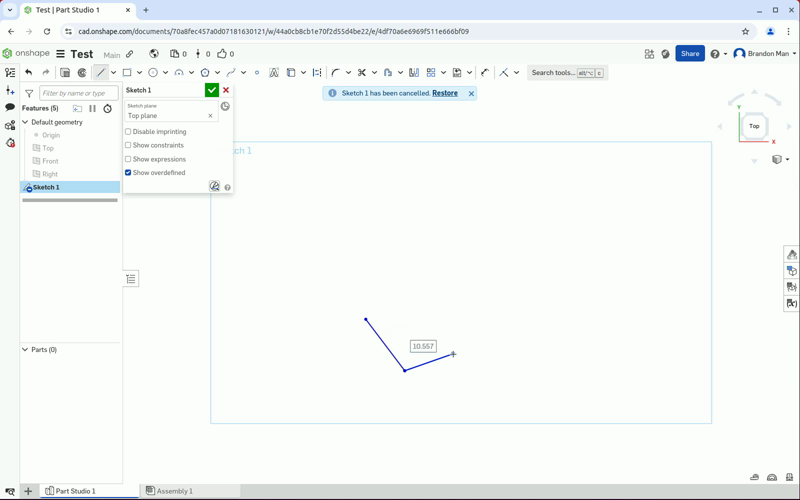
key_down(shift)
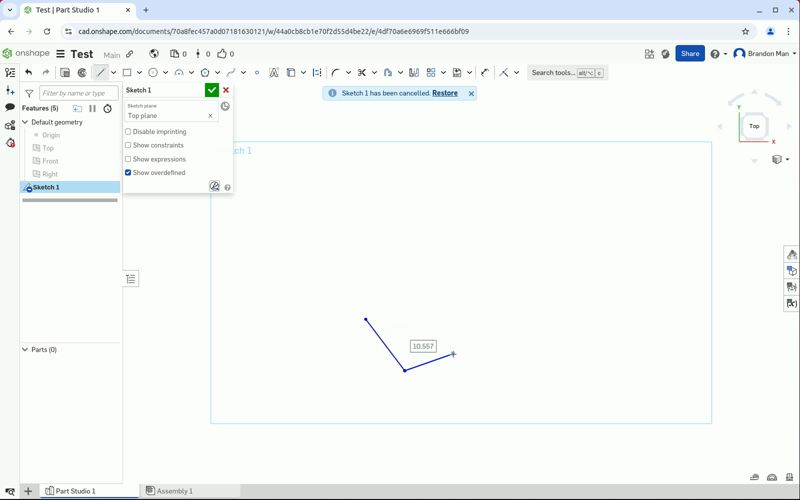
mouse_move(459, 170)
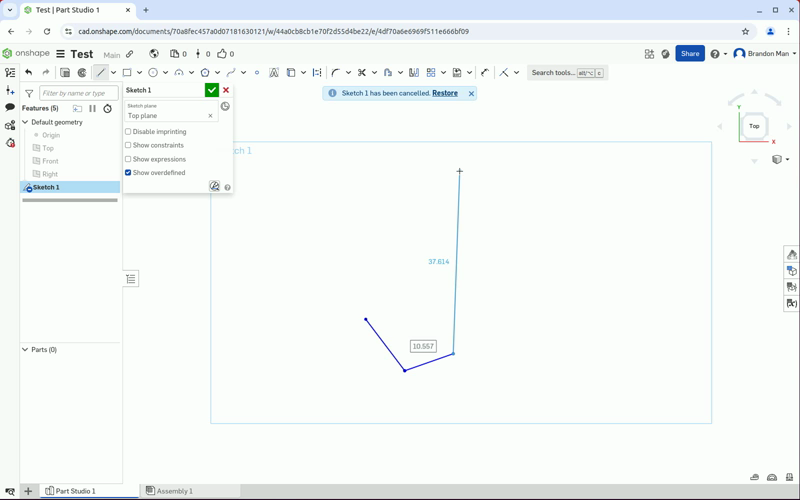
click(459, 170)
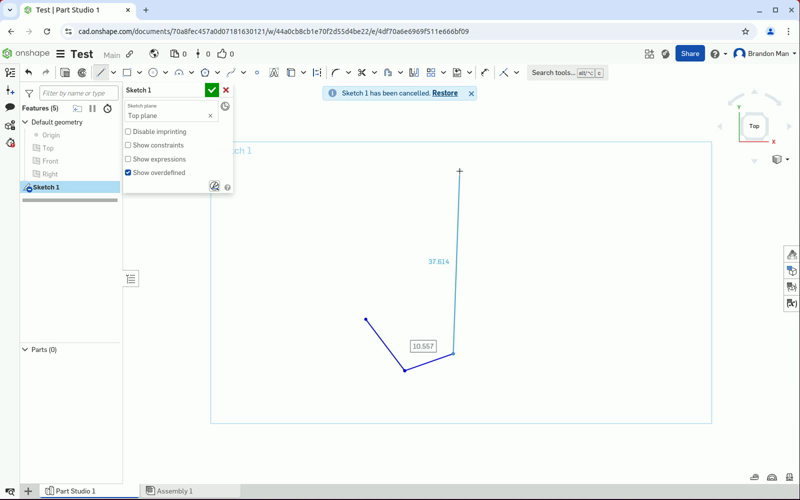
key_up(shift)
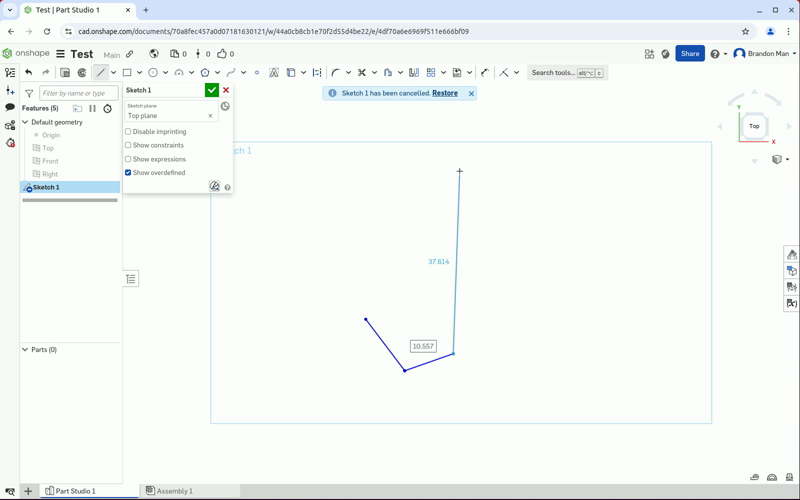
key_down(shift)
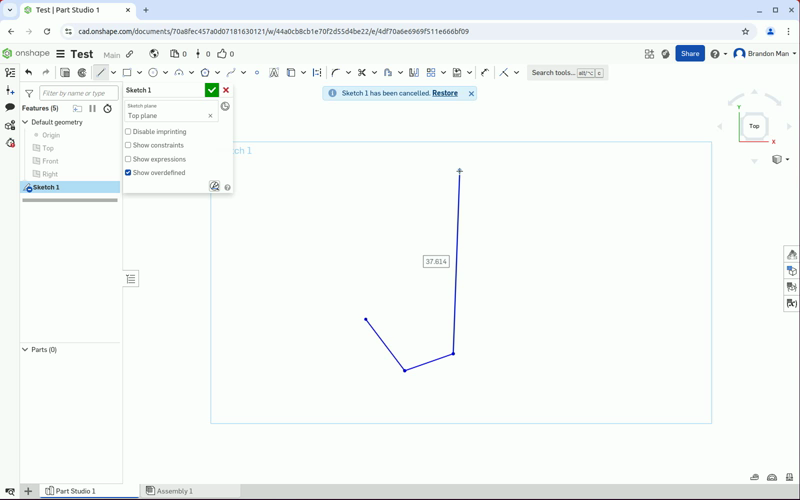
mouse_move(365, 319)
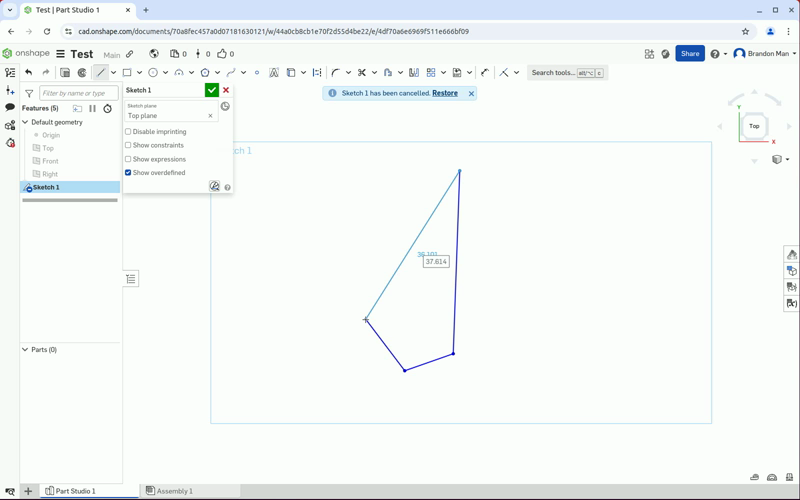
key_up(shift)
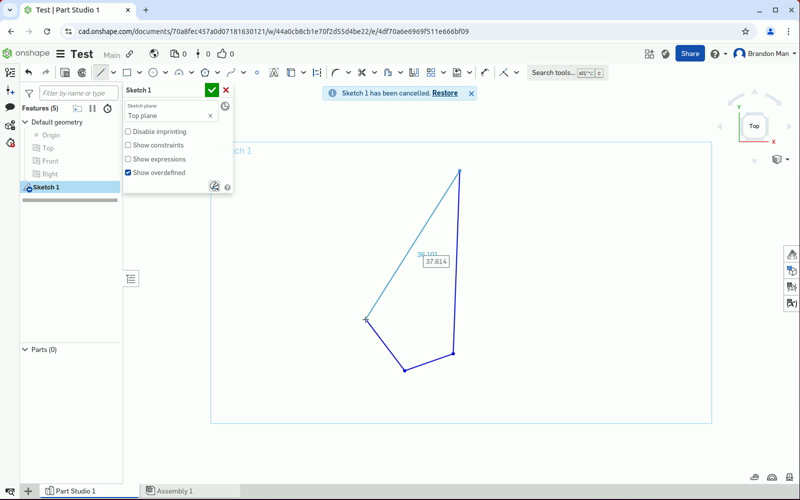
click(365, 319)
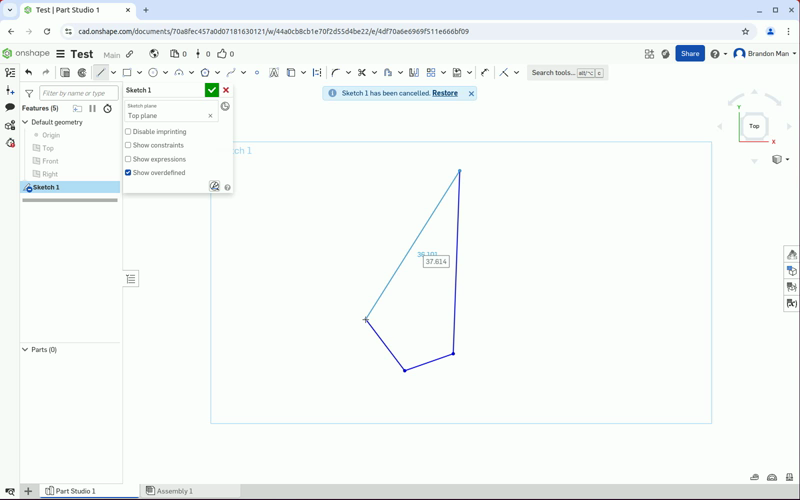
key(esc)
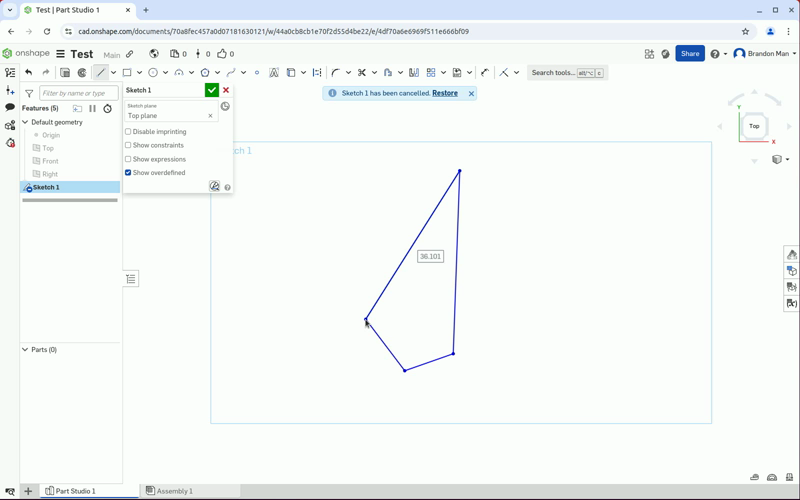
mouse_move(400, 345)
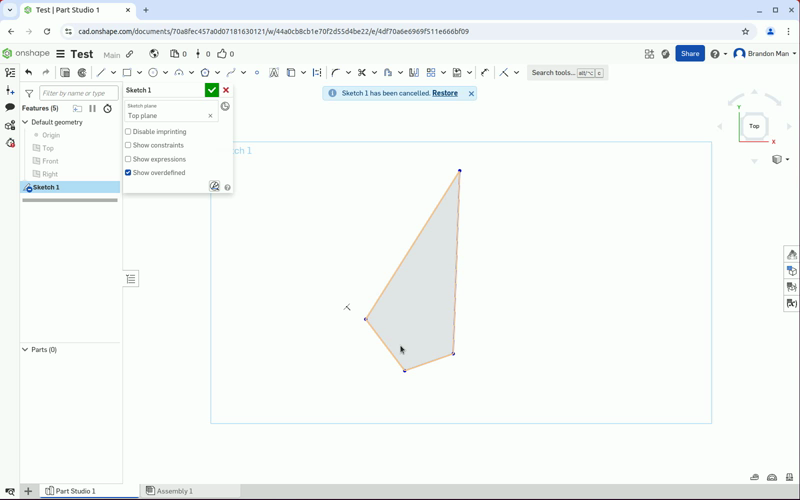
click(400, 345)
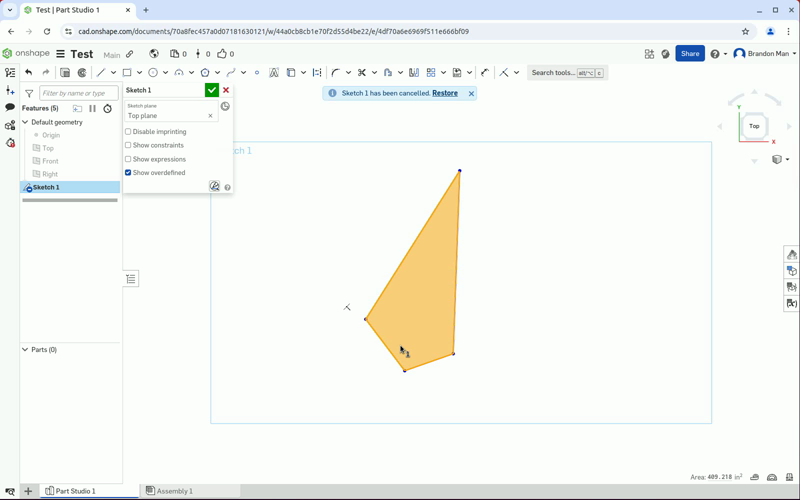
mouse_move(73, 352)
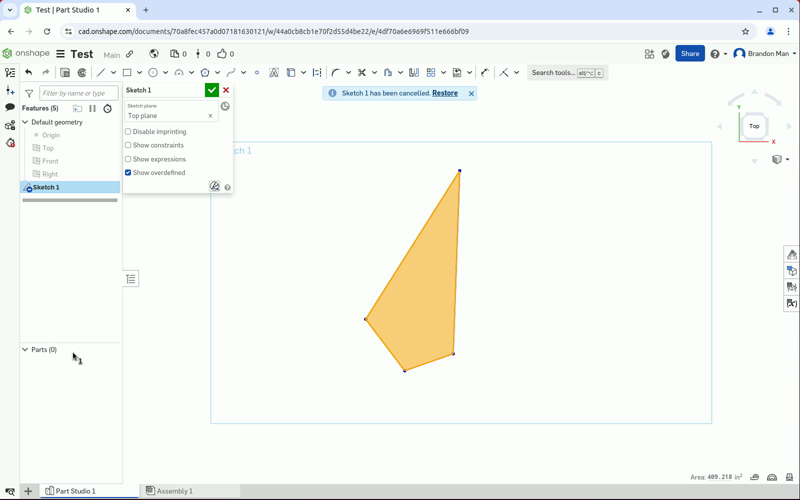
key(shift+y)
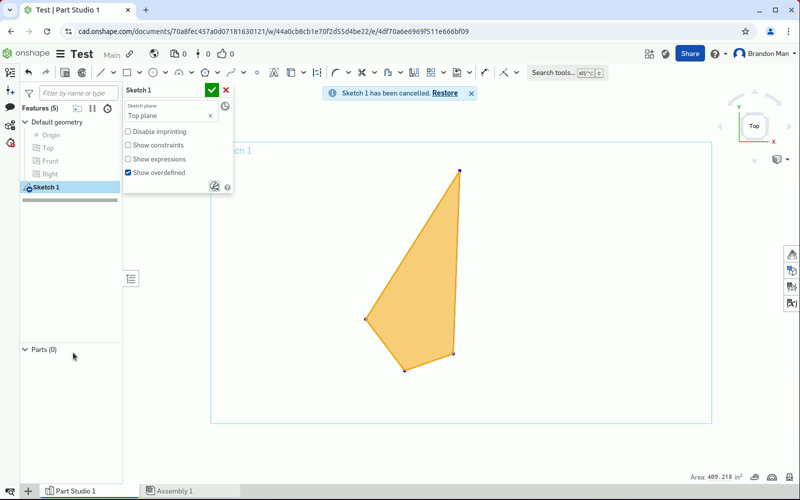
key(shift+e)
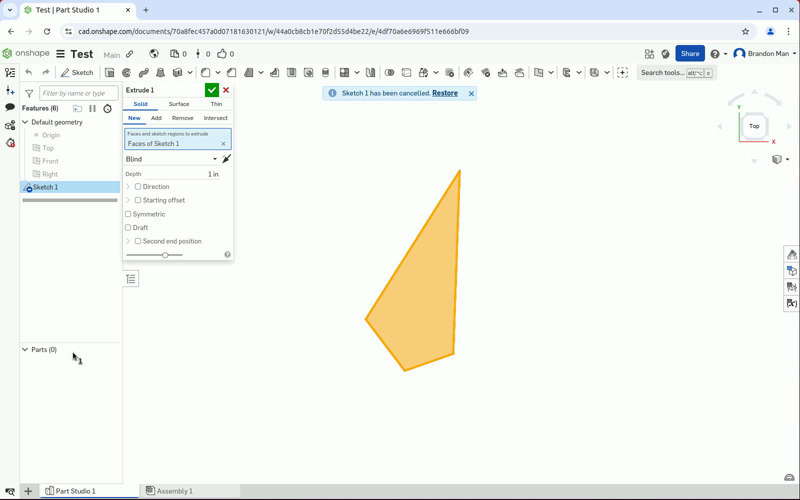
mouse_move(143, 106)
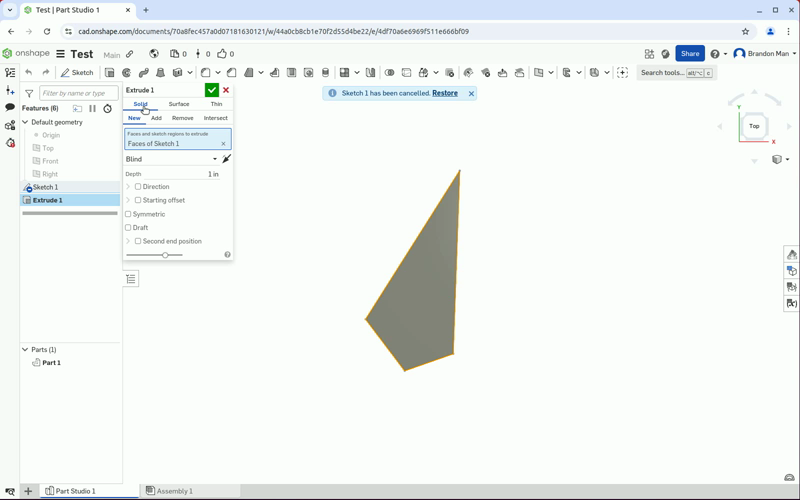
click(143, 106)
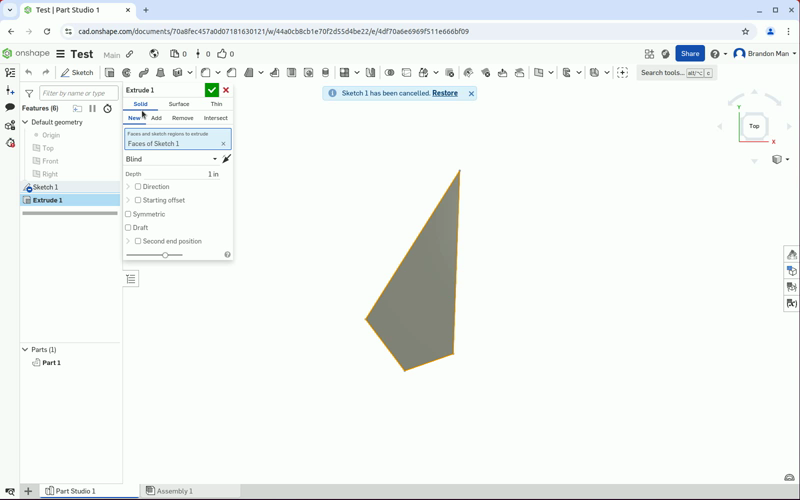
mouse_move(137, 120)
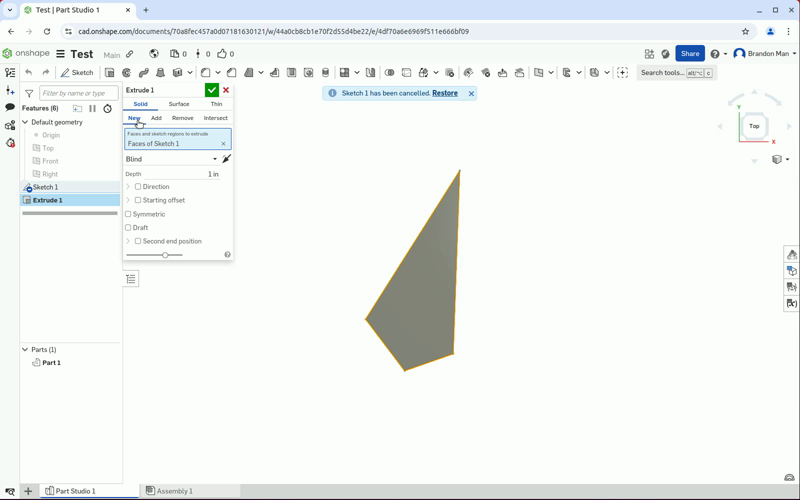
click(137, 120)
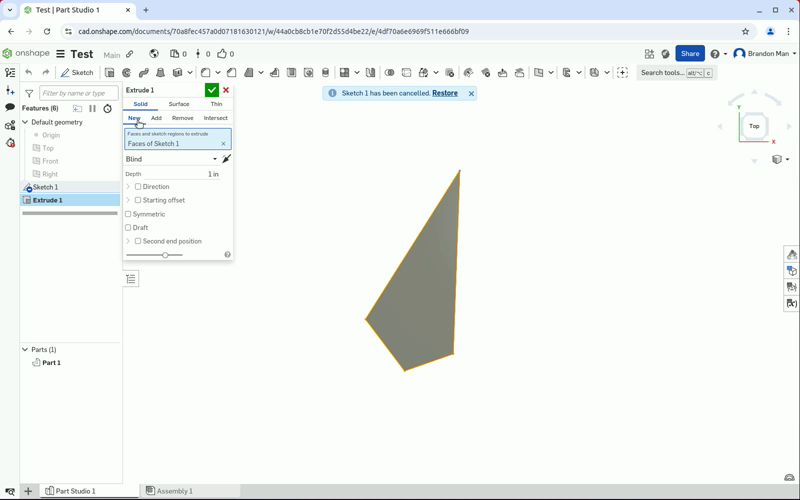
key(tab, 4)
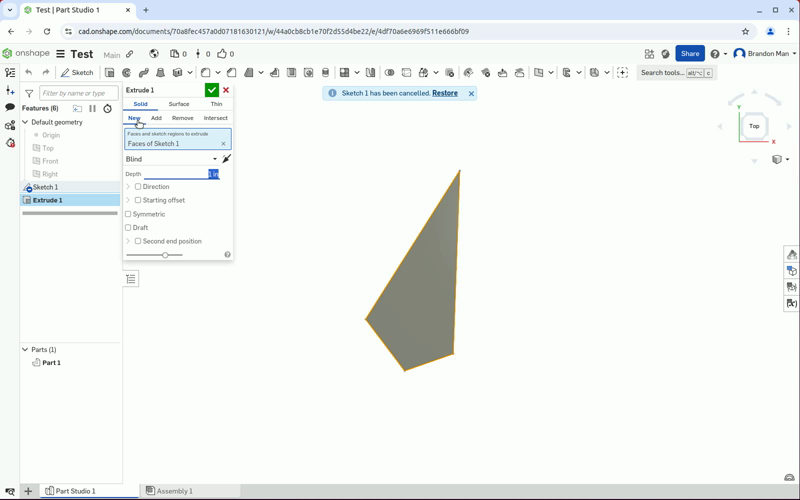
text(0.963)
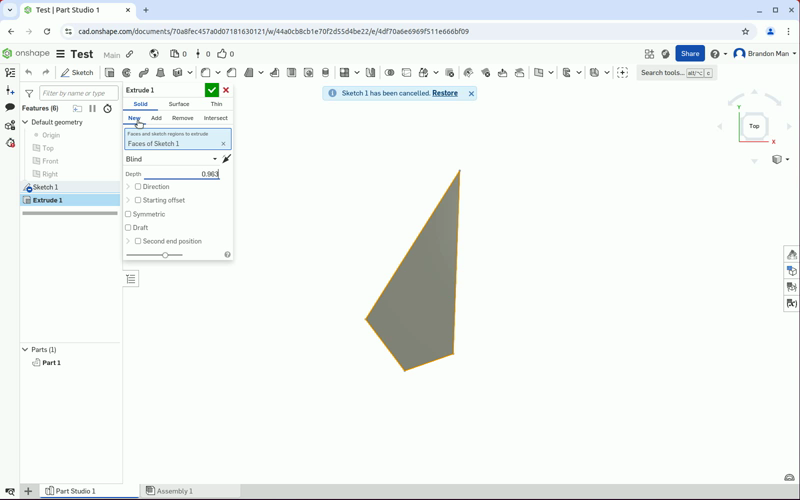
key(enter)
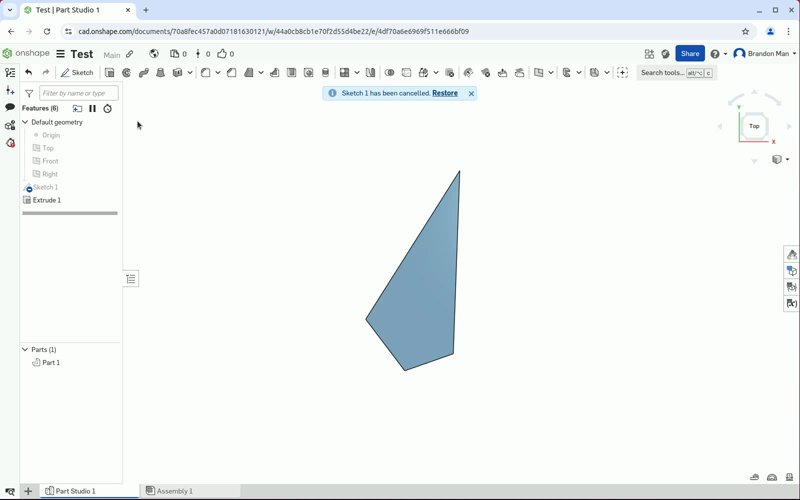
key(shift+h)
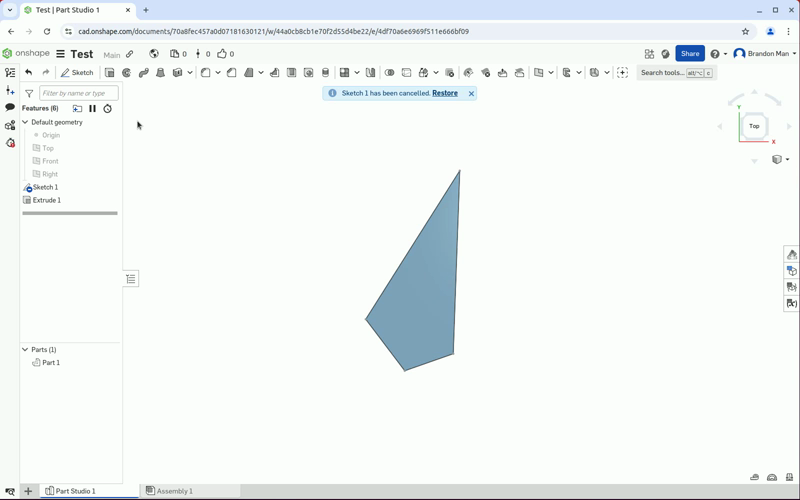
key(shift+h)
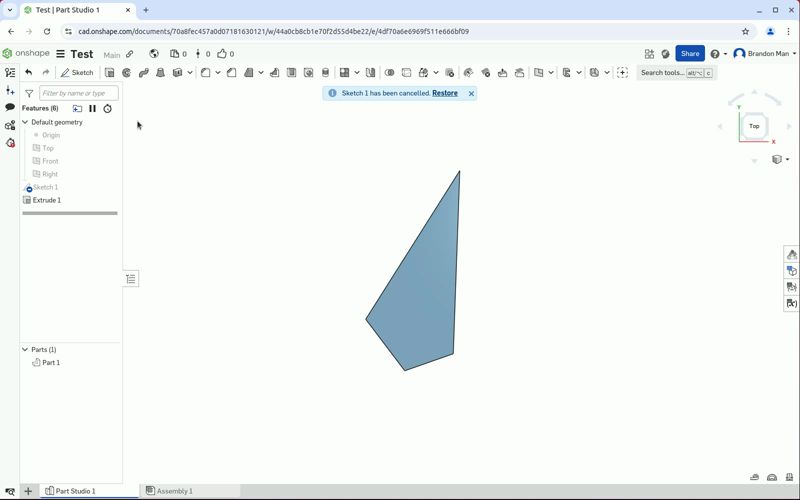
mouse_move(73, 189)
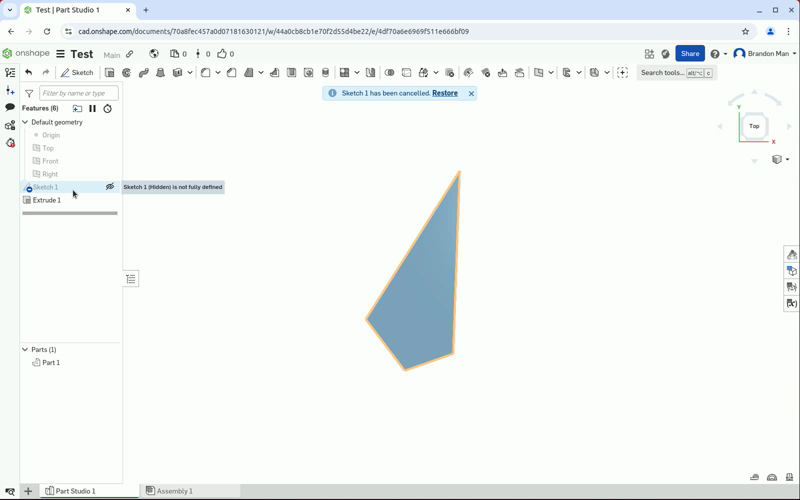
click(73, 189)
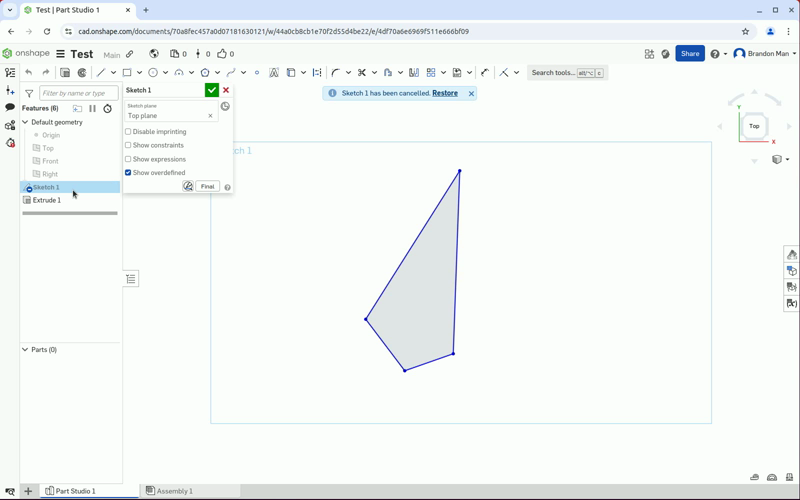
mouse_move(229, 92)
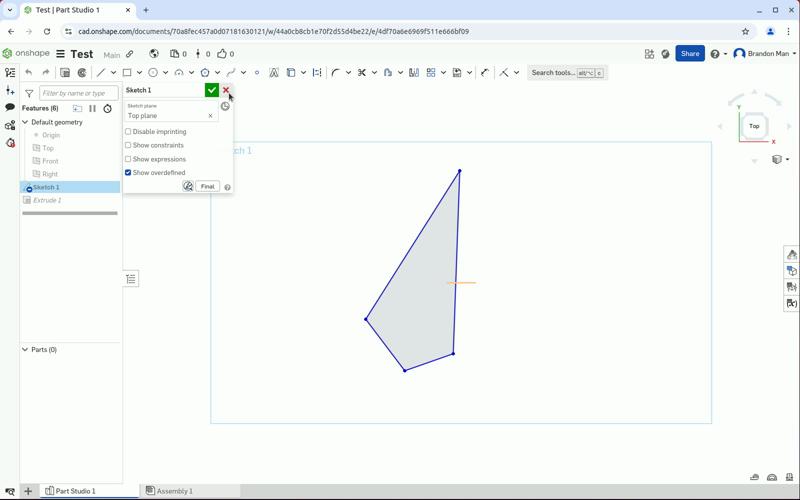
click(229, 92)
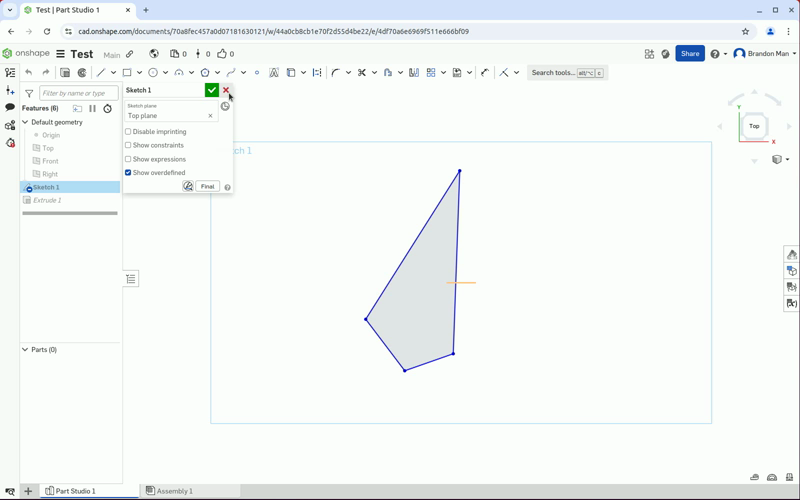
key(shift+s)
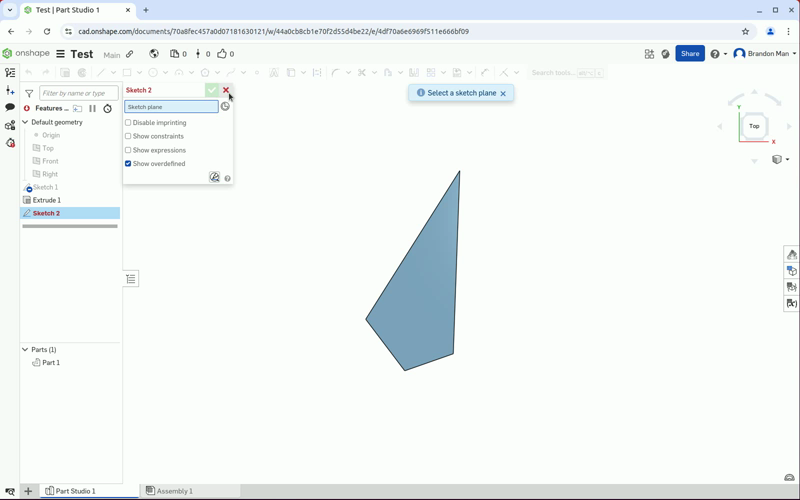
mouse_move(73, 150)
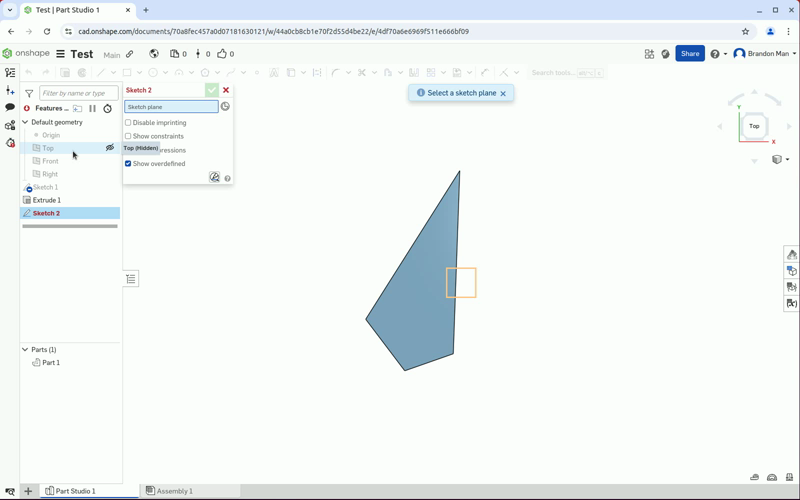
click(73, 150)
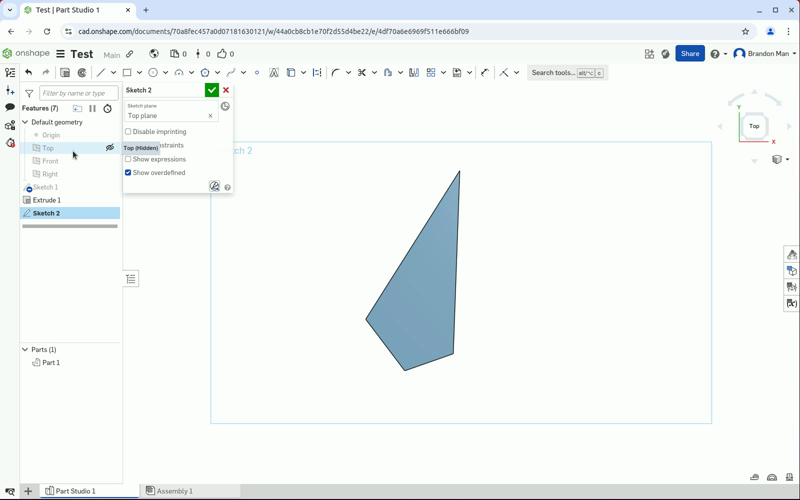
mouse_move(73, 352)
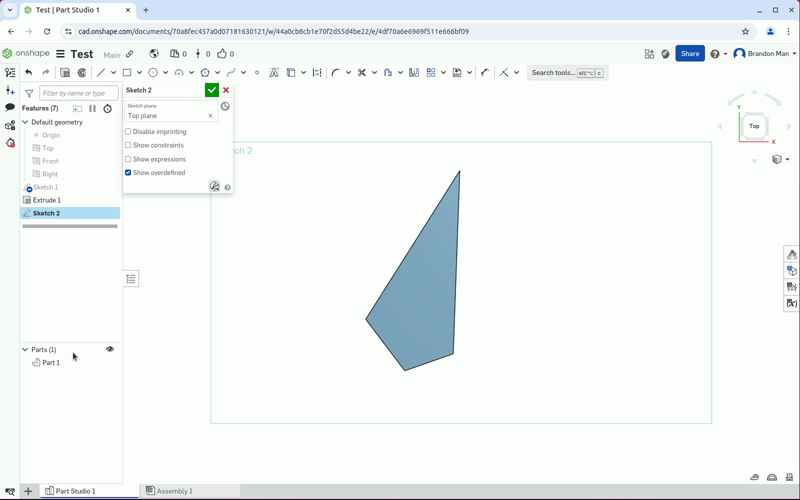
key(y)
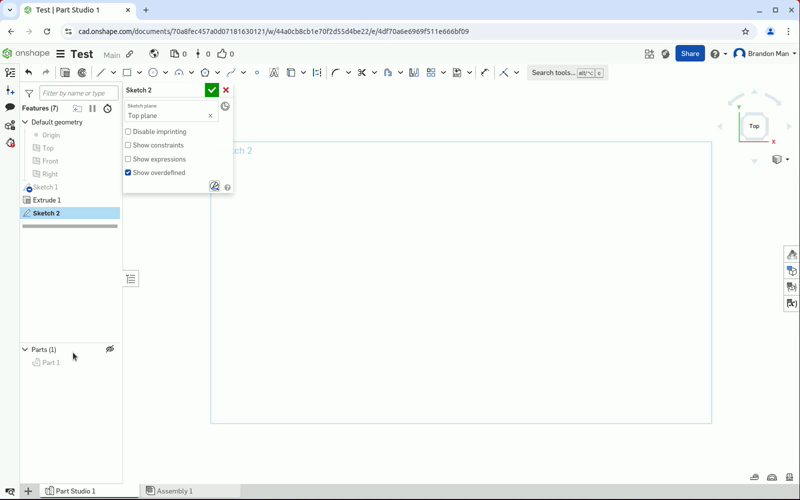
key(l)
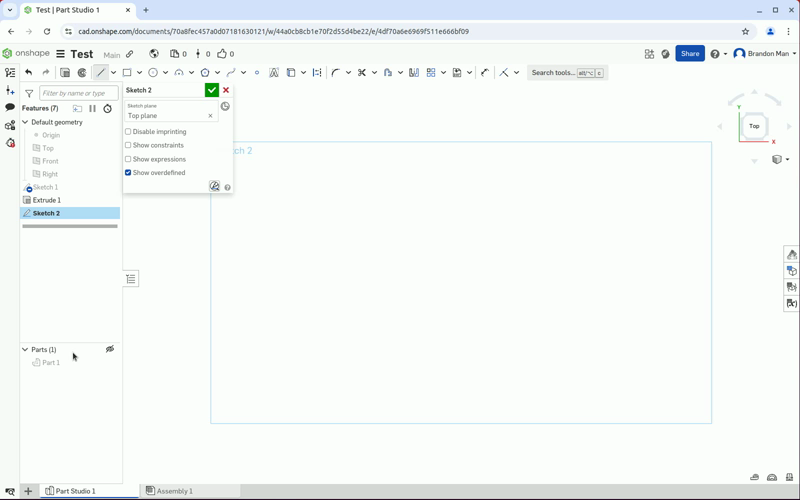
key_down(shift)
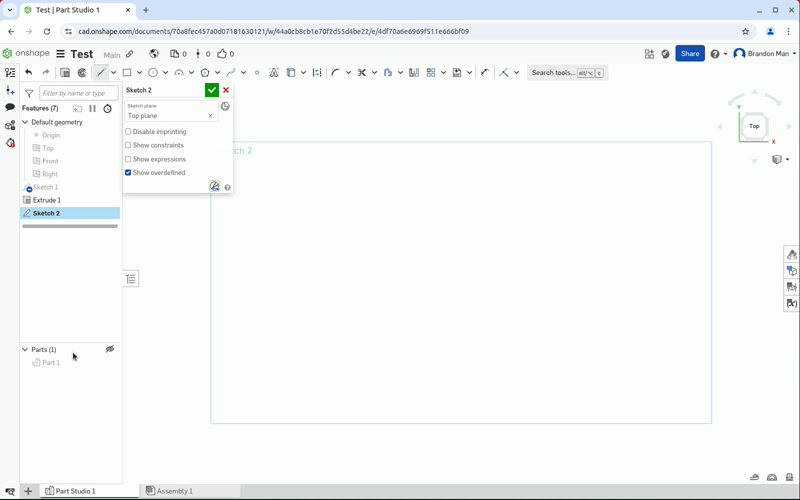
mouse_move(460, 170)
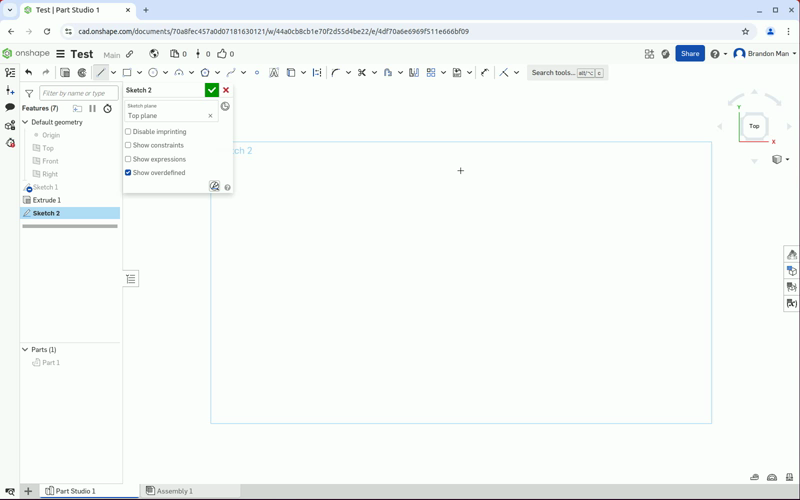
click(460, 170)
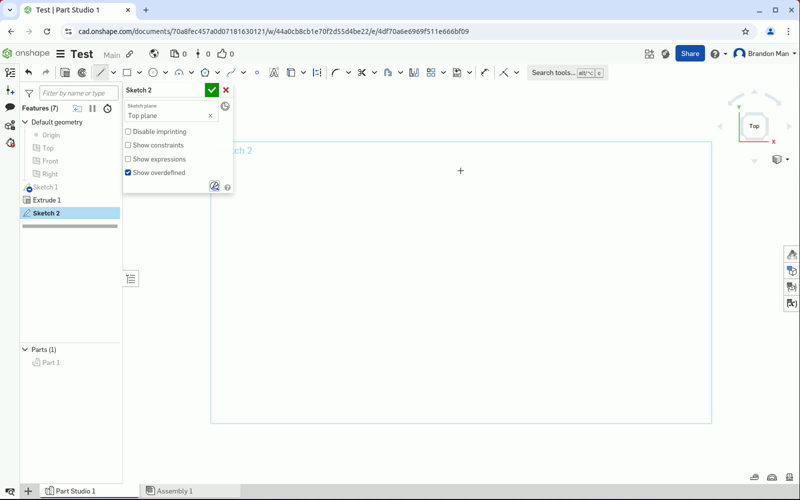
key_up(shift)
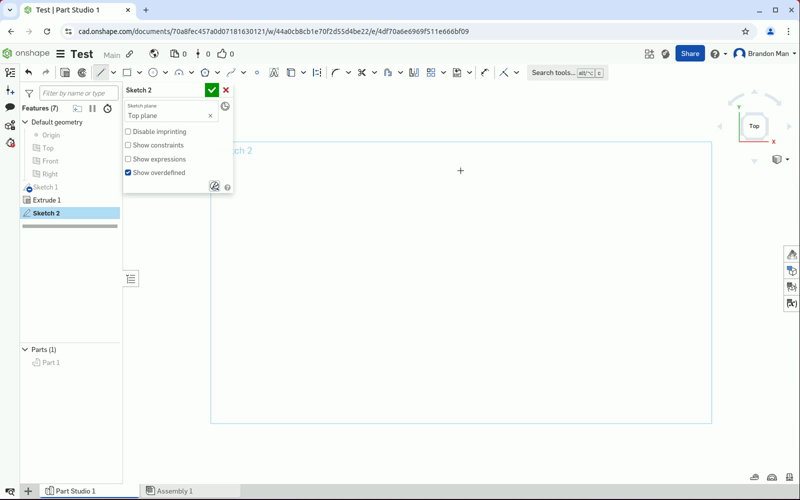
key_down(shift)
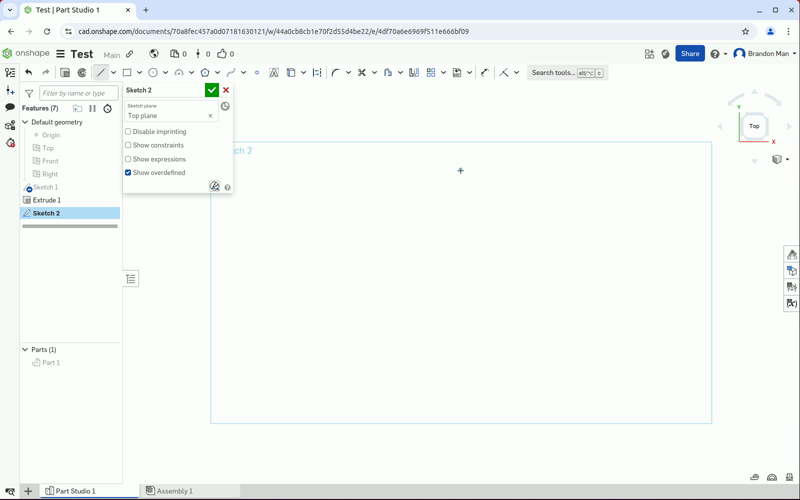
mouse_move(469, 351)
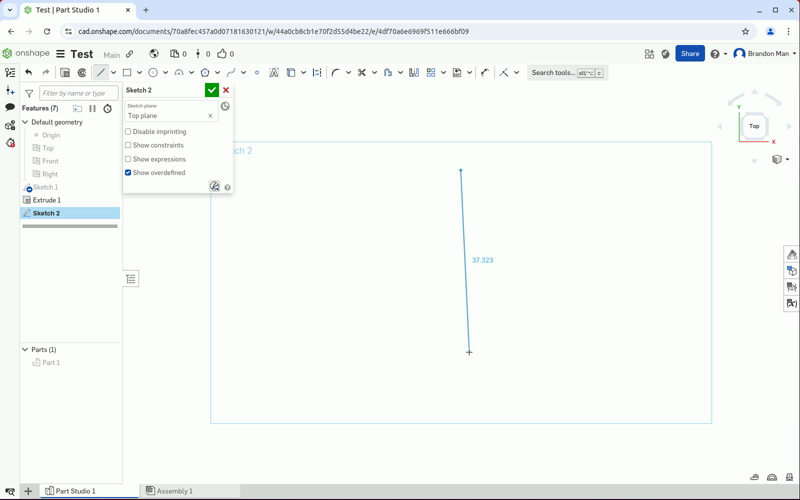
click(469, 351)
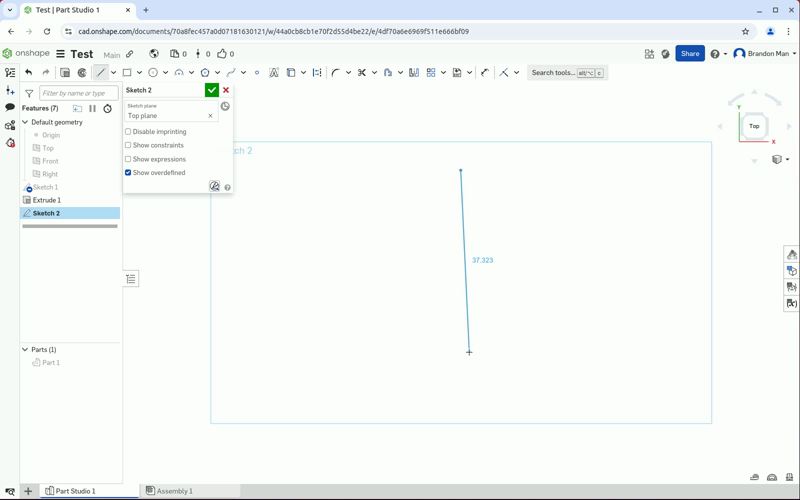
key_up(shift)
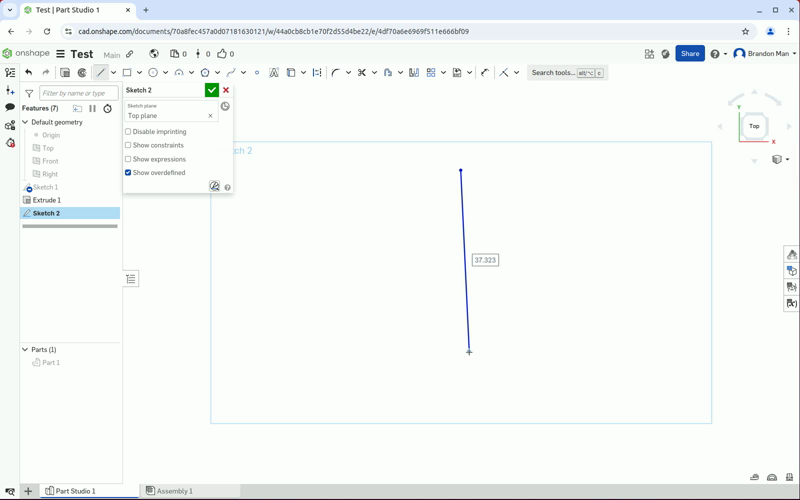
key_down(shift)
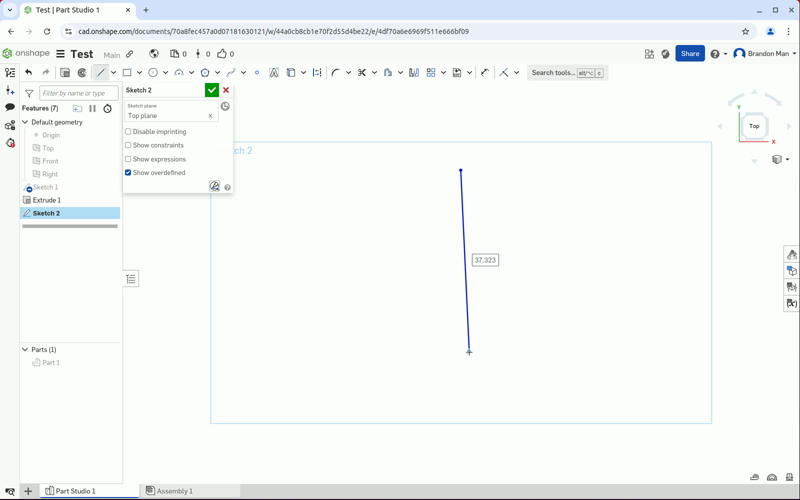
mouse_move(499, 351)
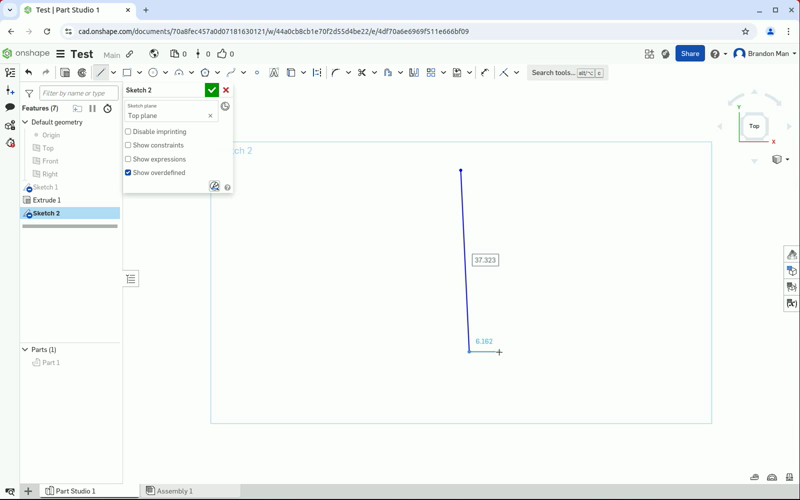
mouse_move(515, 368)
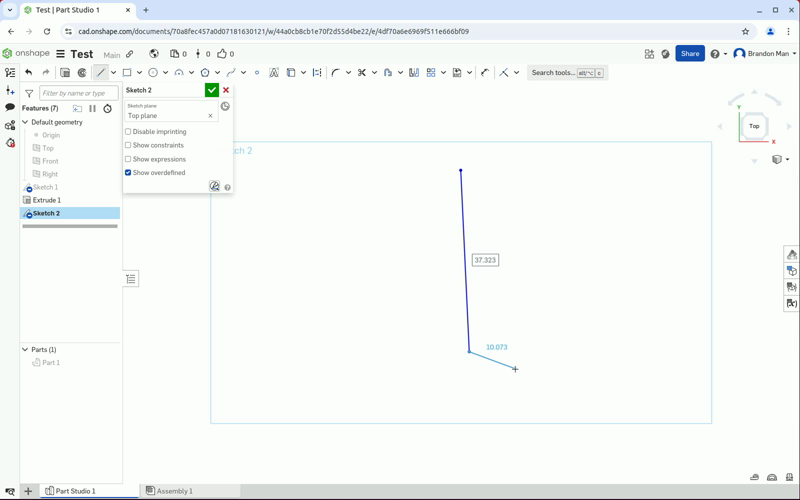
click(515, 368)
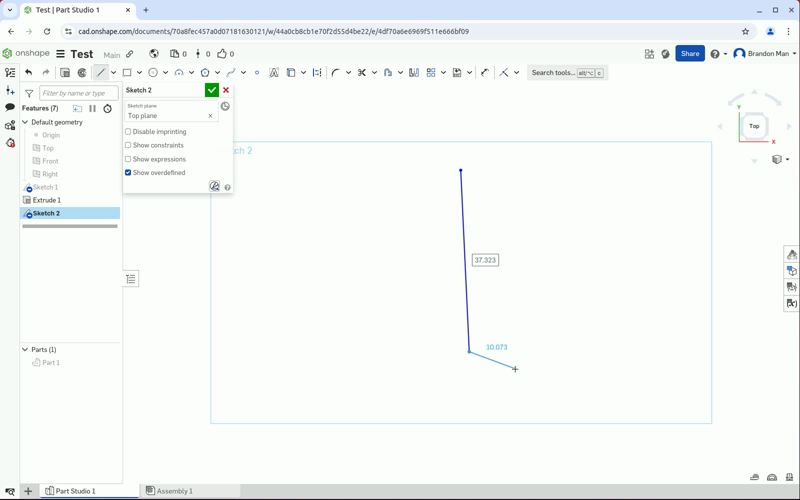
key_up(shift)
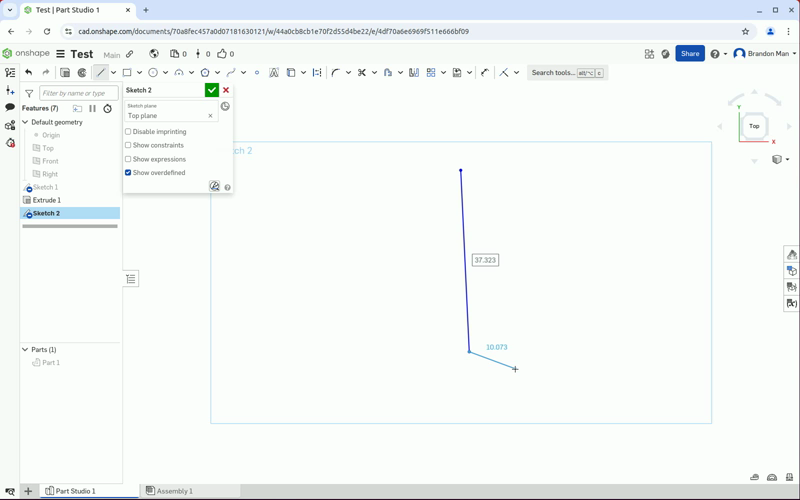
key_down(shift)
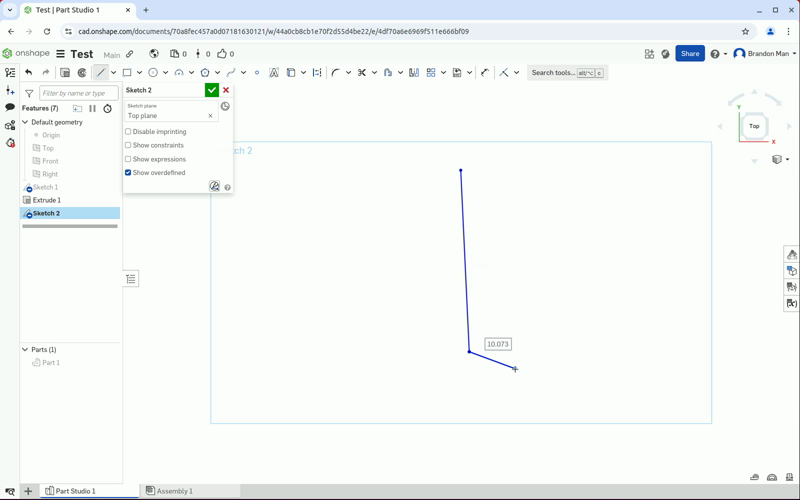
mouse_move(554, 318)
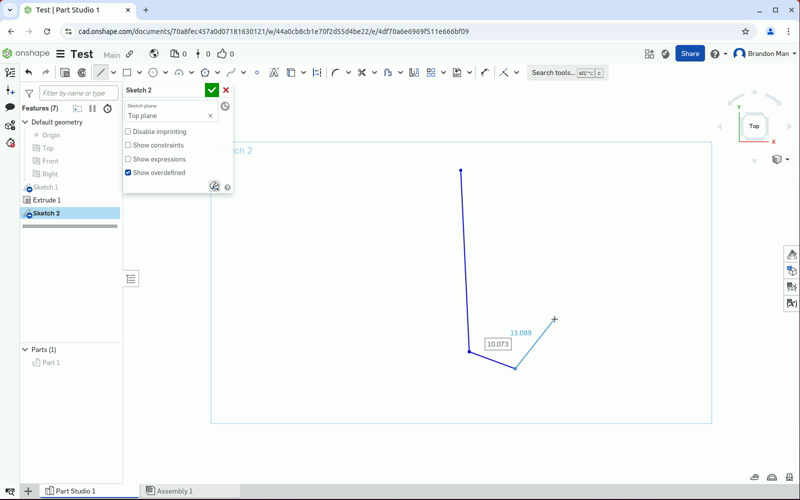
click(554, 318)
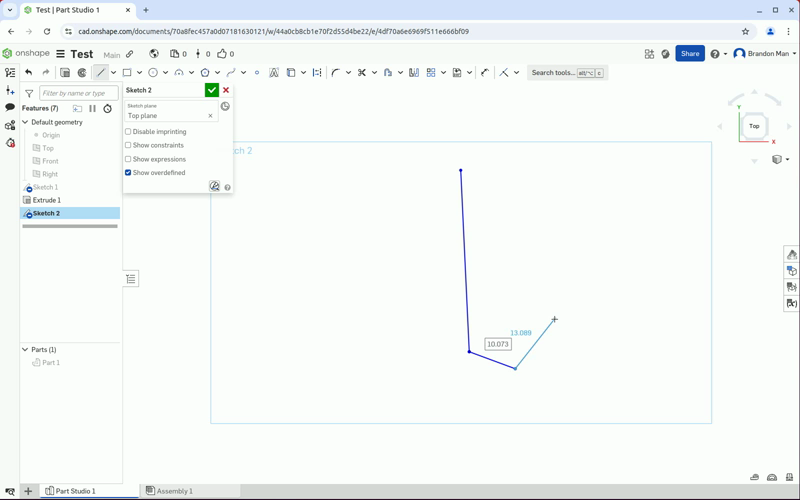
key_up(shift)
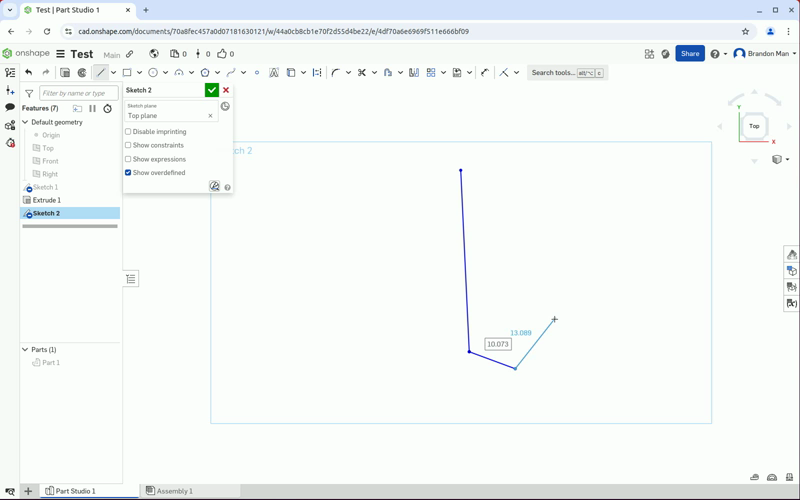
key_down(shift)
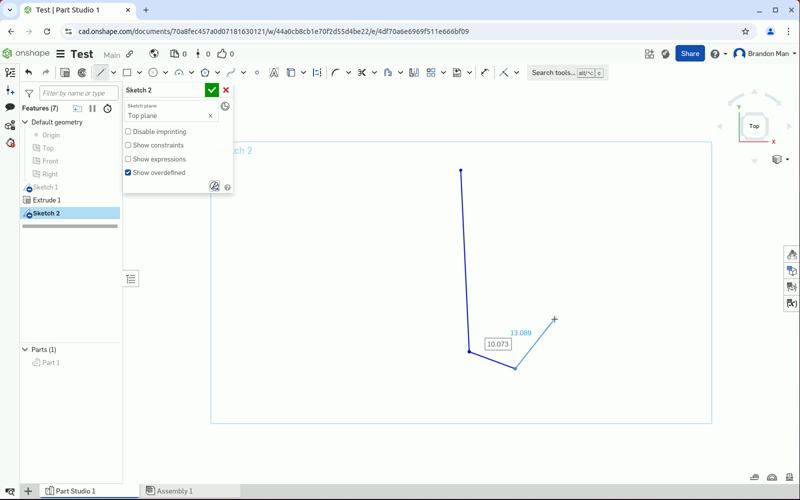
mouse_move(460, 170)
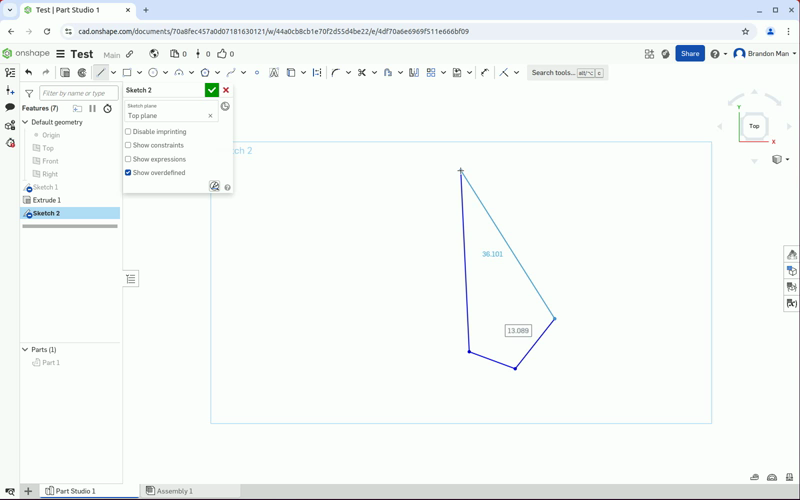
key_up(shift)
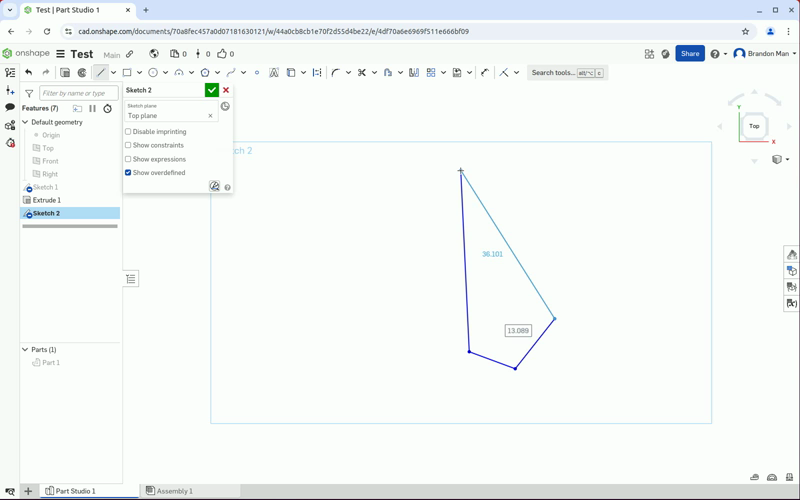
click(460, 170)
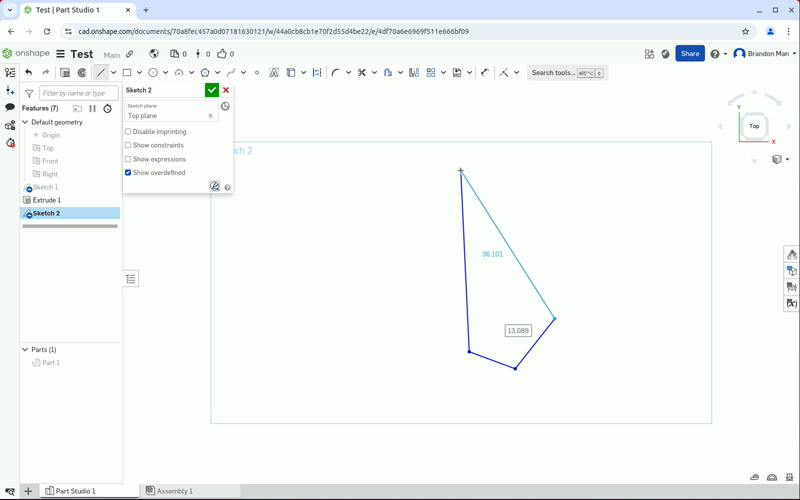
key(esc)
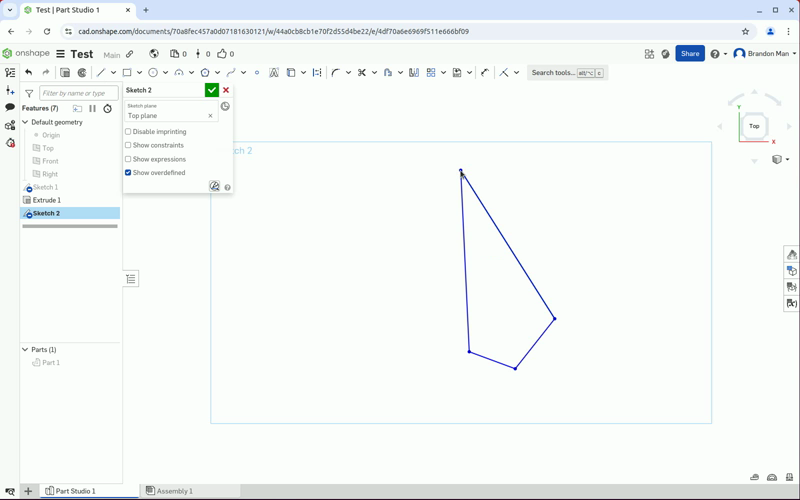
mouse_move(494, 276)
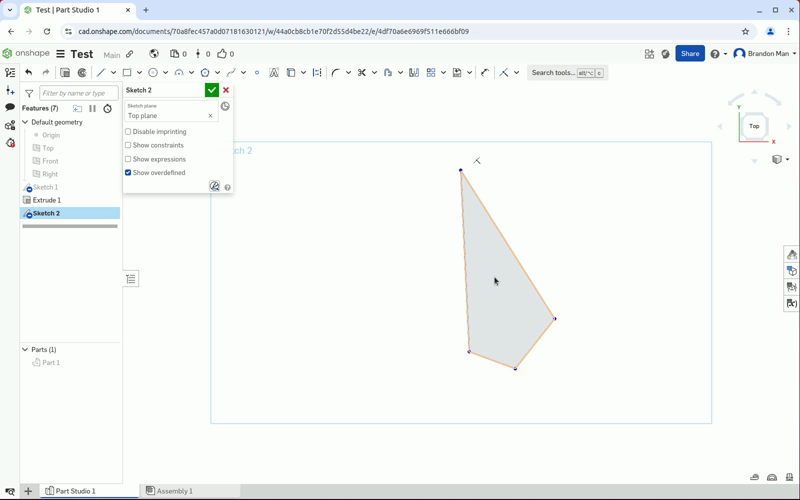
click(494, 276)
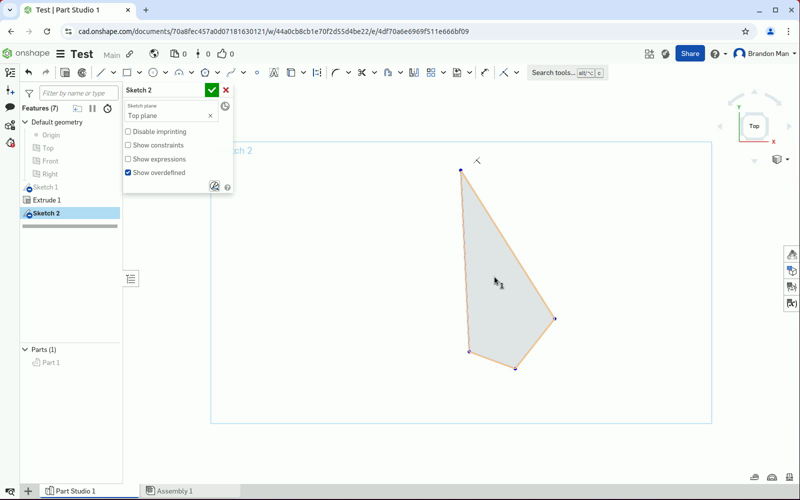
mouse_move(73, 352)
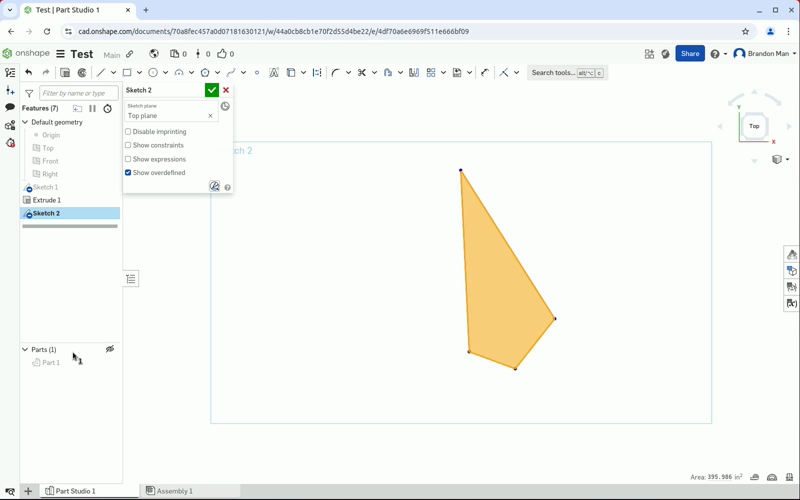
key(shift+y)
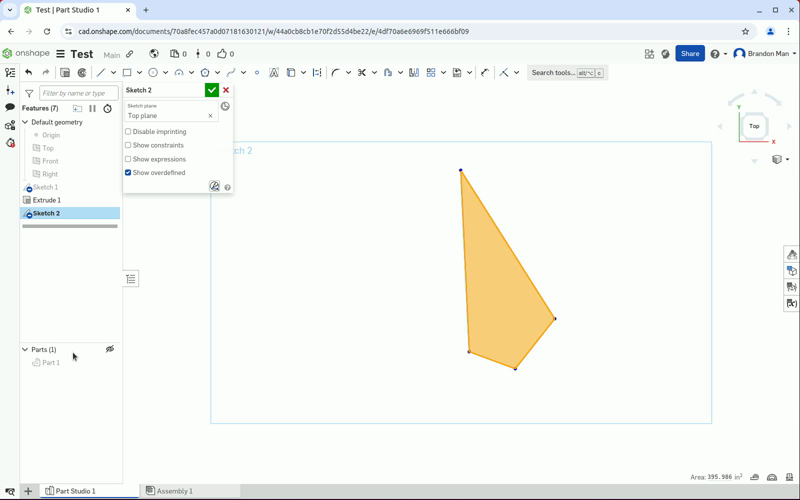
key(shift+e)
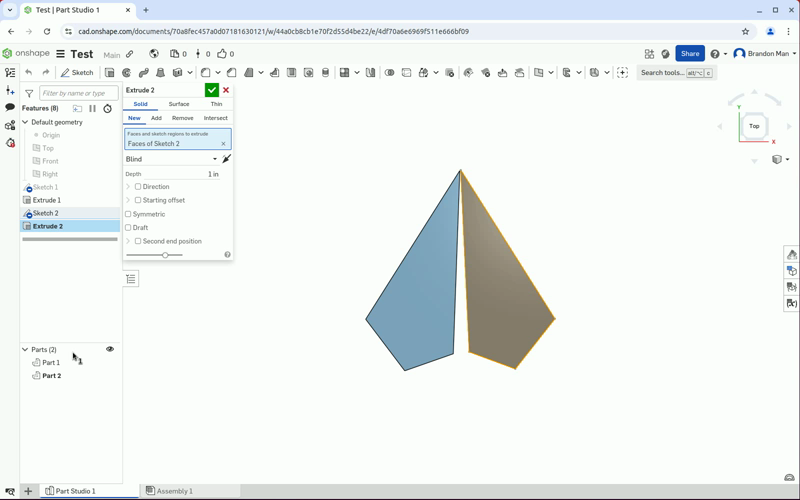
mouse_move(143, 106)
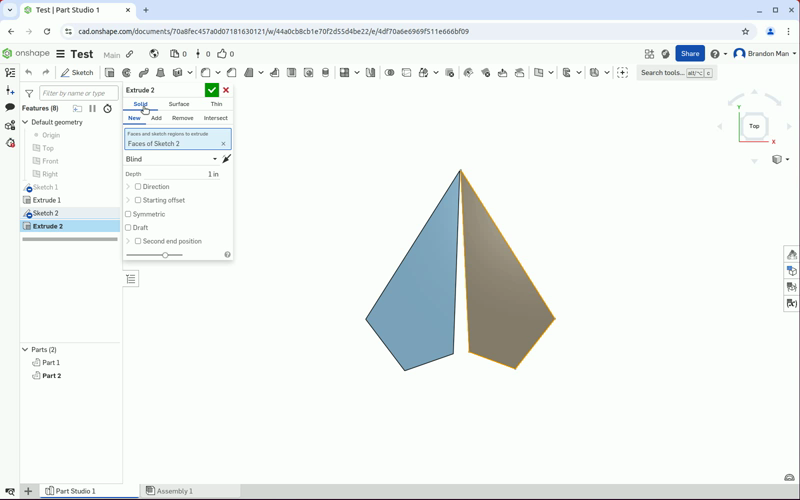
click(143, 106)
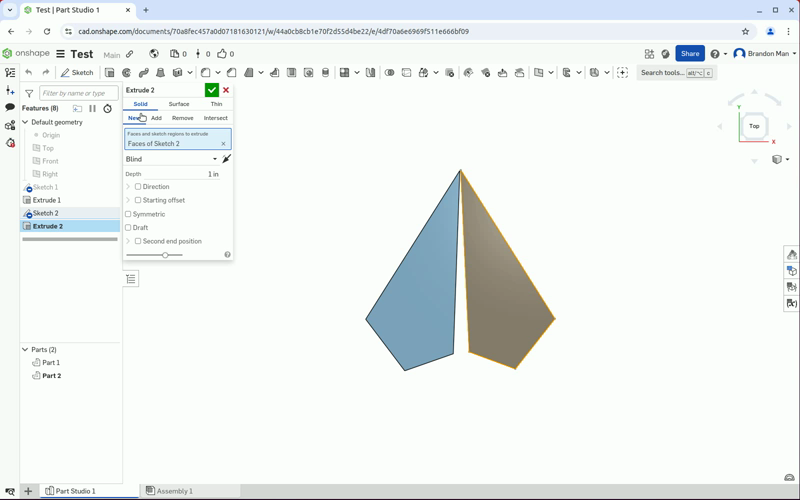
mouse_move(137, 120)
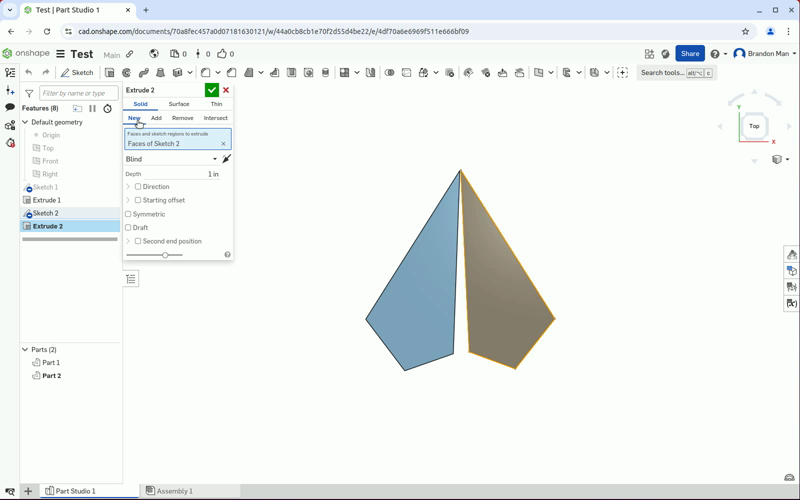
click(137, 120)
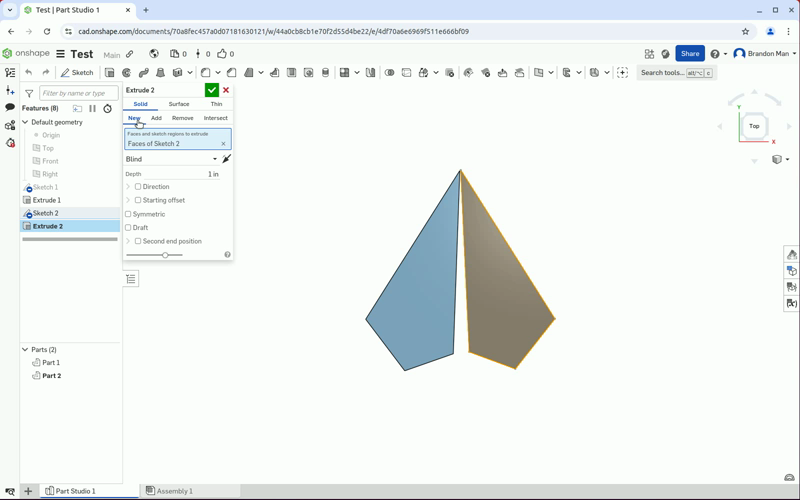
key(tab, 4)
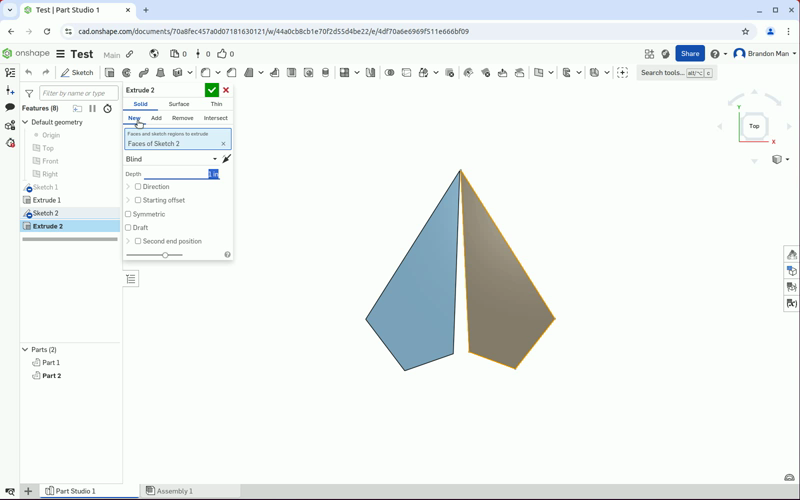
text(0.963)
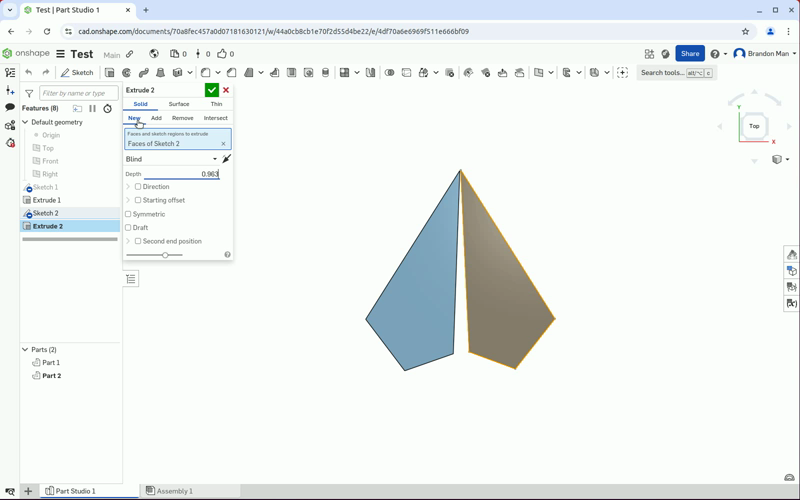
key(enter)
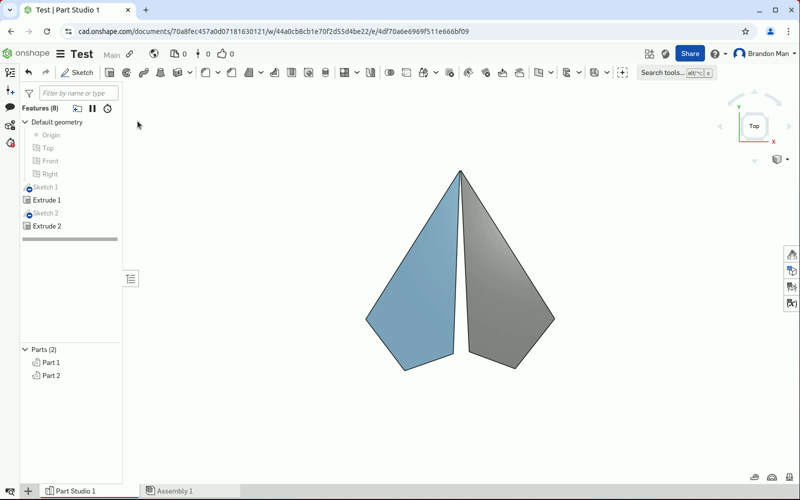
key(shift+h)
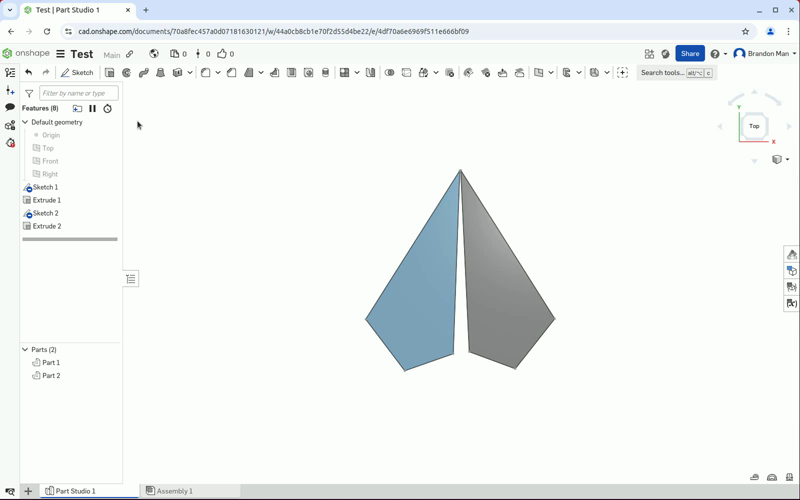
key(shift+h)
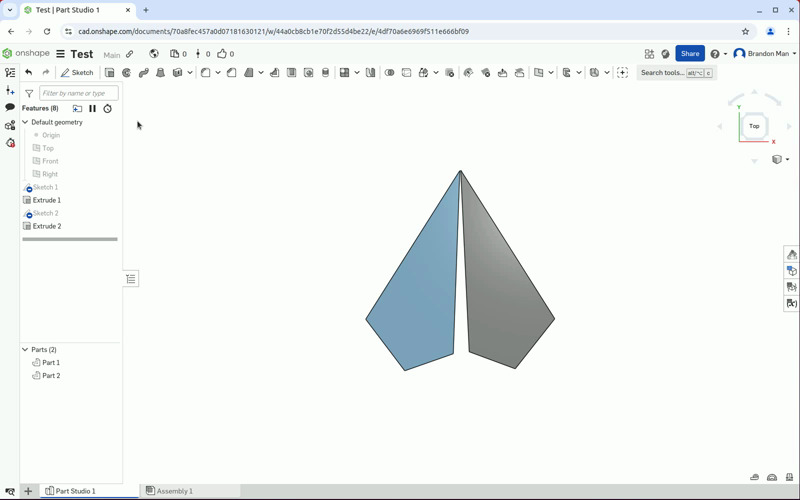
mouse_move(73, 189)
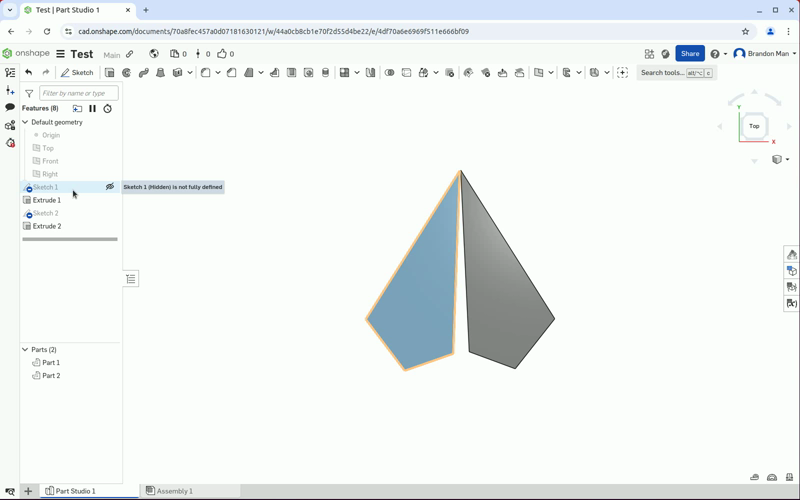
click(73, 189)
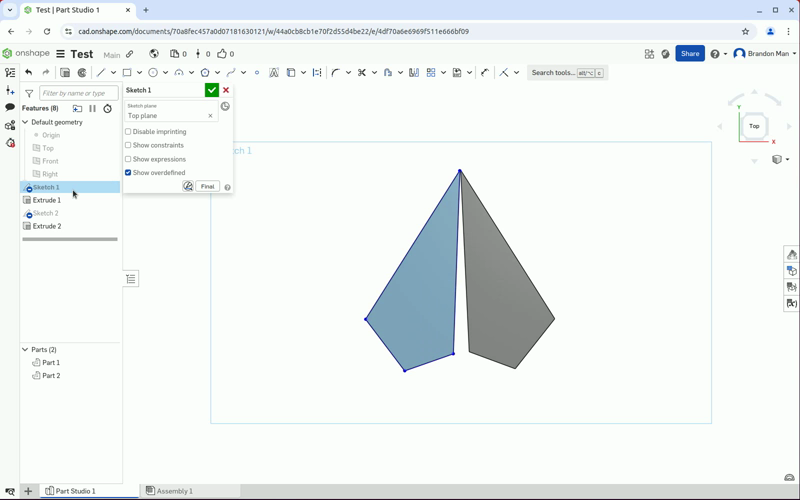
mouse_move(229, 92)
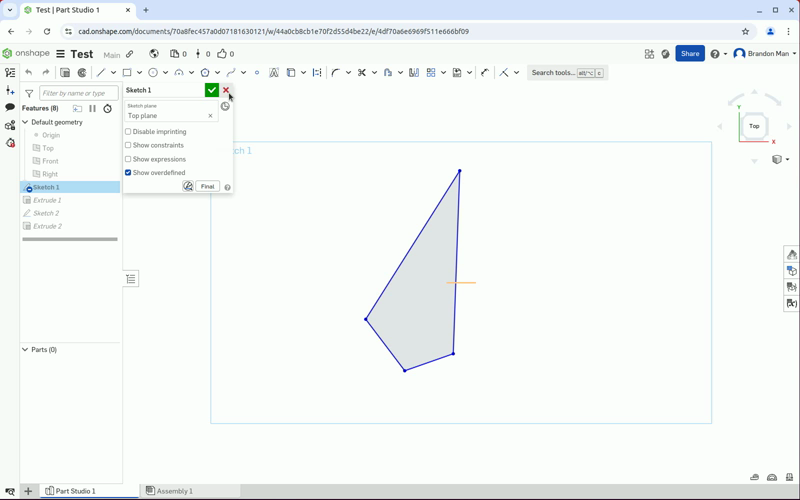
click(229, 92)
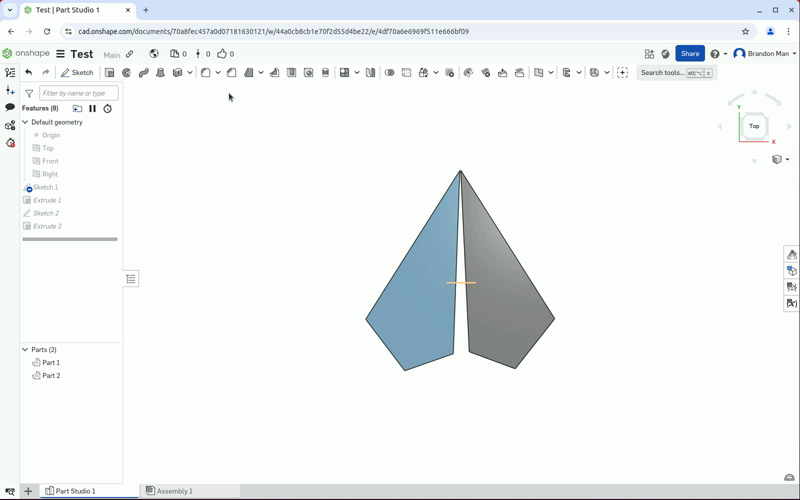
mouse_move(541, 75)
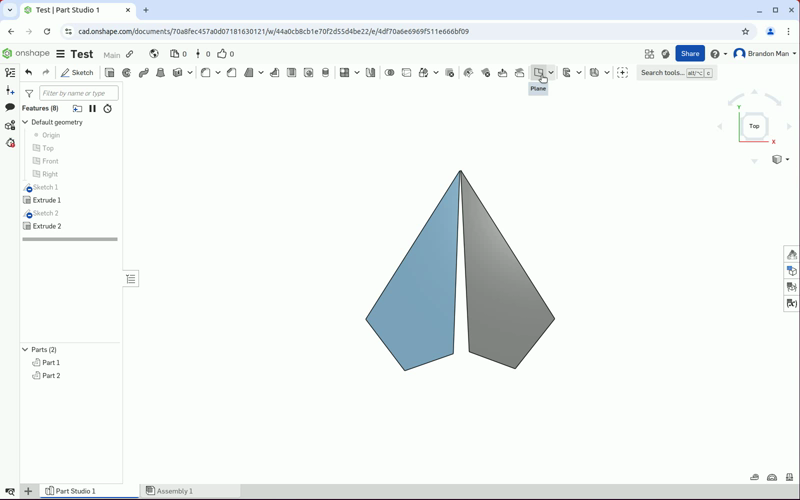
click(541, 75)
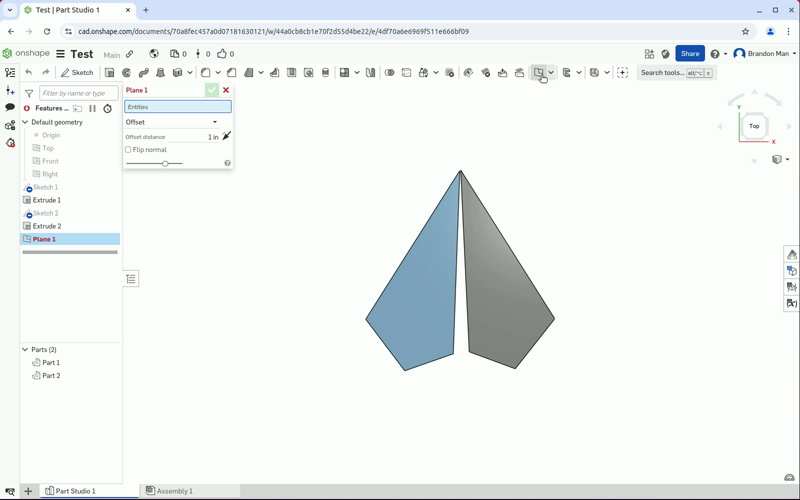
mouse_move(73, 150)
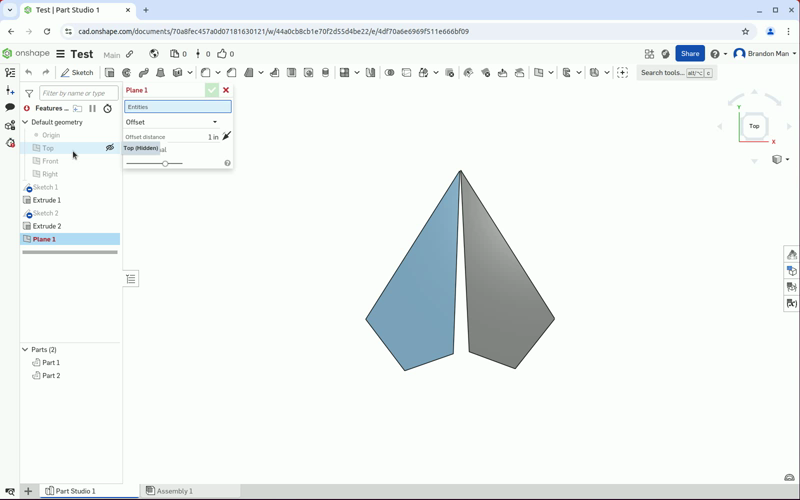
click(73, 150)
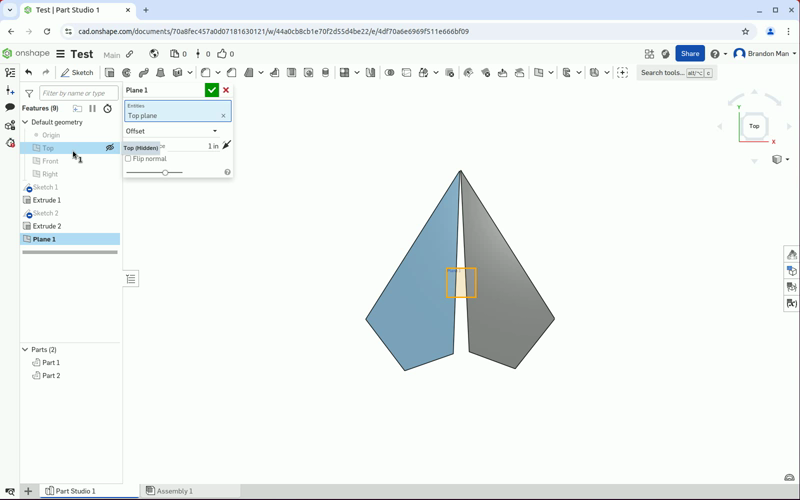
key(tab, 2)
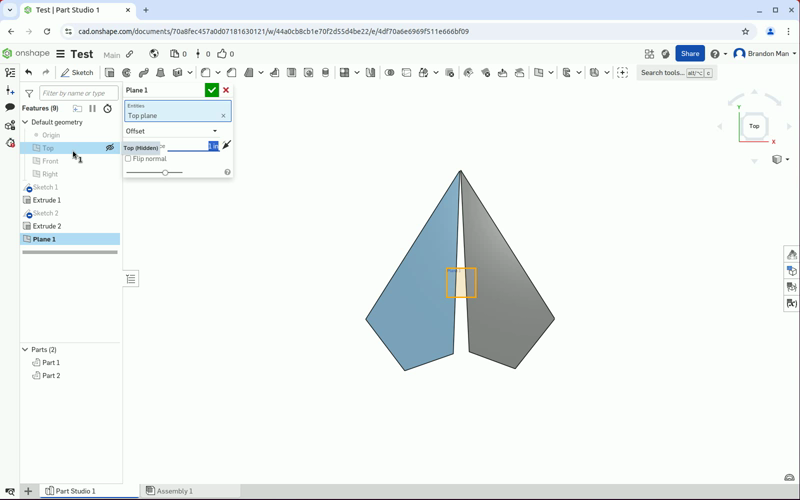
text(0.955)
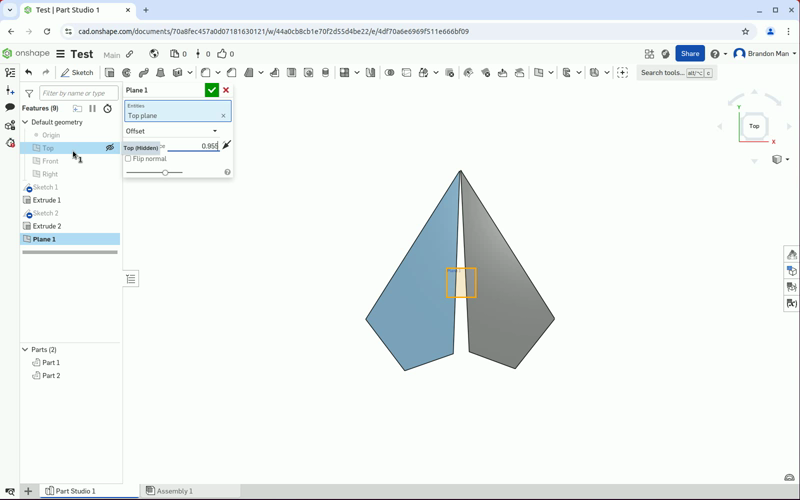
key(enter, 2)
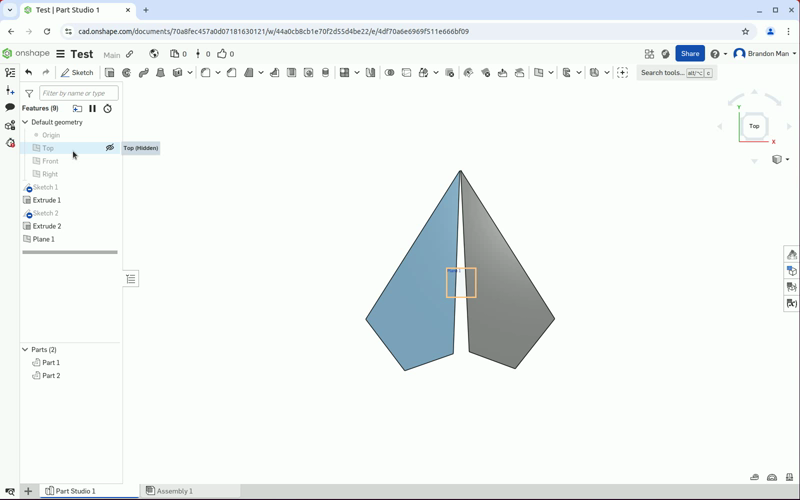
key(shift+s)
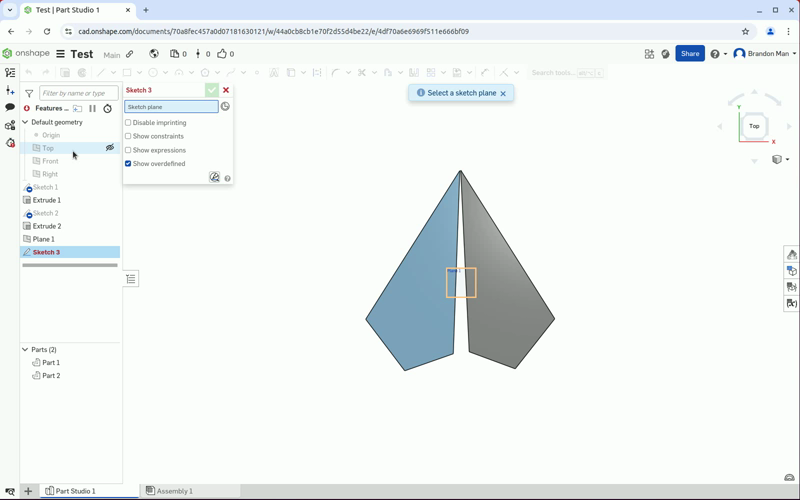
mouse_move(73, 241)
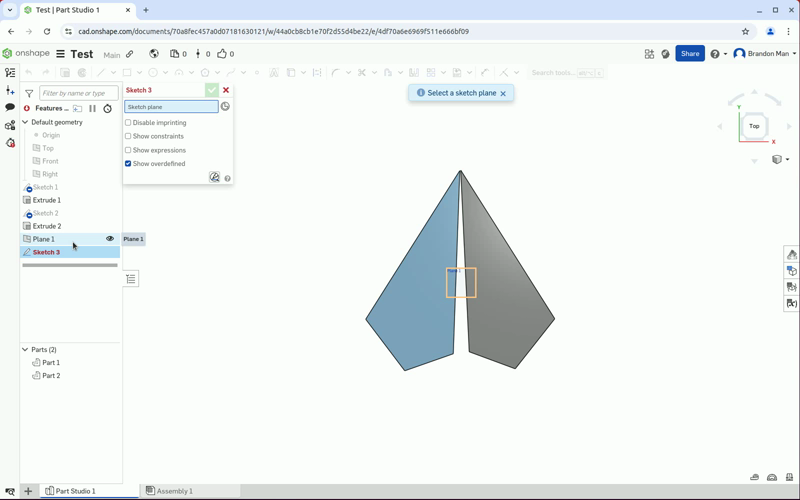
click(73, 241)
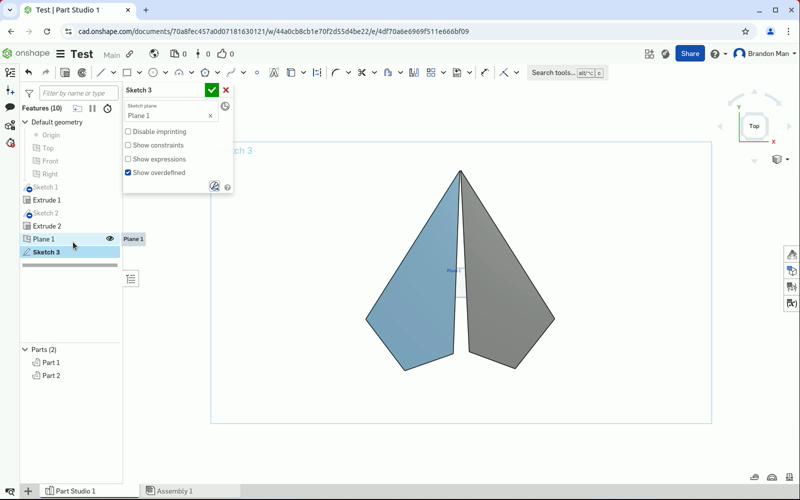
mouse_move(73, 352)
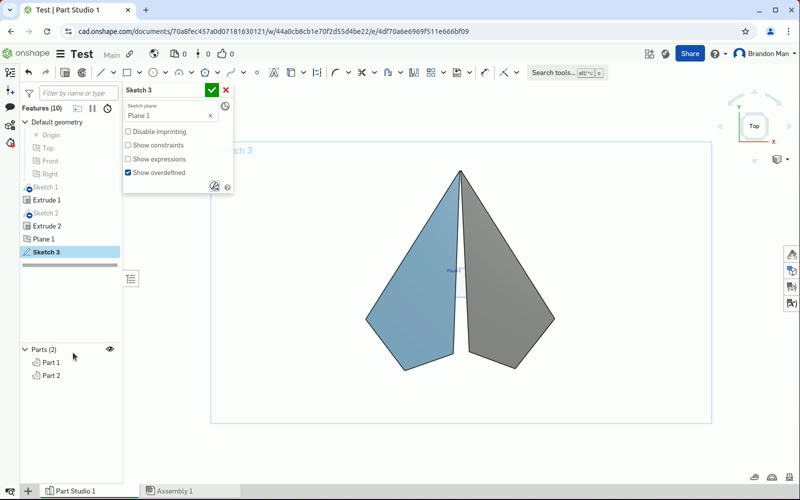
key(y)
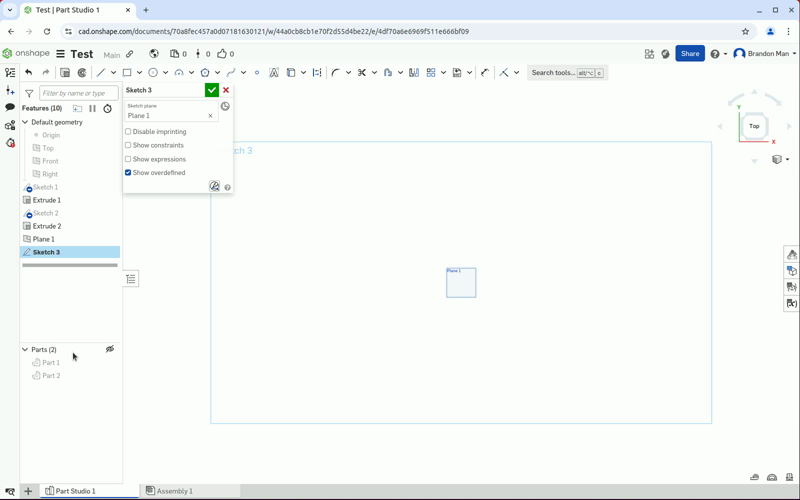
key(l)
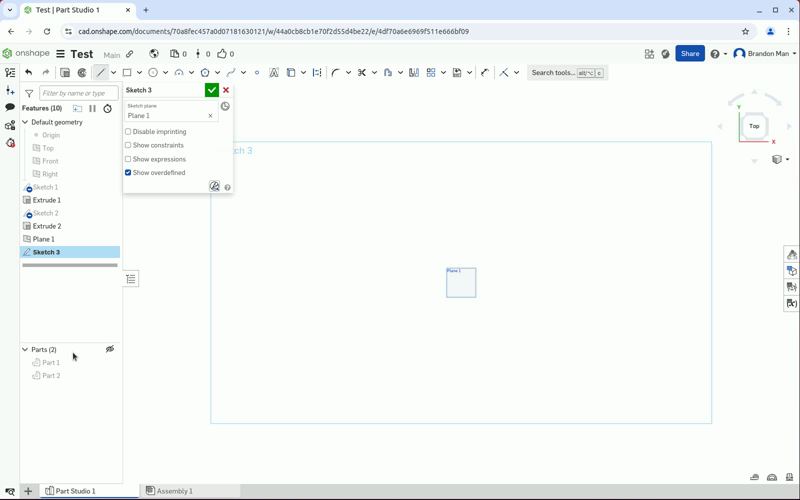
key_down(shift)
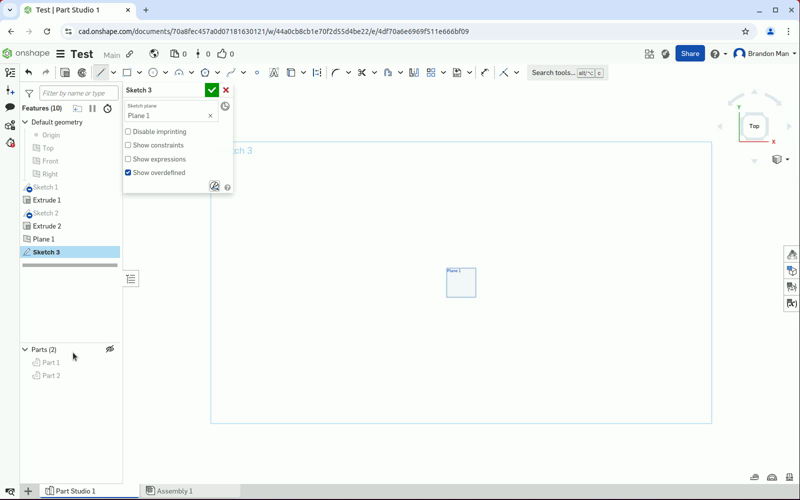
mouse_move(454, 314)
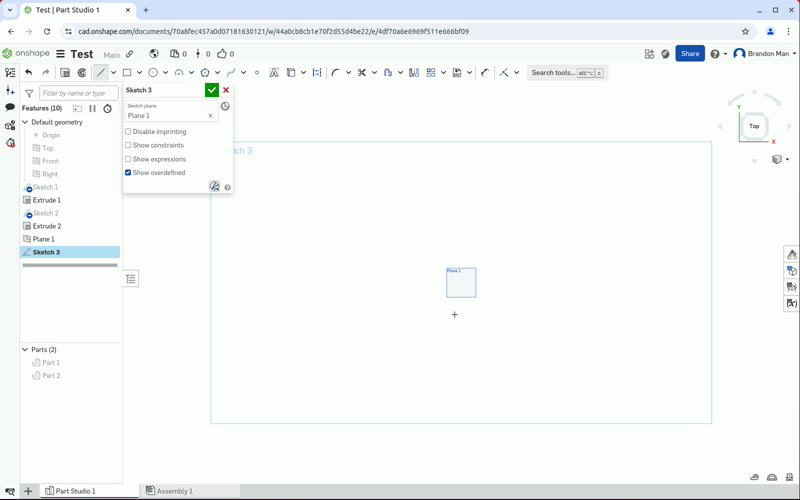
click(454, 314)
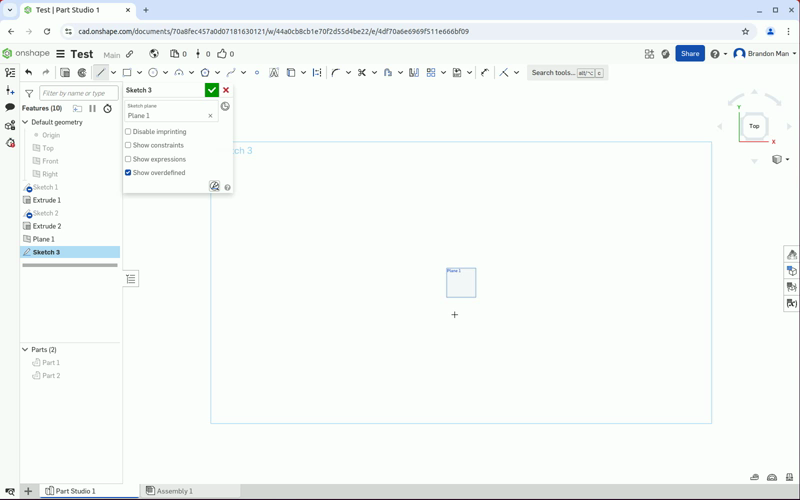
key_up(shift)
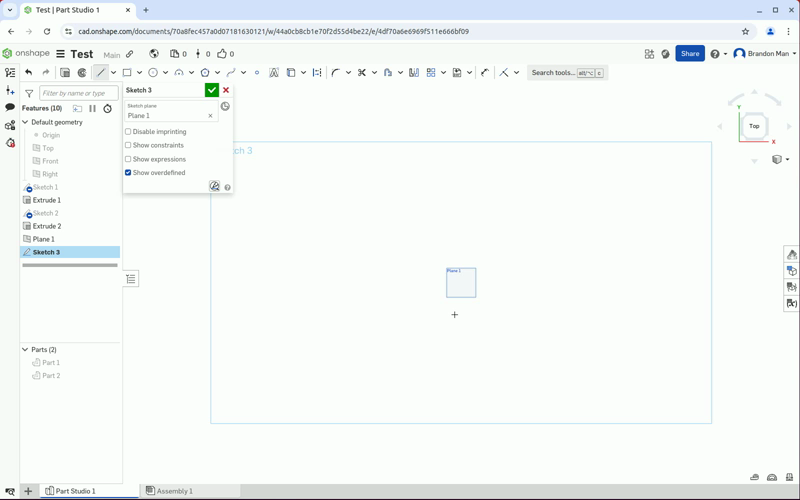
key_down(shift)
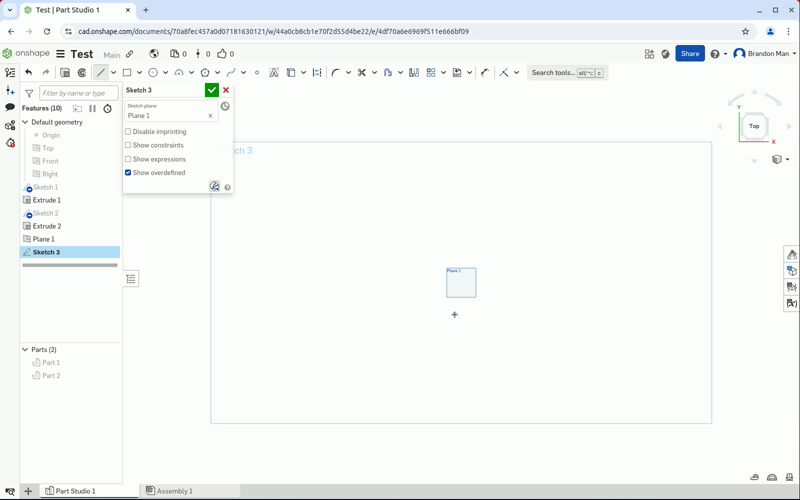
mouse_move(484, 314)
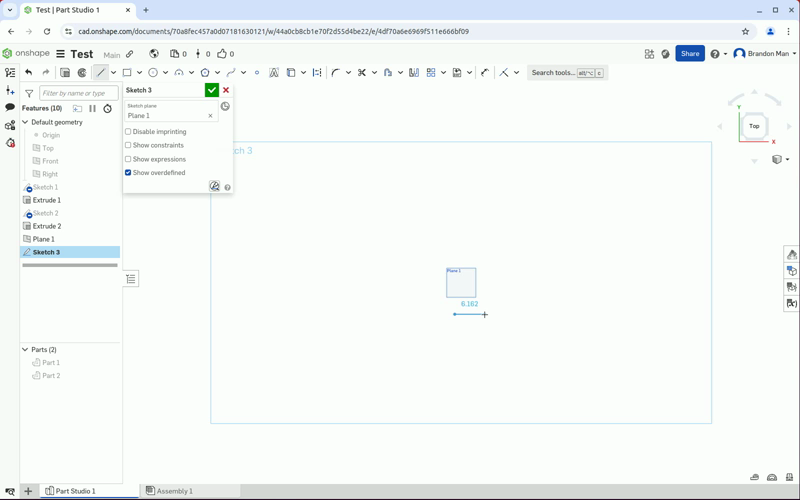
mouse_move(465, 314)
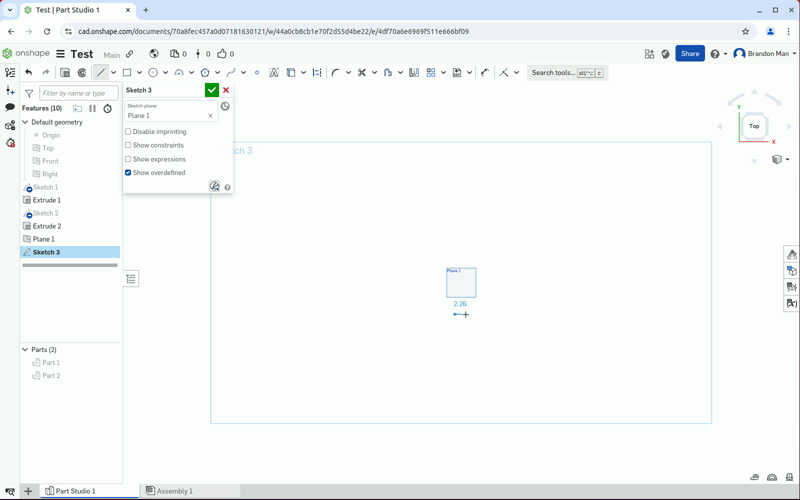
click(465, 314)
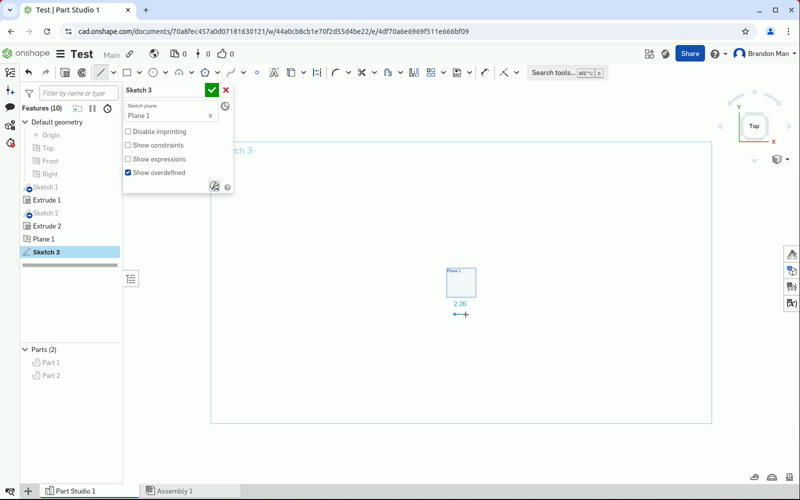
key_up(shift)
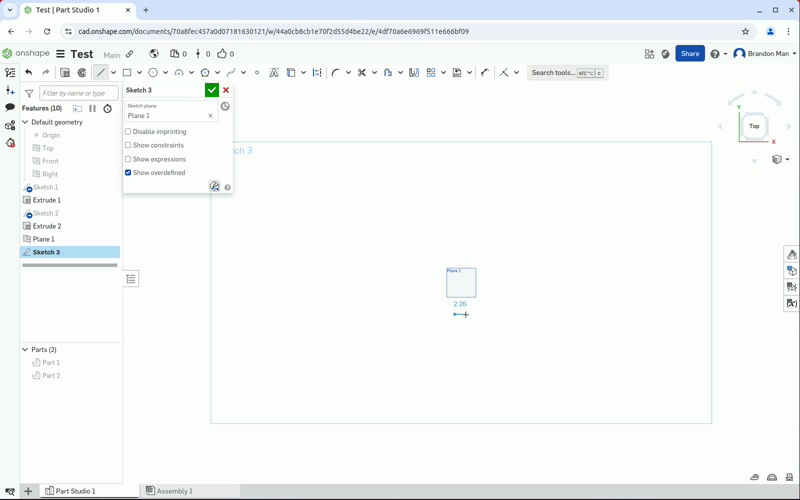
key_down(shift)
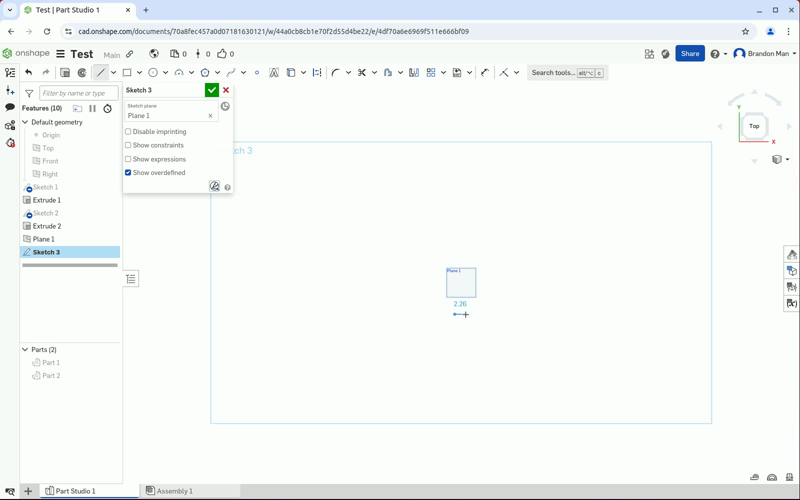
mouse_move(461, 170)
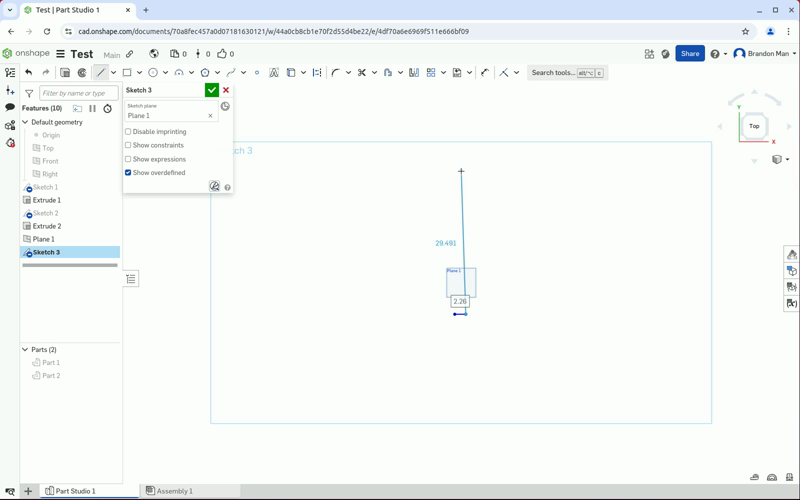
click(461, 170)
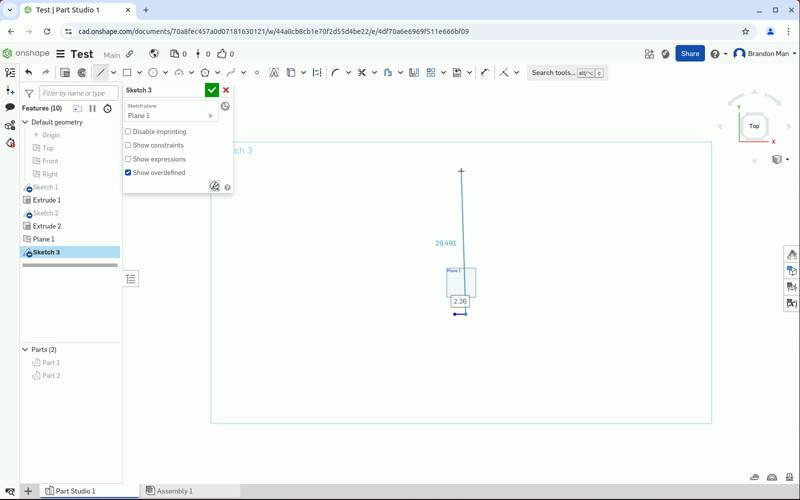
key_up(shift)
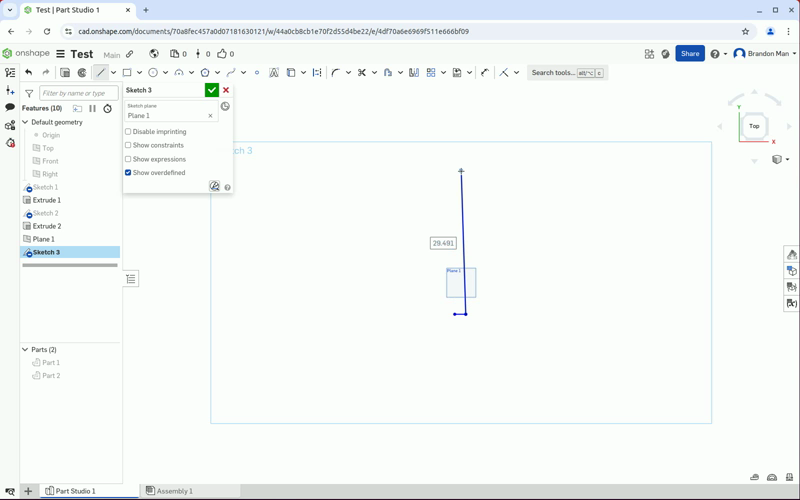
key_down(shift)
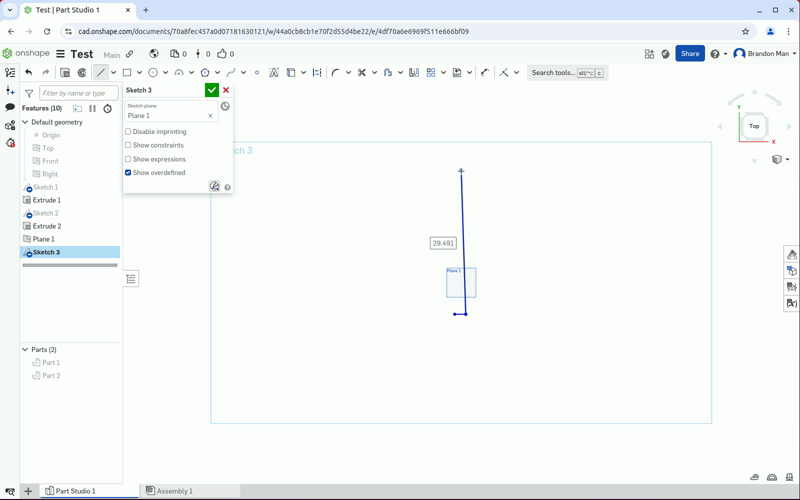
mouse_move(454, 314)
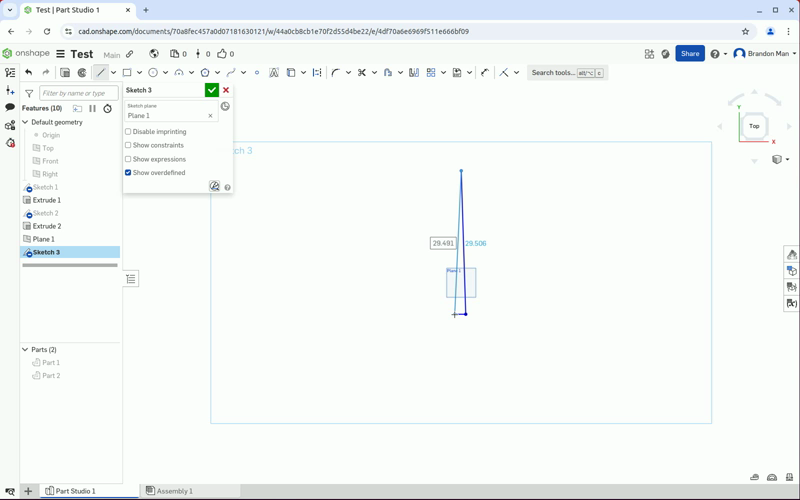
key_up(shift)
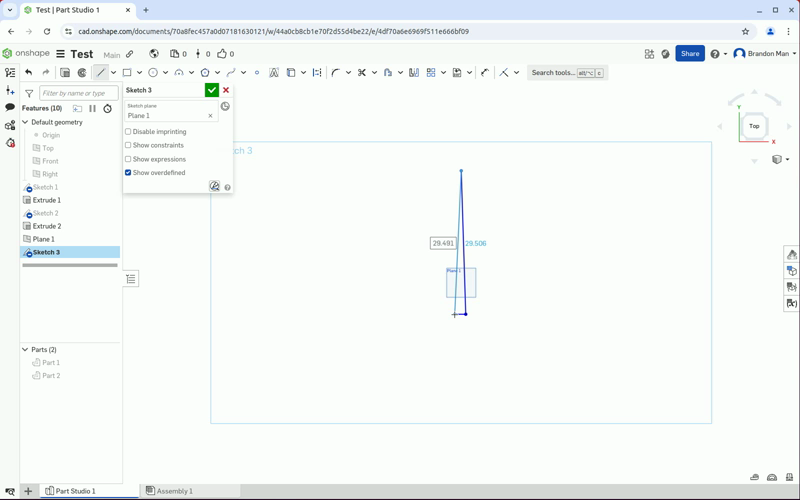
click(454, 314)
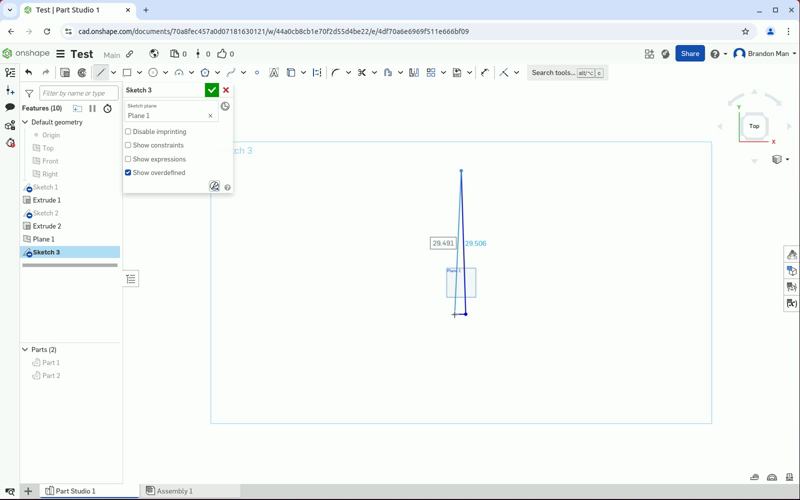
key(esc)
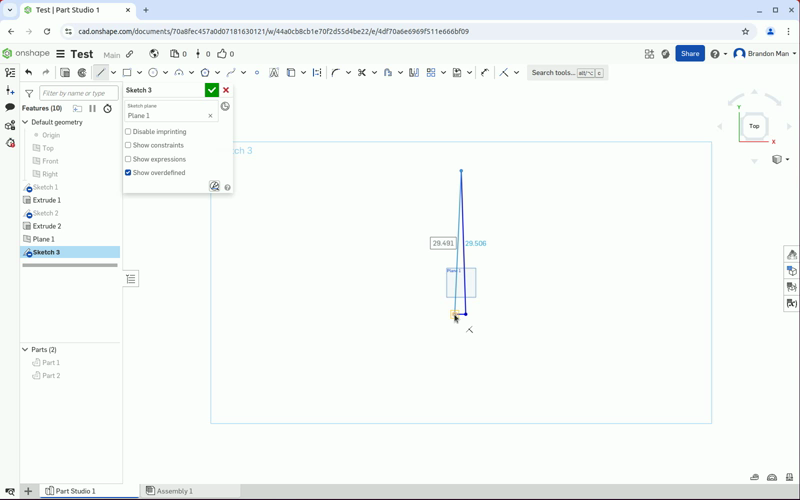
mouse_move(461, 245)
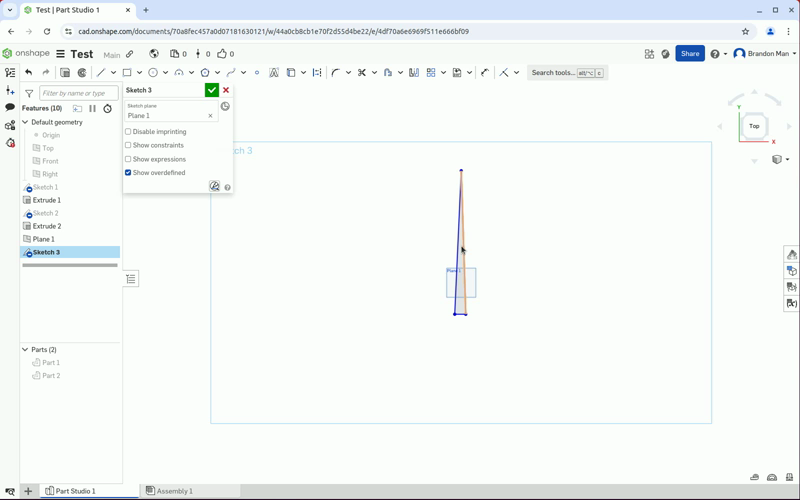
scroll(6)
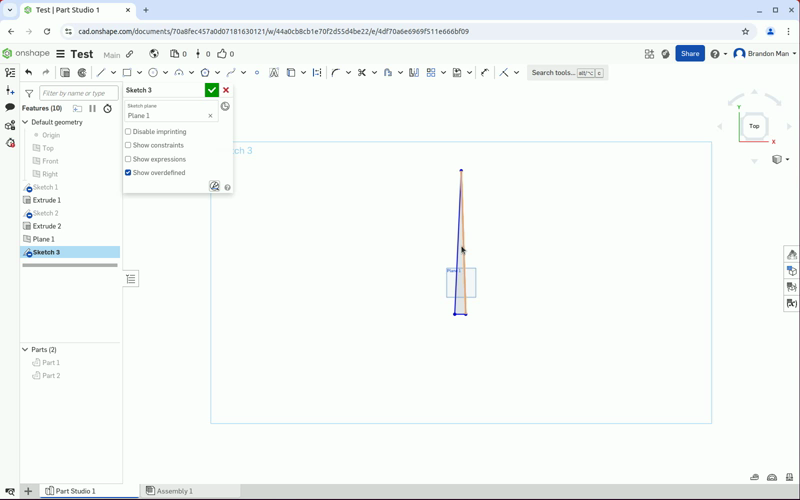
scroll(6)
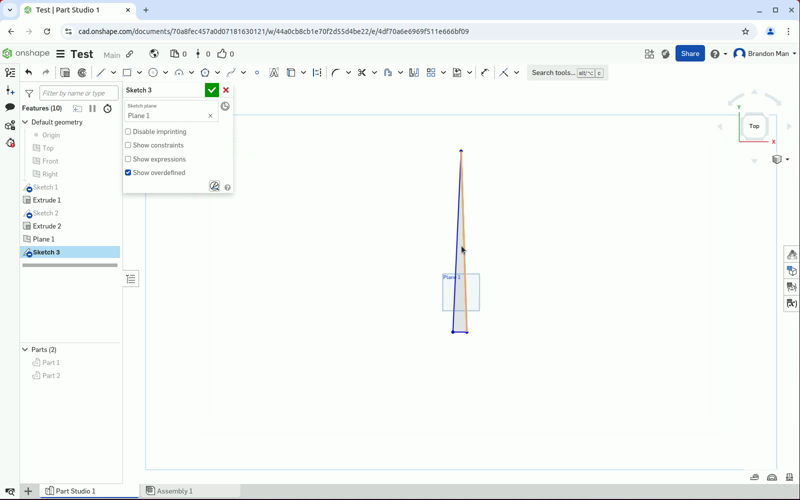
scroll(6)
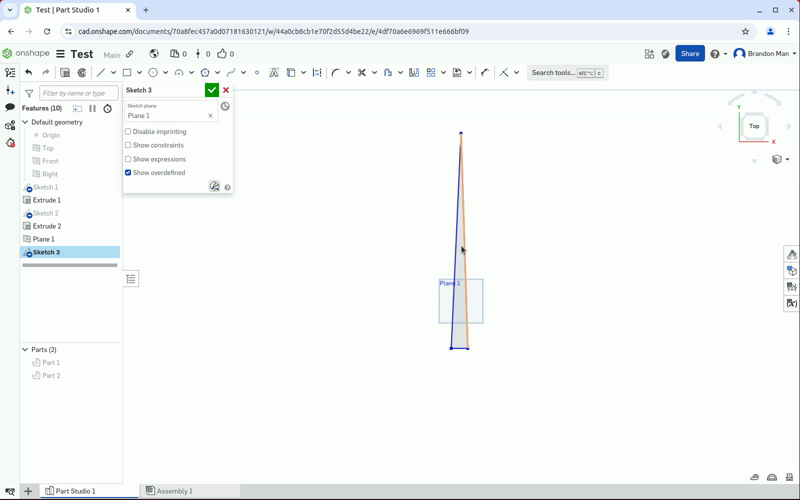
scroll(6)
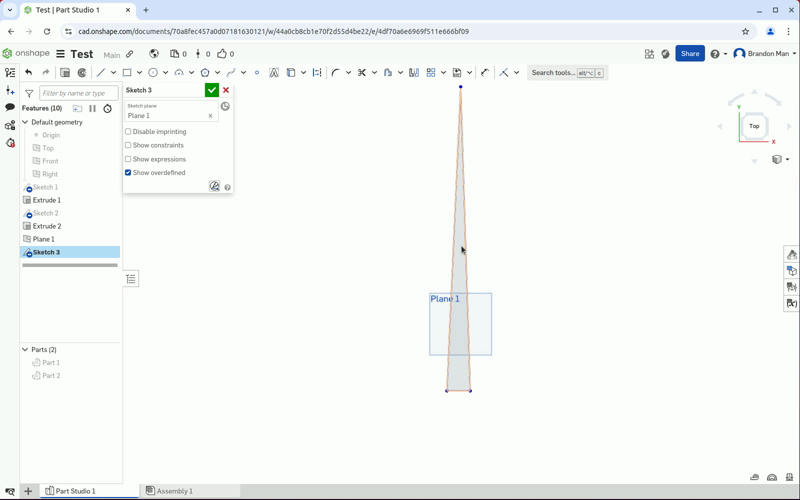
scroll(6)
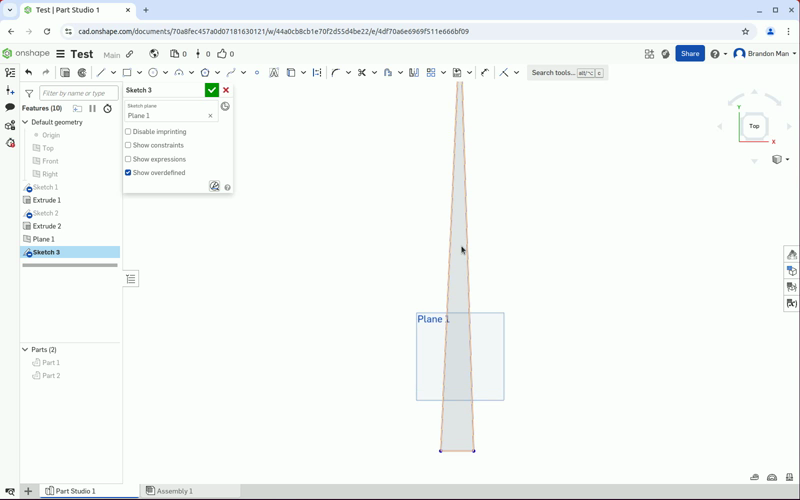
scroll(6)
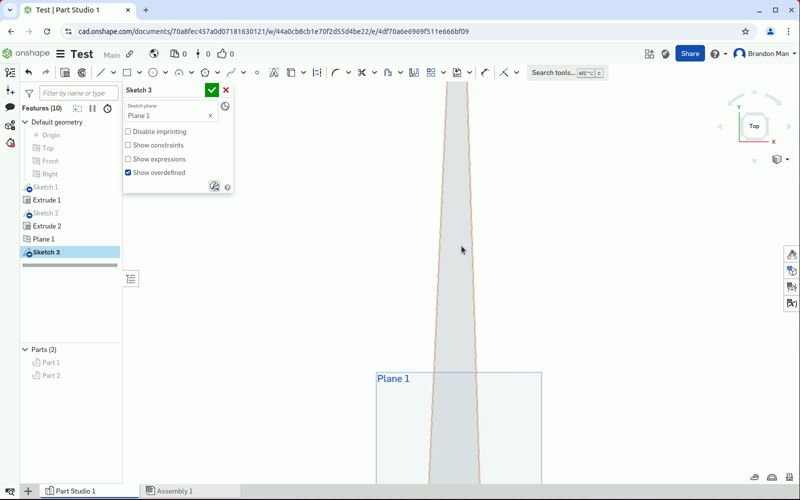
scroll(6)
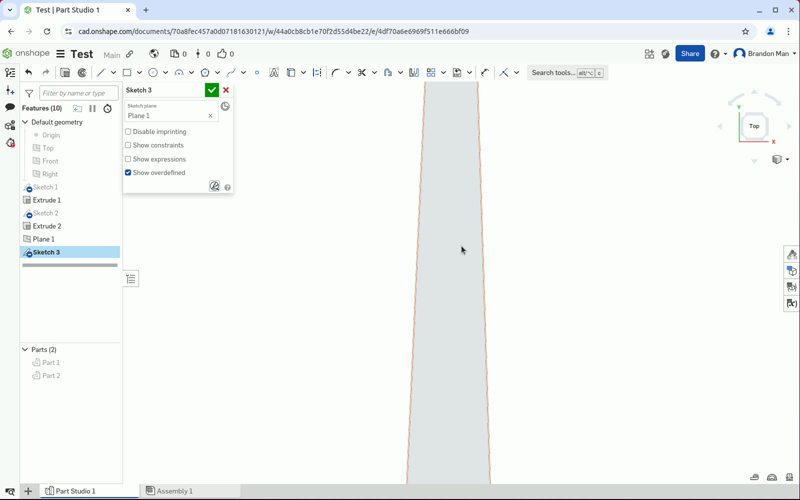
click(461, 245)
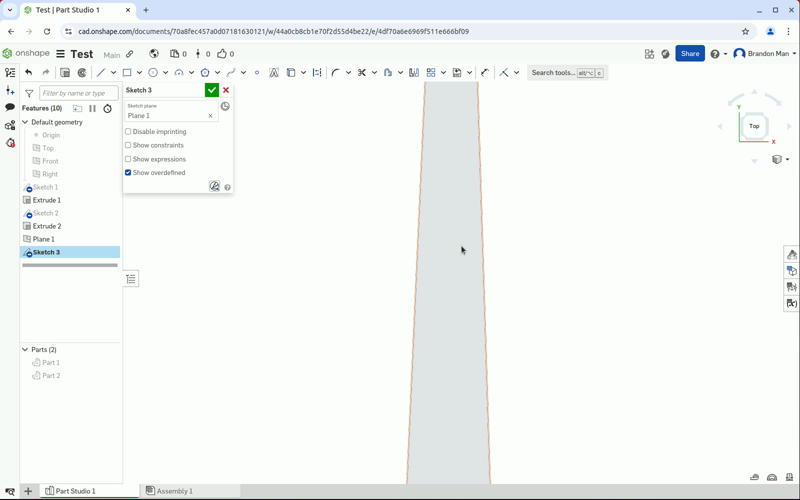
scroll(-6)
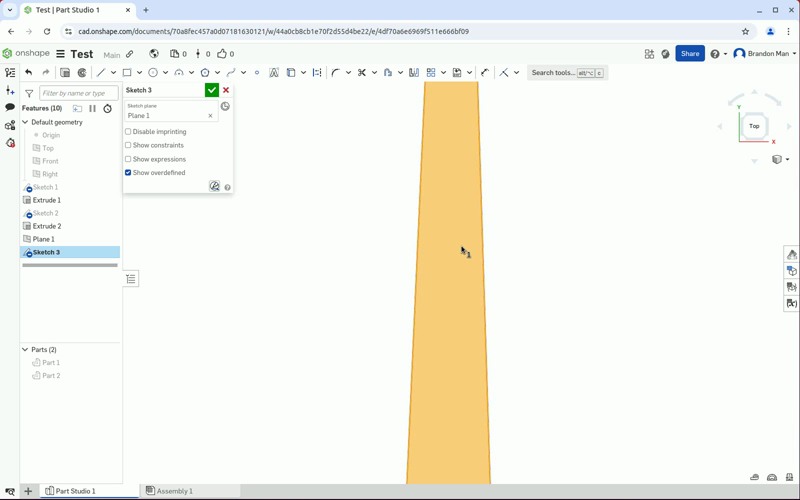
scroll(-6)
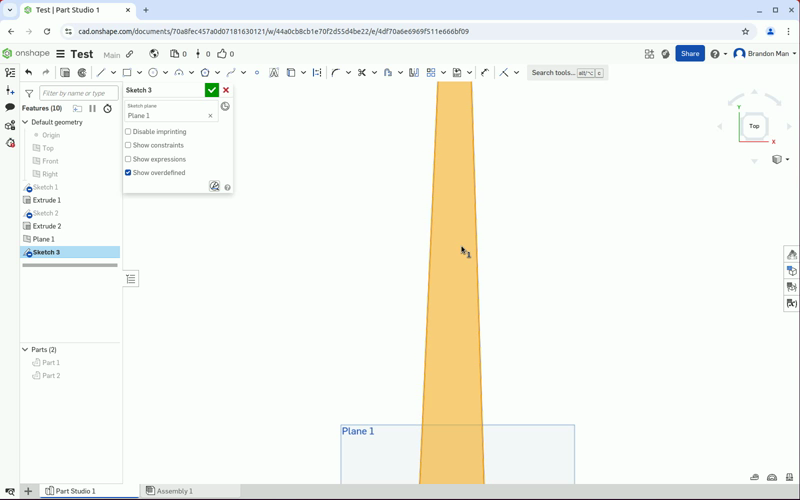
scroll(-6)
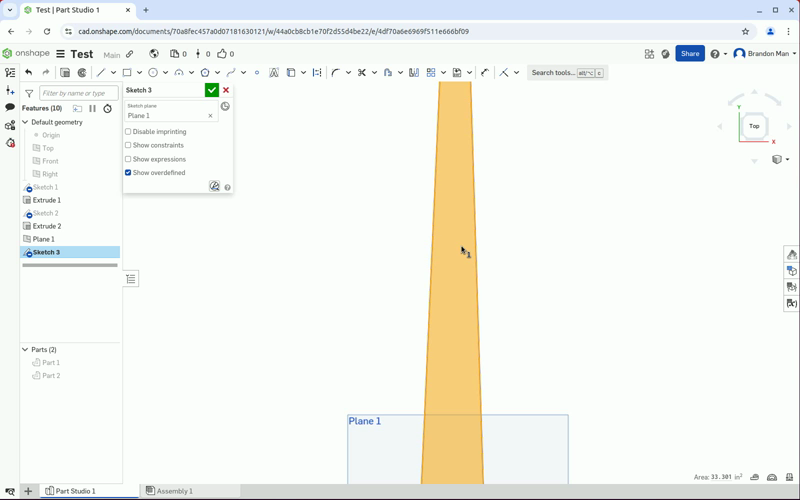
scroll(-6)
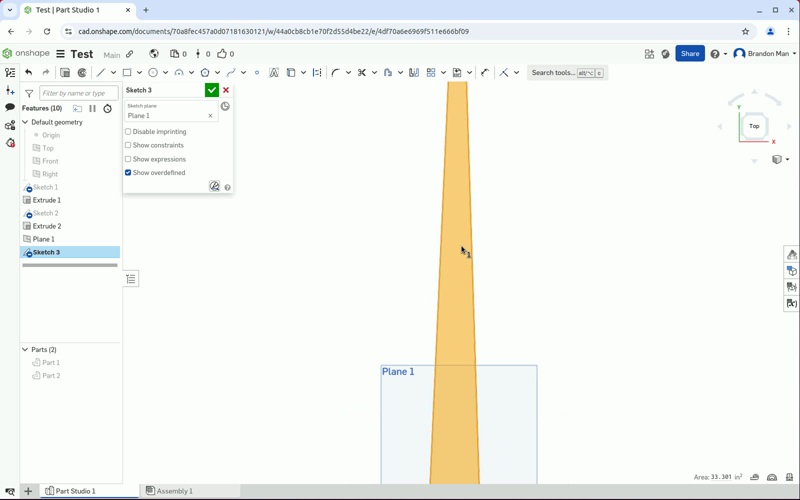
scroll(-6)
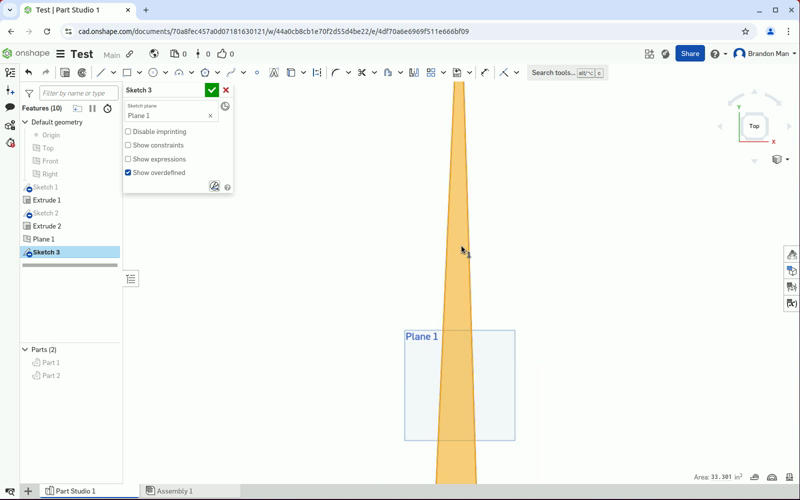
scroll(-6)
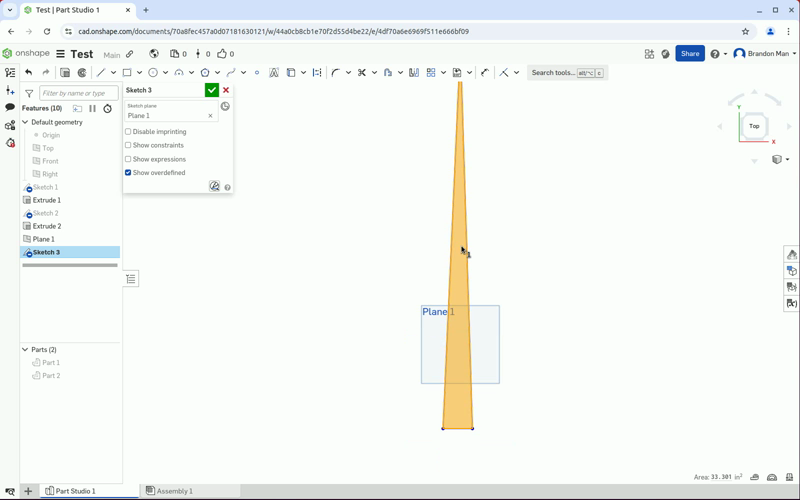
scroll(-6)
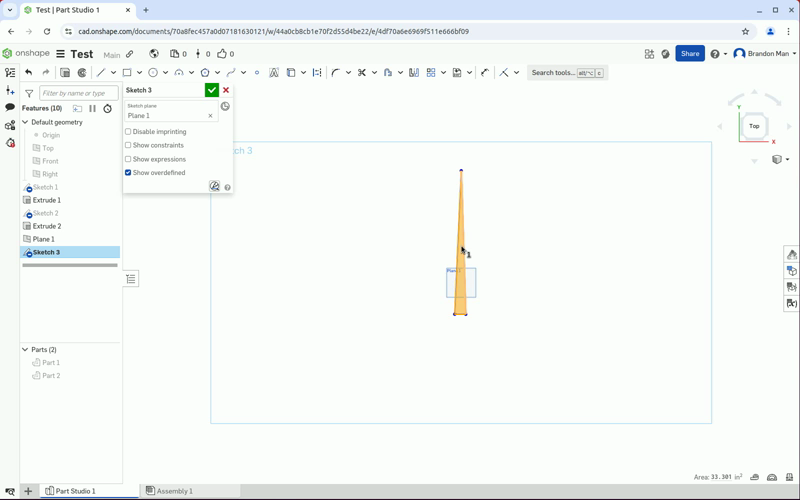
mouse_move(73, 352)
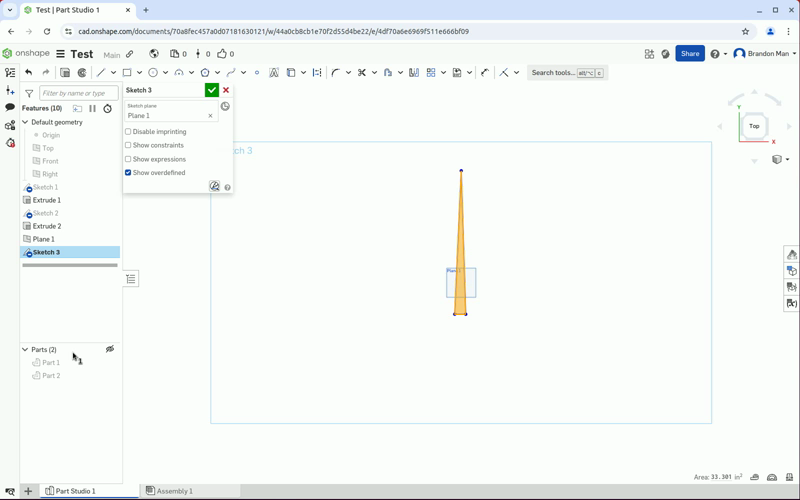
key(shift+y)
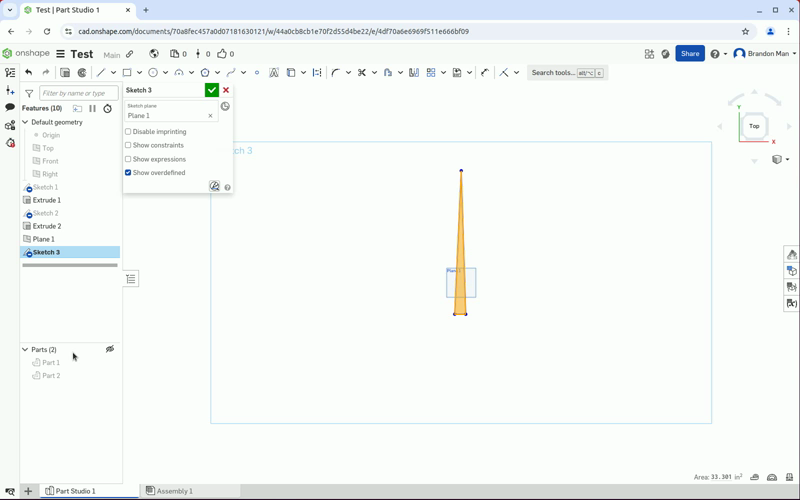
key(shift+e)
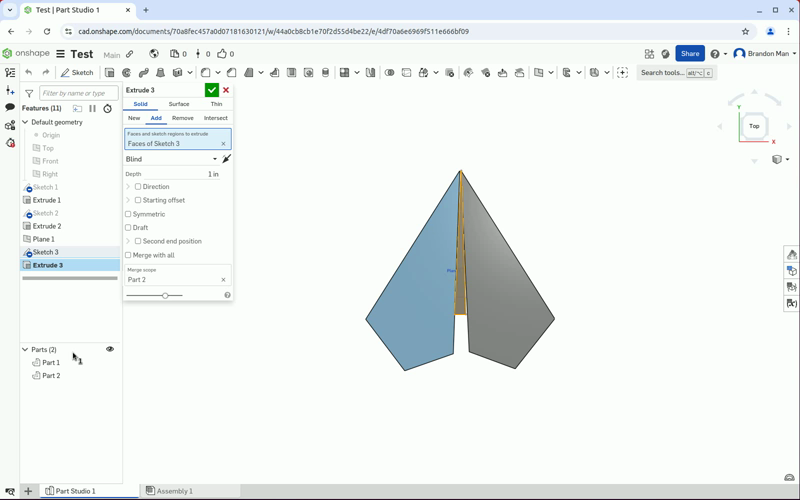
mouse_move(143, 106)
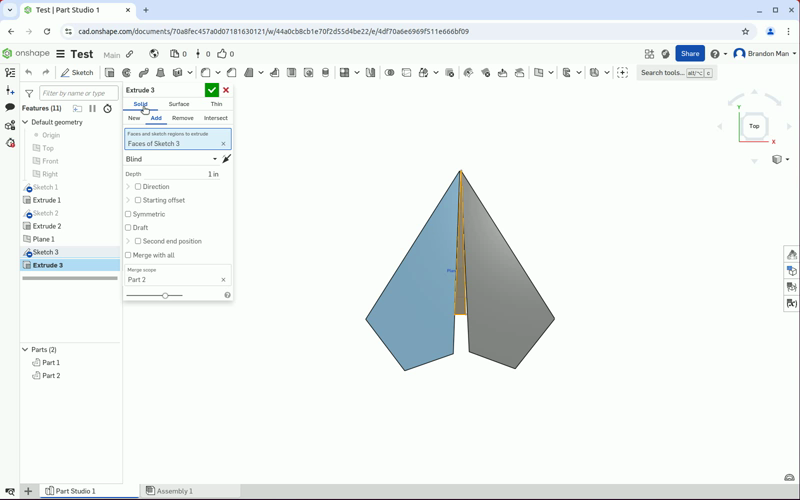
click(143, 106)
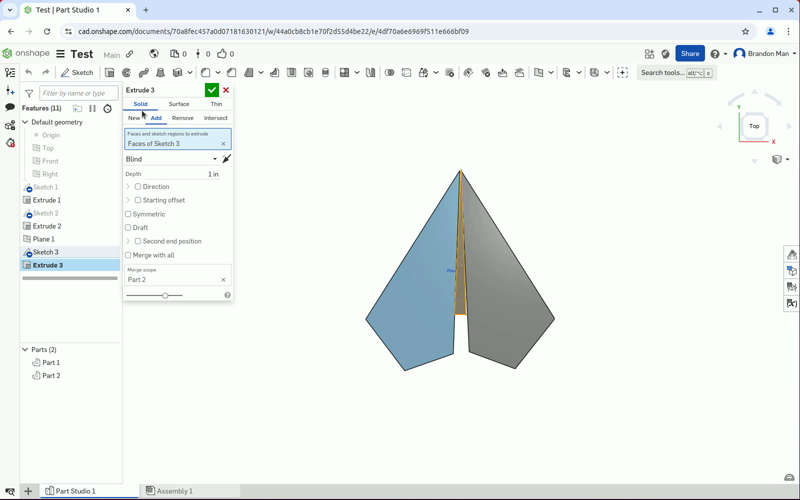
mouse_move(137, 120)
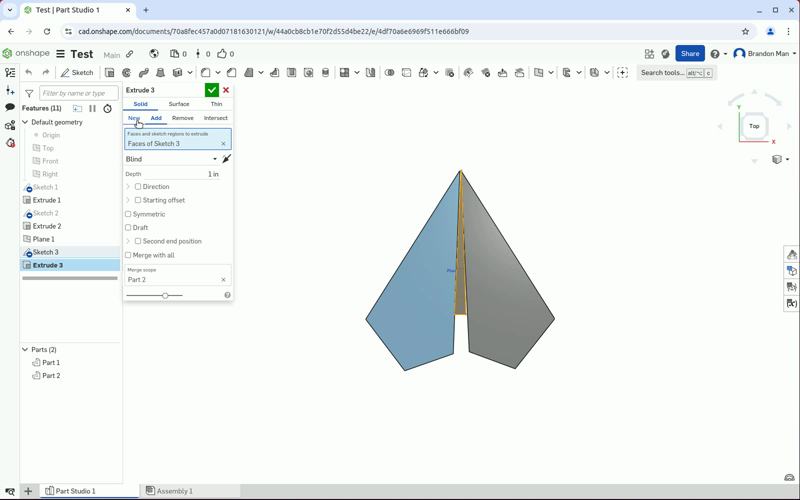
click(137, 120)
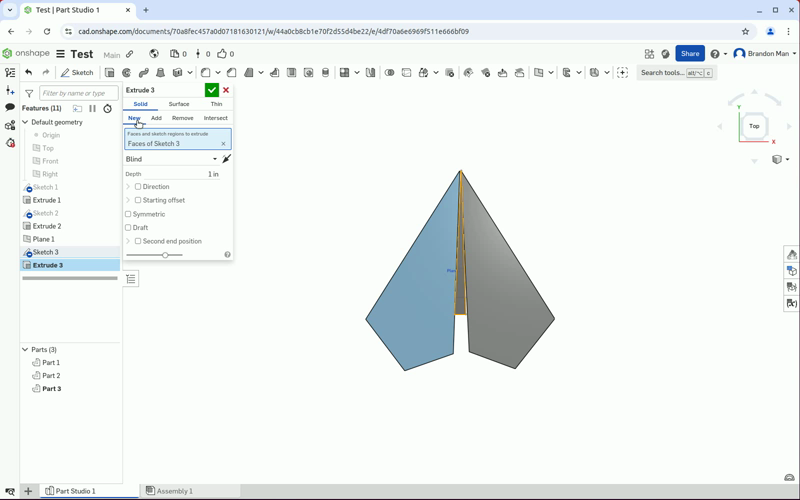
key(tab, 4)
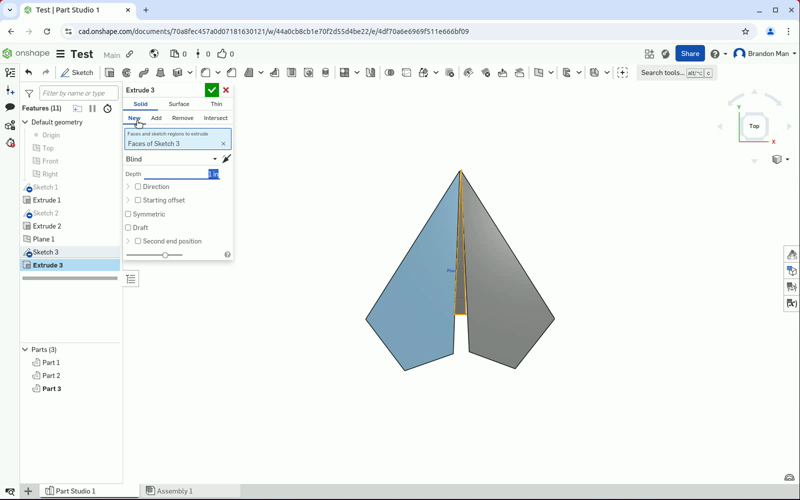
text(5.055)
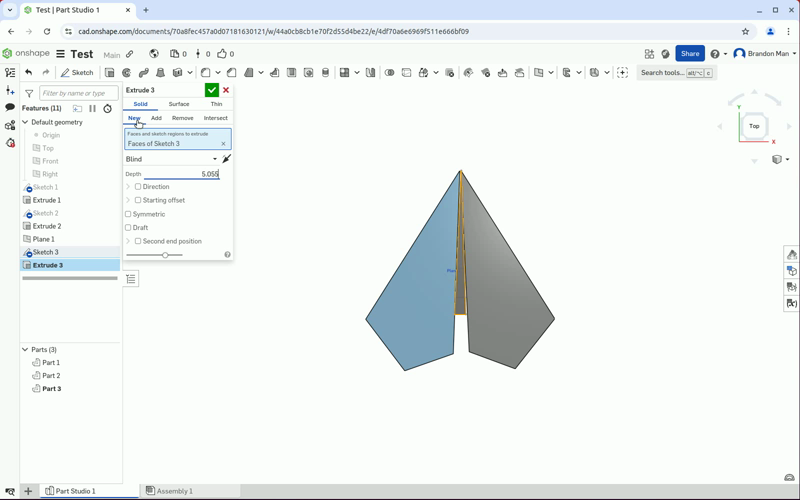
key(enter)
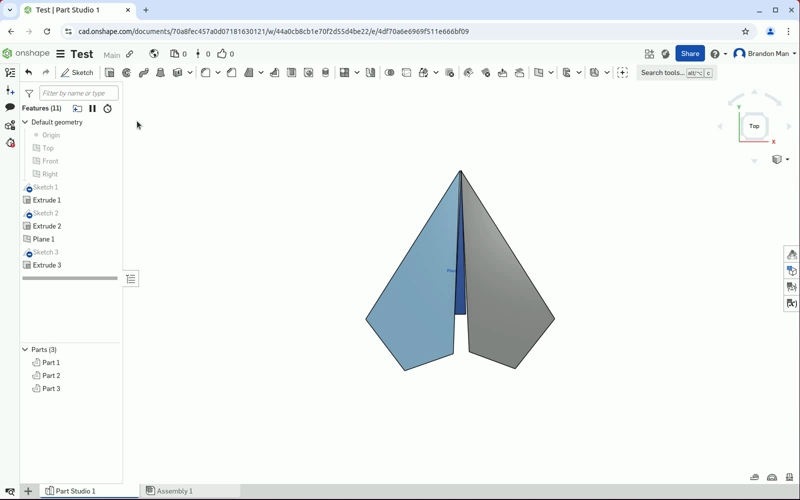
key(shift+h)
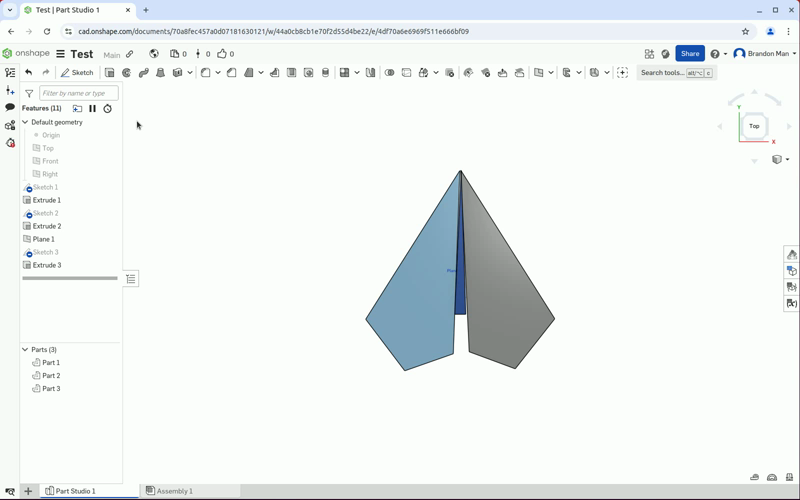
key(shift+h)
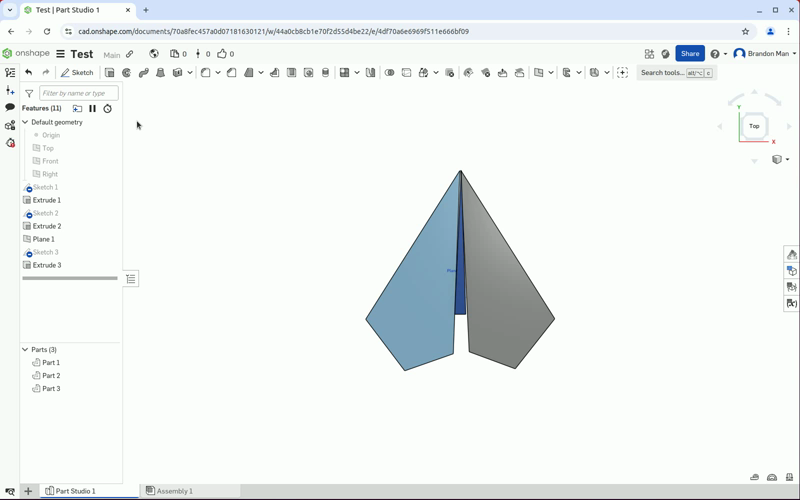
mouse_move(73, 189)
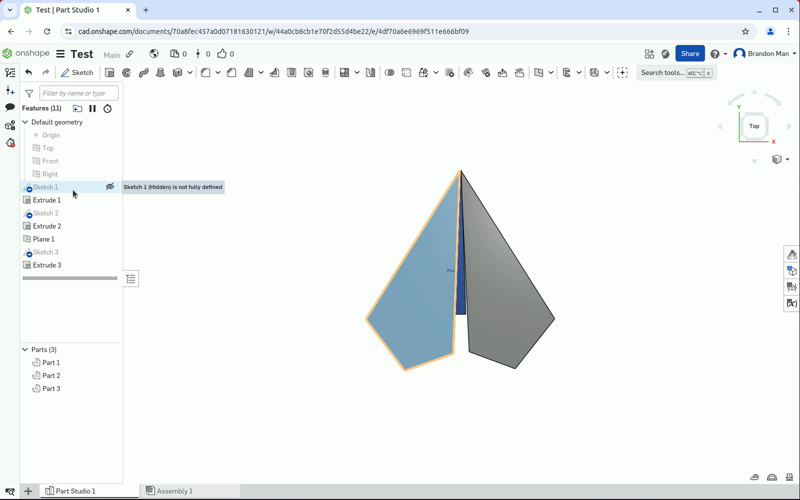
click(73, 189)
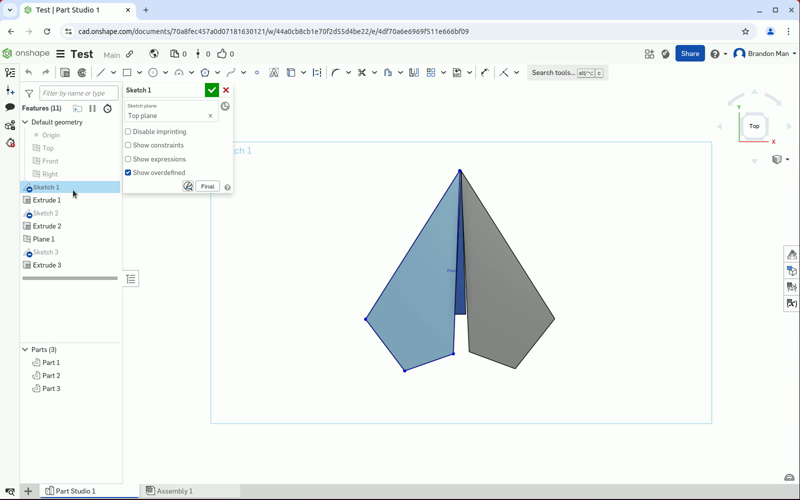
mouse_move(229, 92)
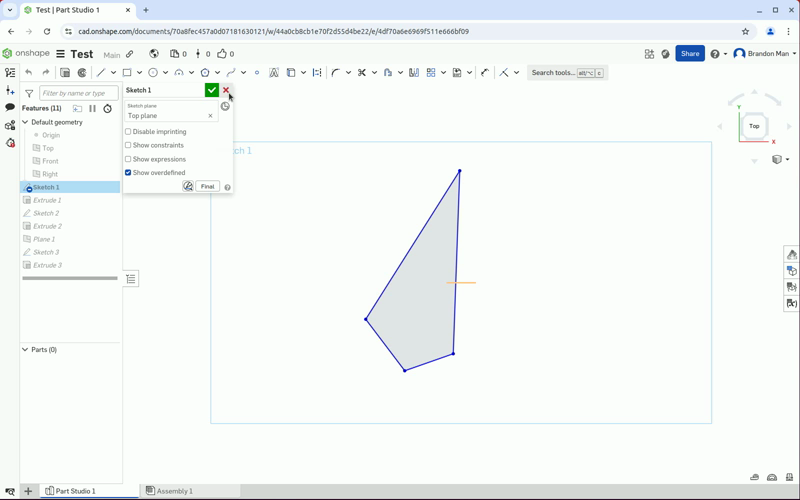
click(229, 92)
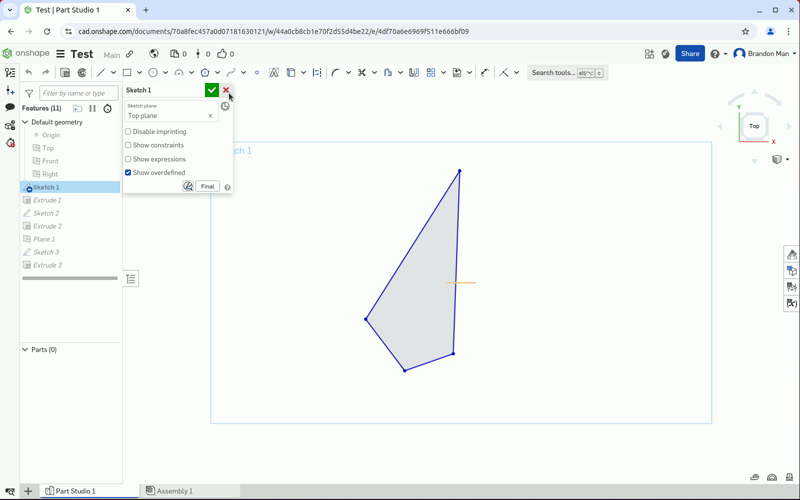
key(shift+s)
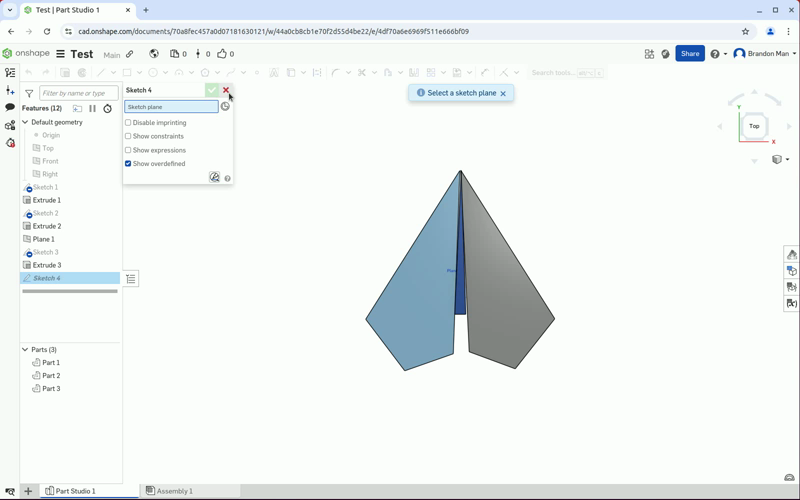
mouse_move(73, 150)
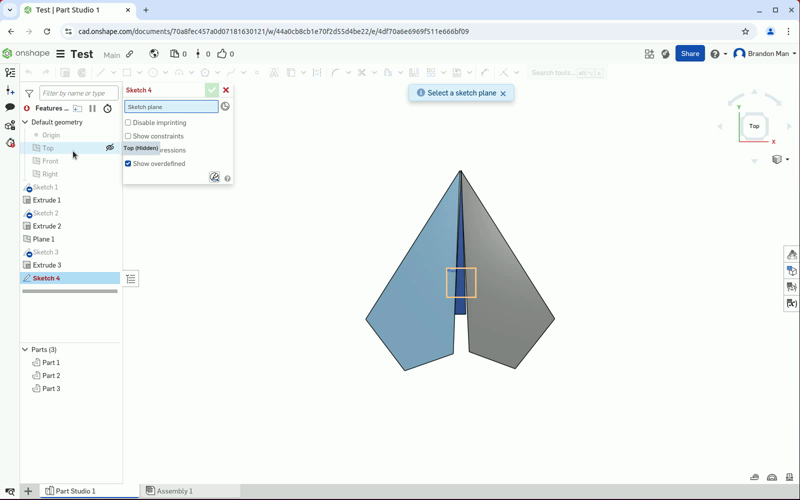
click(73, 150)
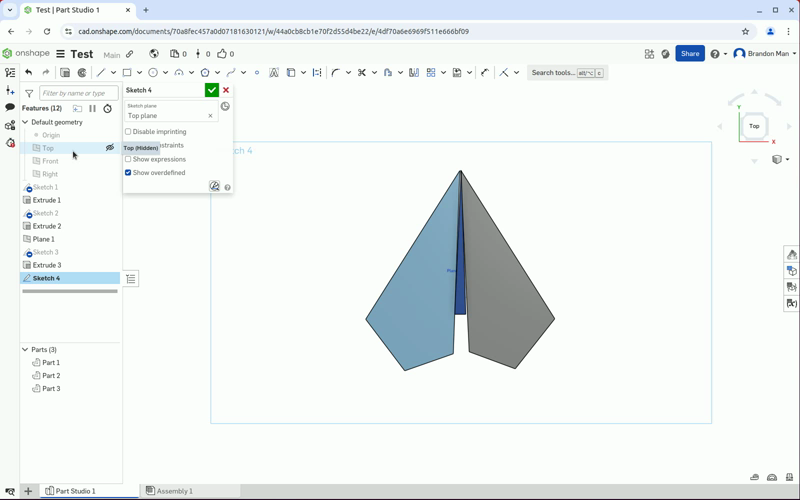
mouse_move(73, 352)
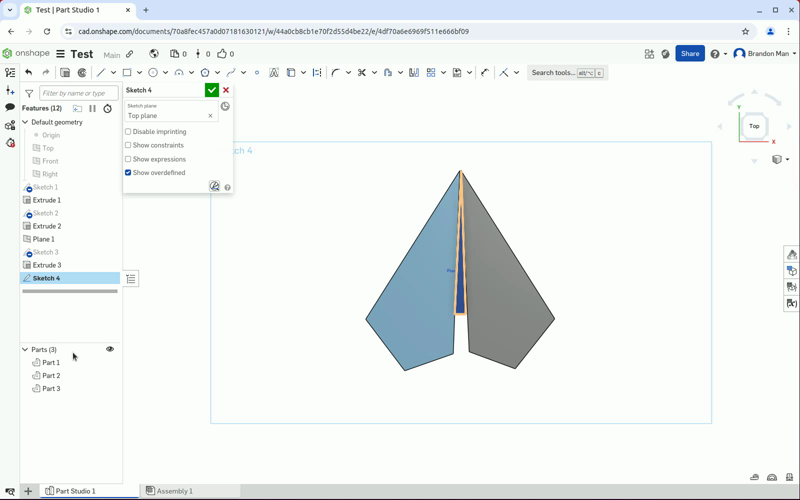
key(y)
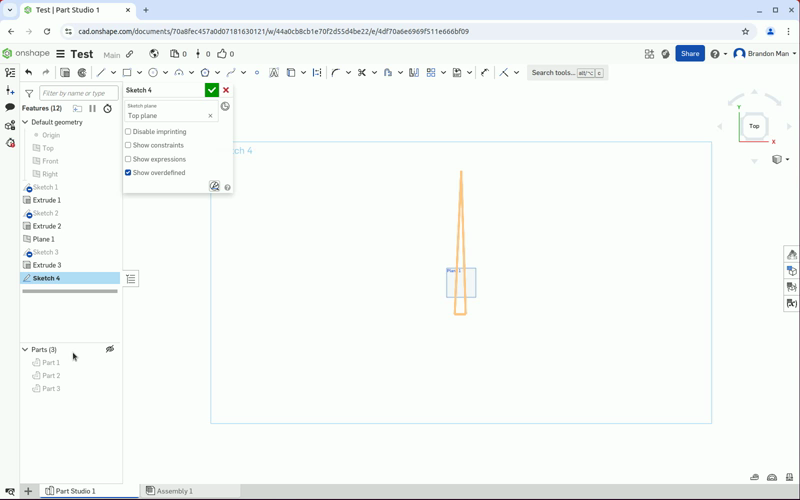
key(l)
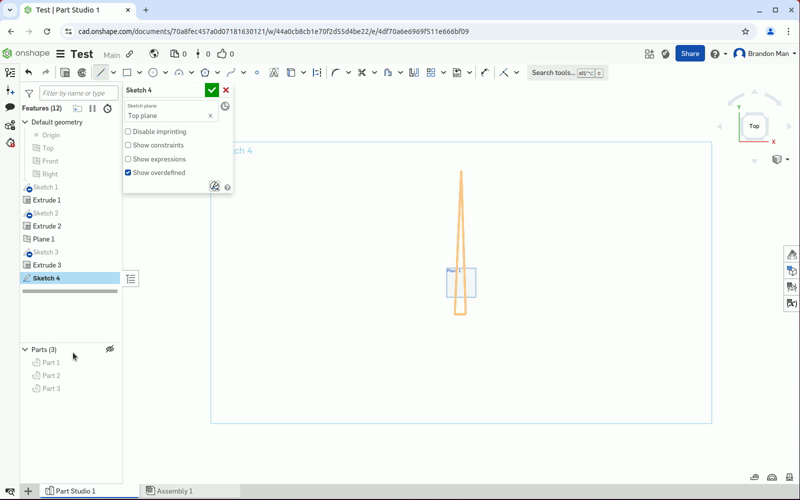
key_down(shift)
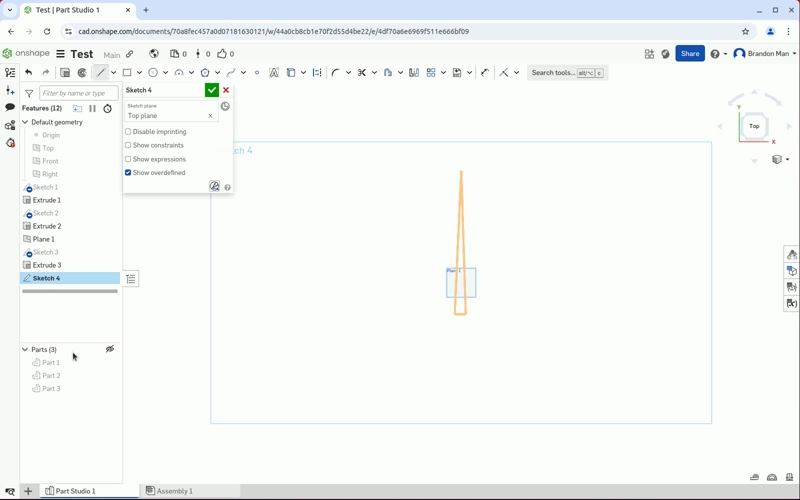
mouse_move(452, 353)
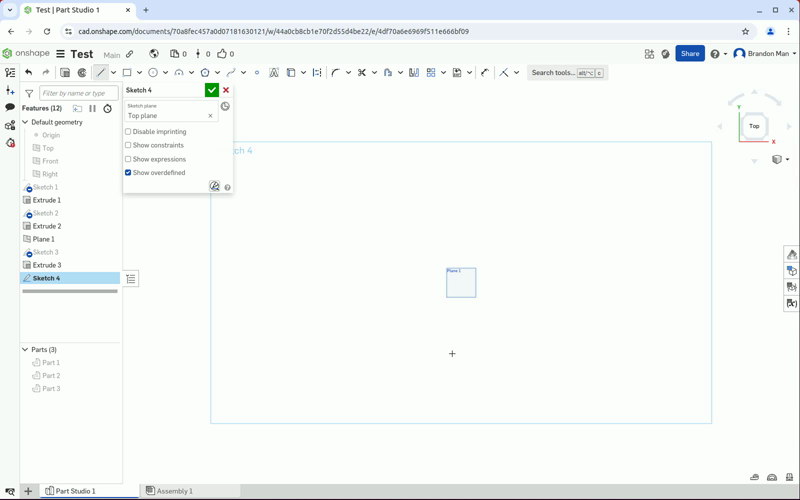
click(452, 353)
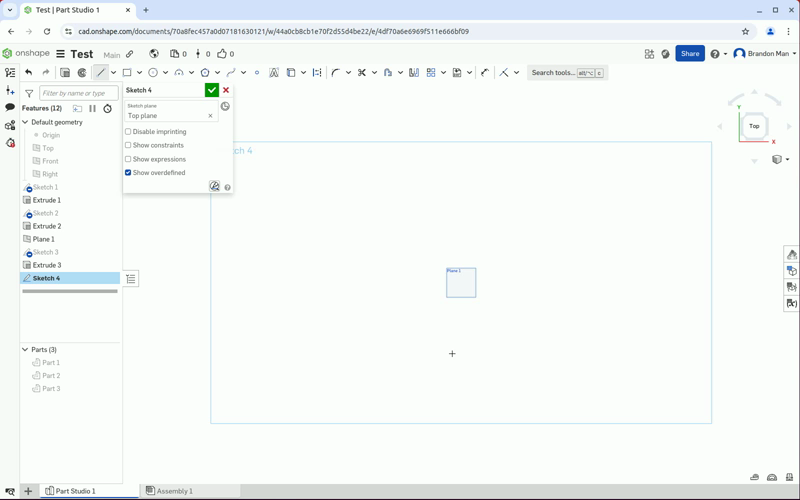
key_up(shift)
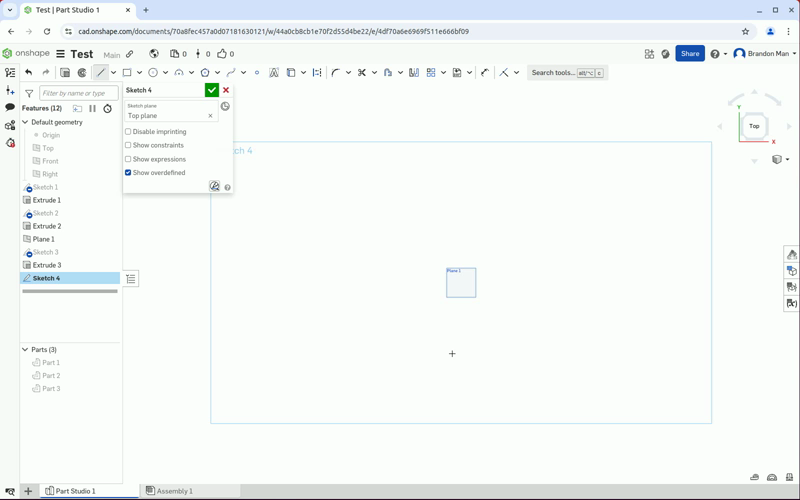
key_down(shift)
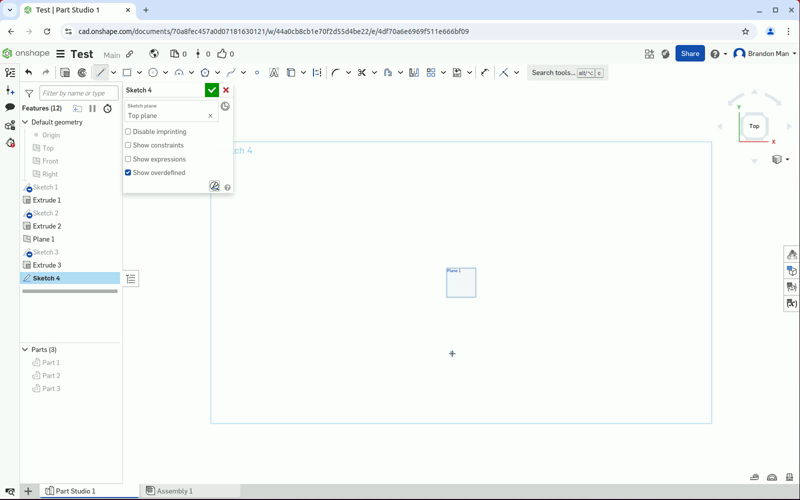
mouse_move(482, 353)
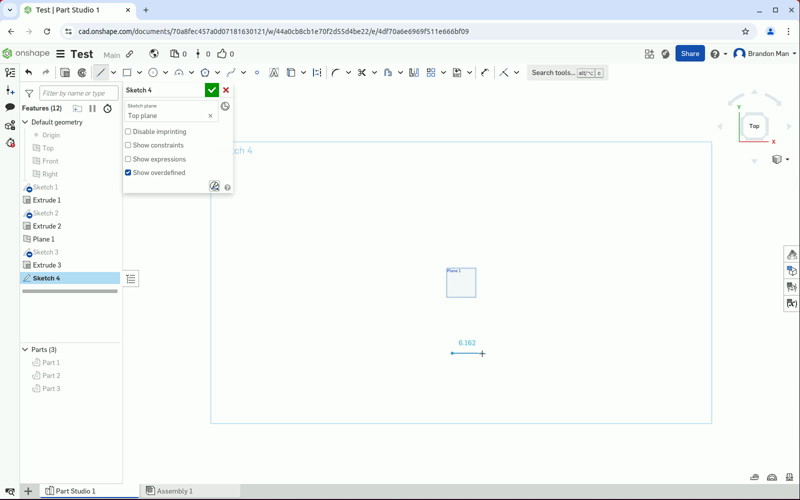
mouse_move(469, 353)
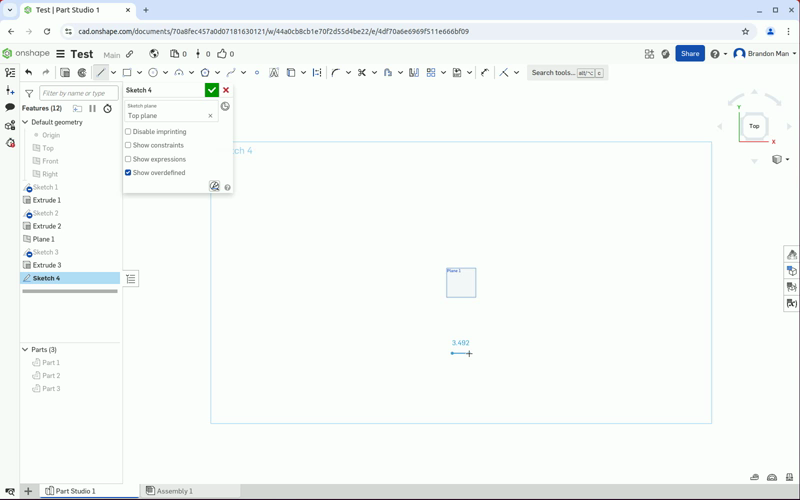
click(469, 353)
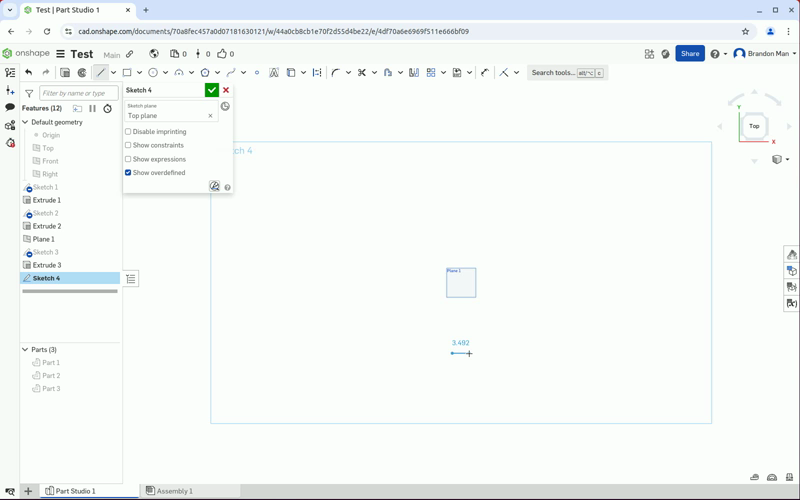
key_up(shift)
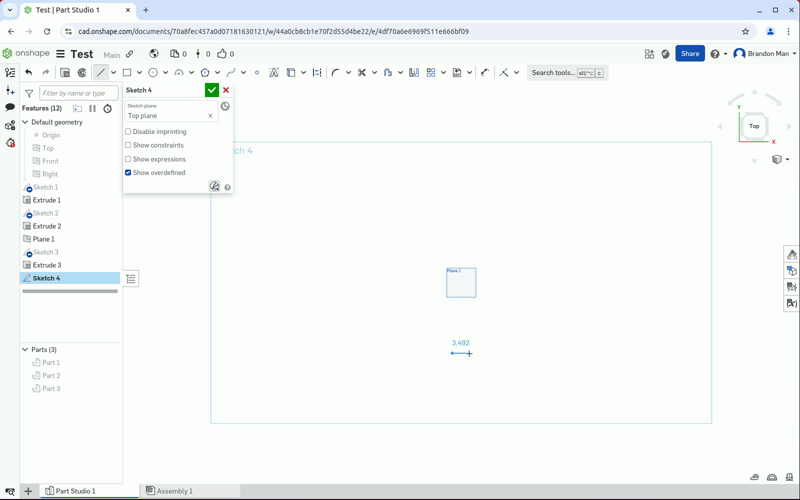
key_down(shift)
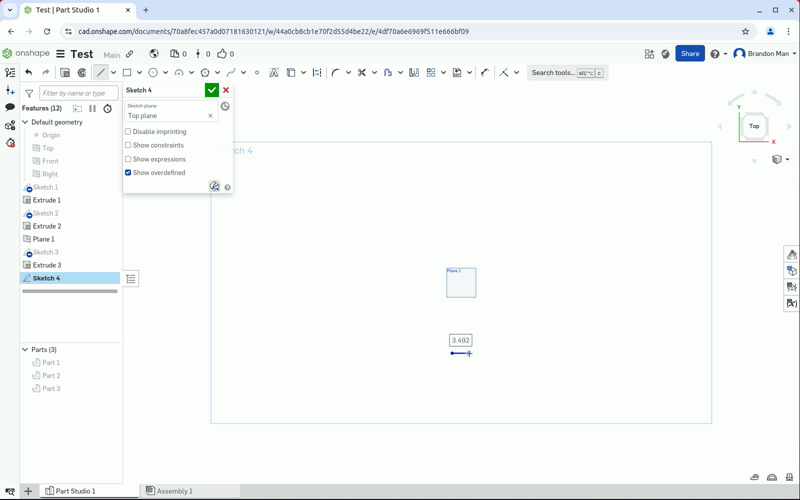
mouse_move(499, 353)
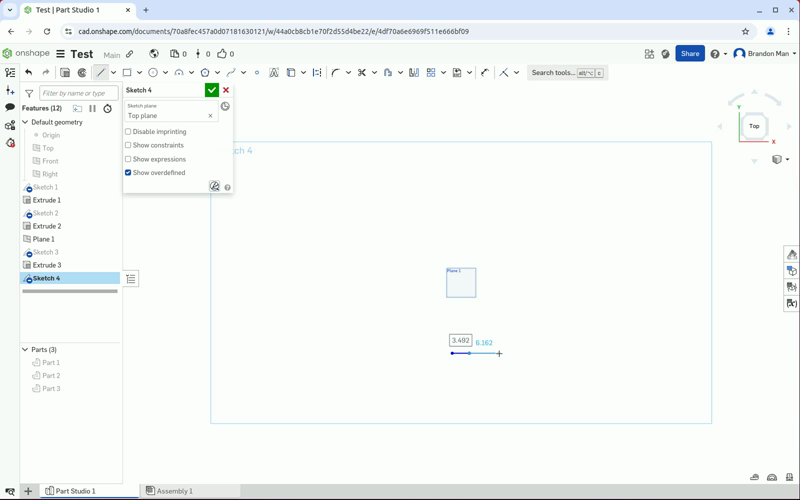
mouse_move(469, 313)
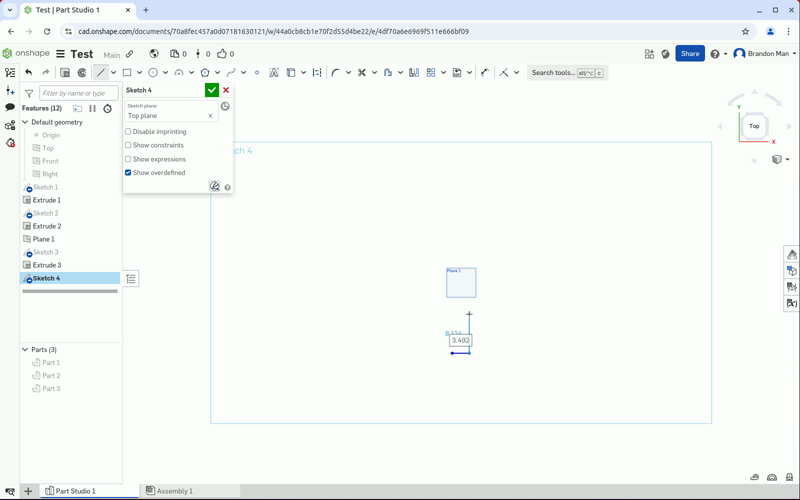
click(469, 313)
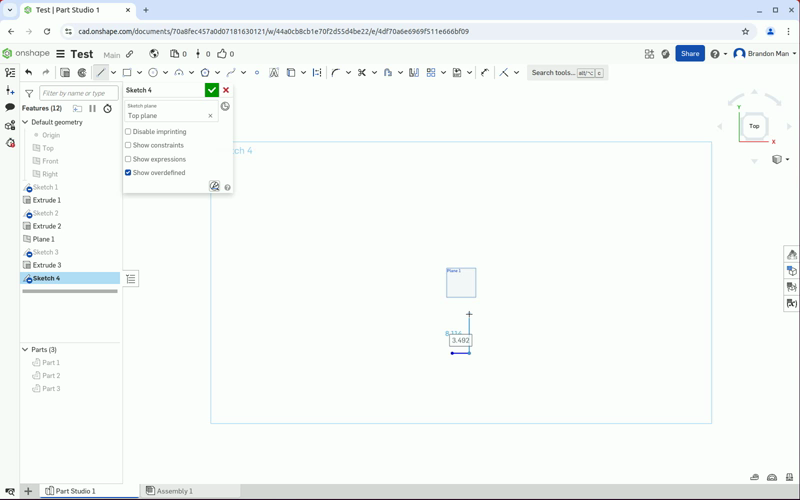
key_up(shift)
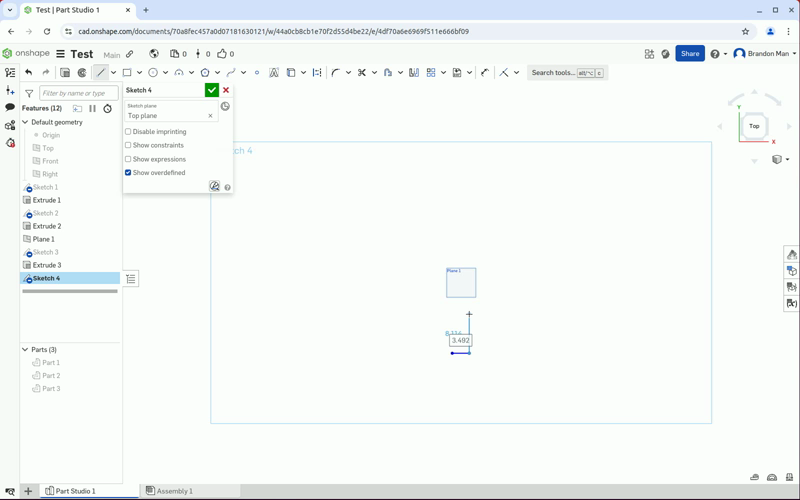
key_down(shift)
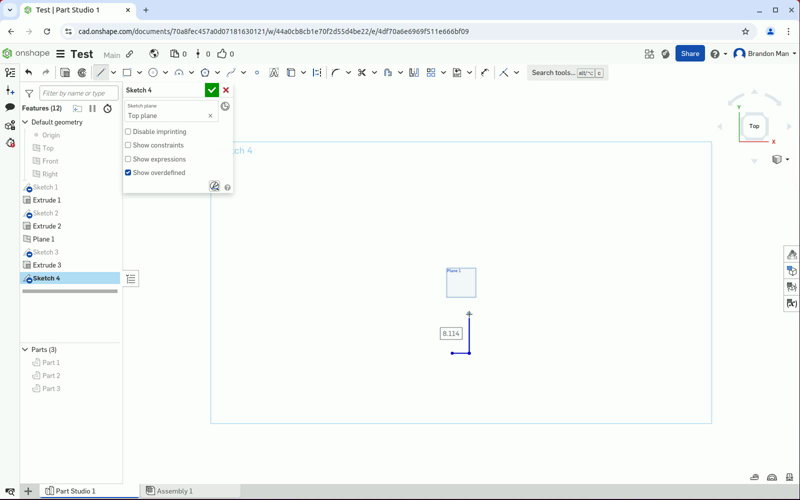
mouse_move(499, 313)
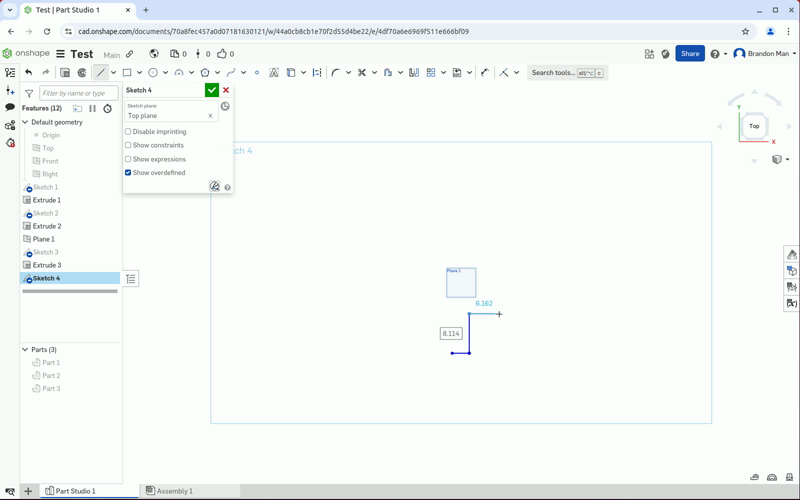
mouse_move(454, 313)
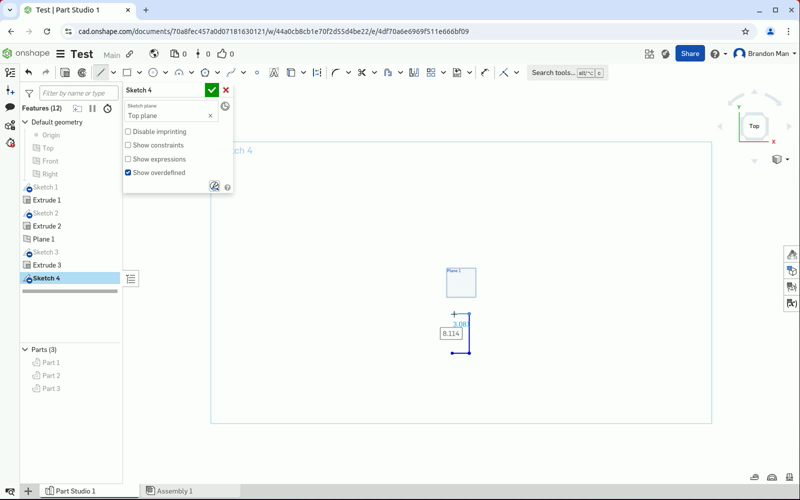
click(454, 313)
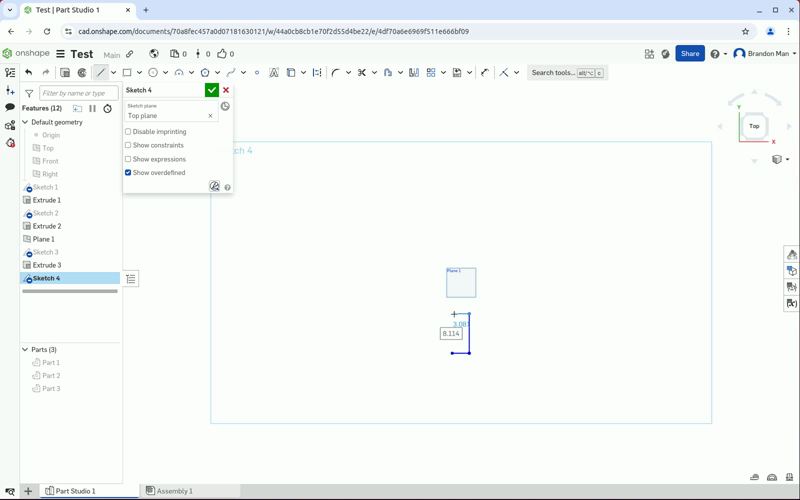
key_up(shift)
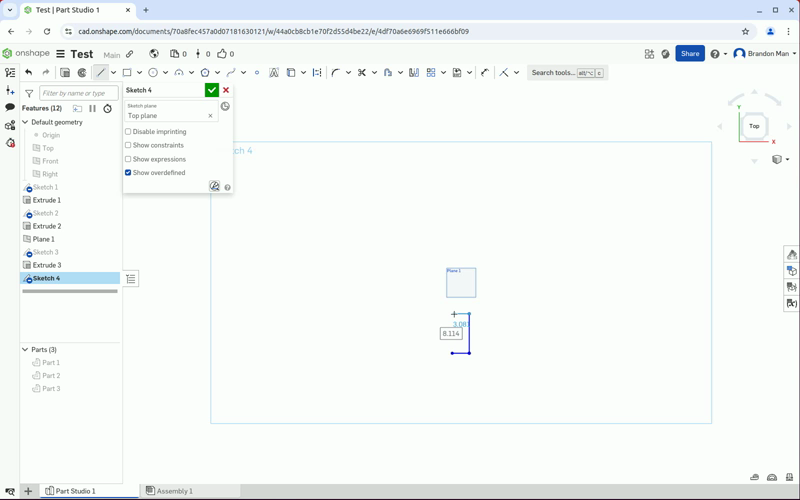
mouse_move(484, 313)
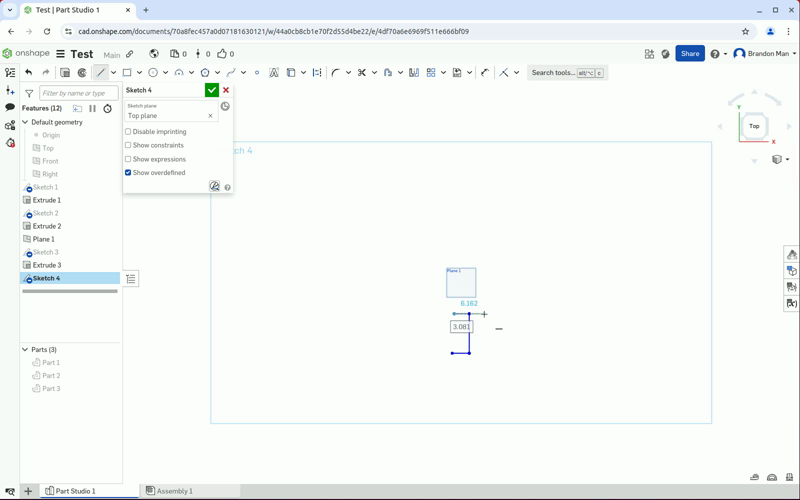
key_down(shift)
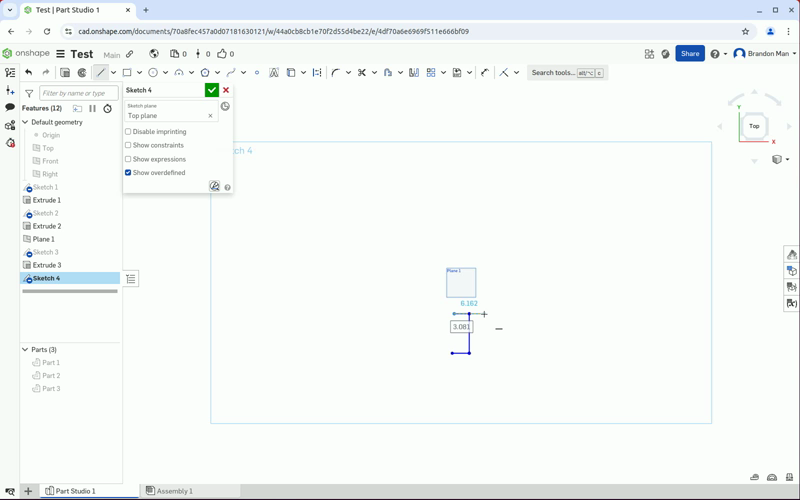
mouse_move(452, 353)
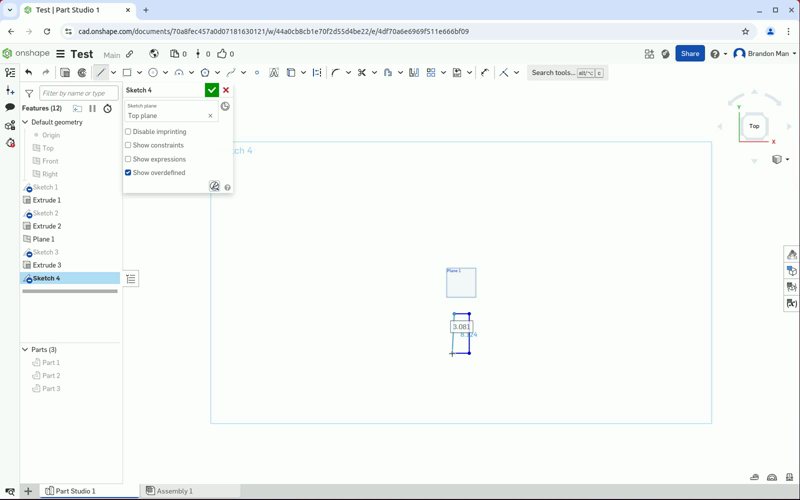
key_up(shift)
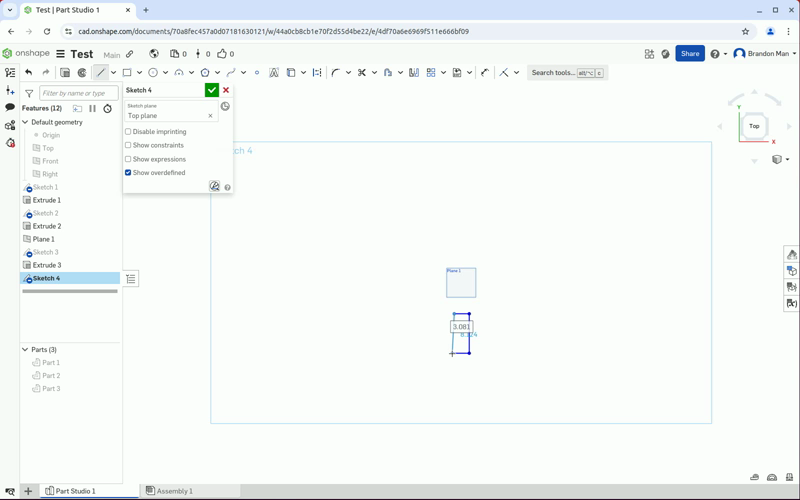
click(452, 353)
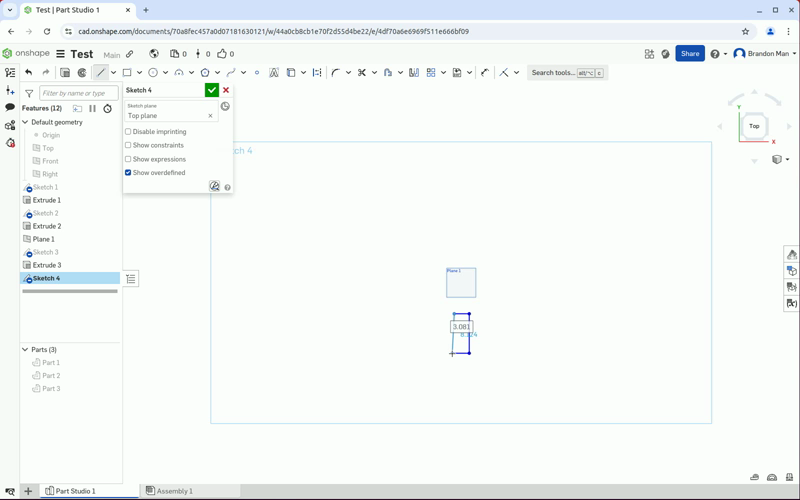
key(esc)
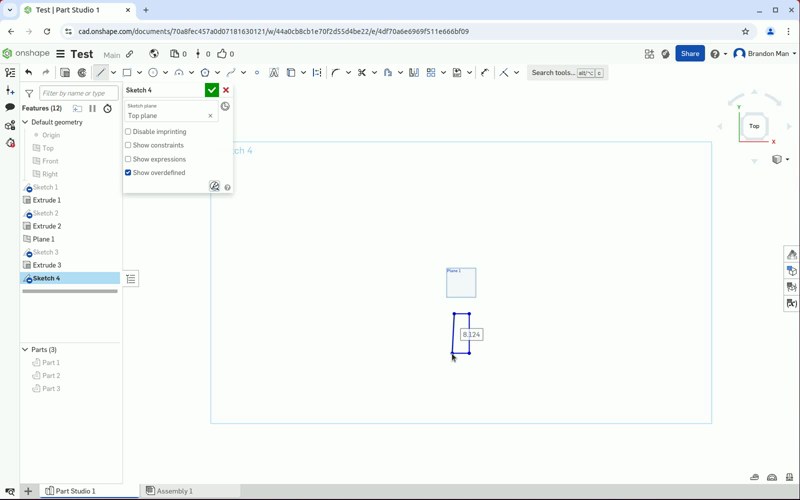
mouse_move(462, 321)
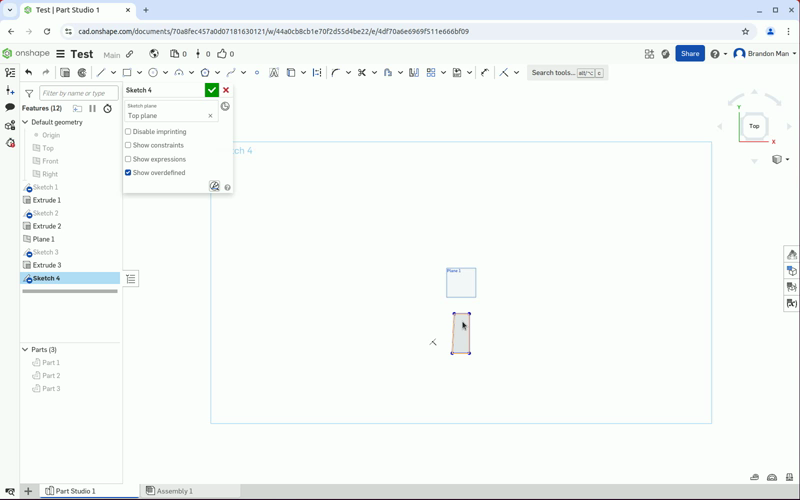
scroll(6)
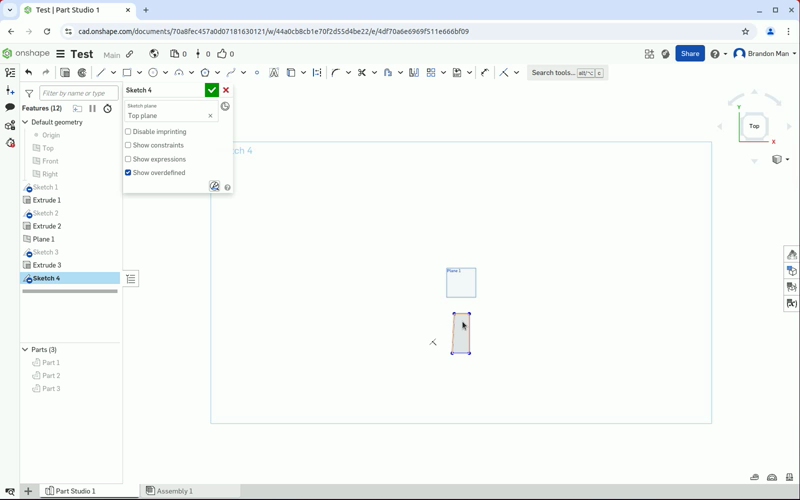
scroll(6)
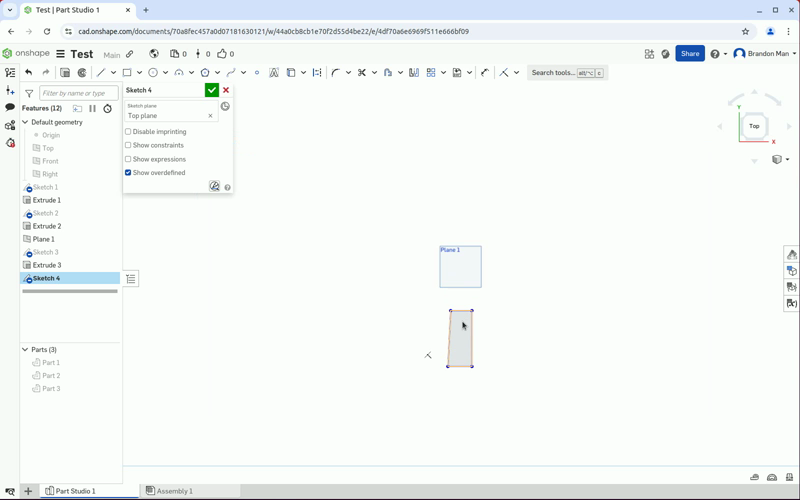
scroll(6)
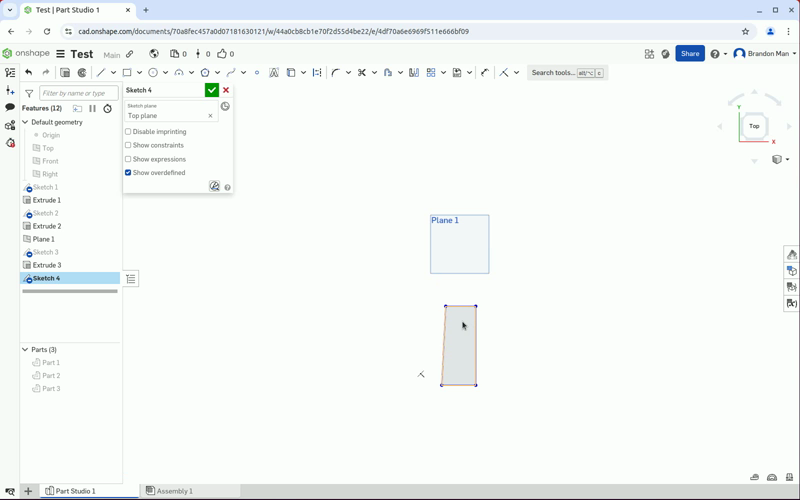
scroll(6)
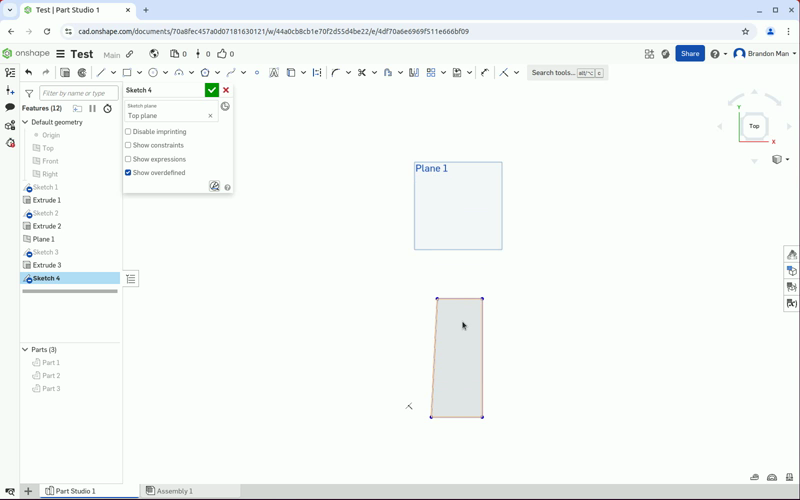
scroll(6)
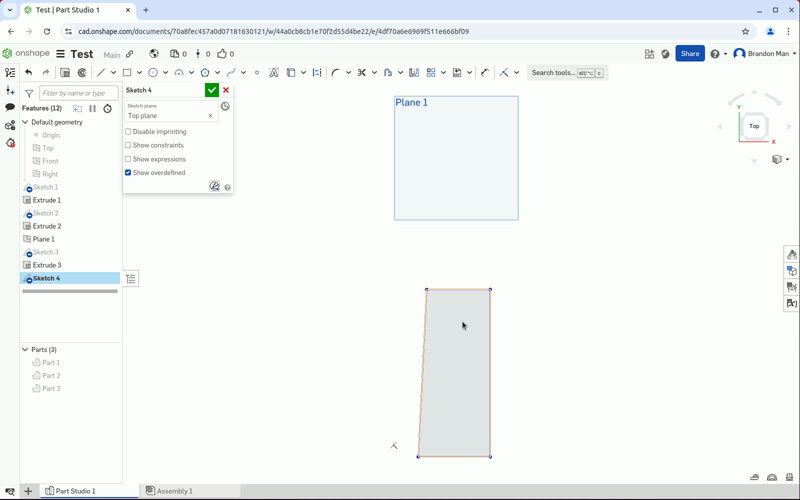
scroll(6)
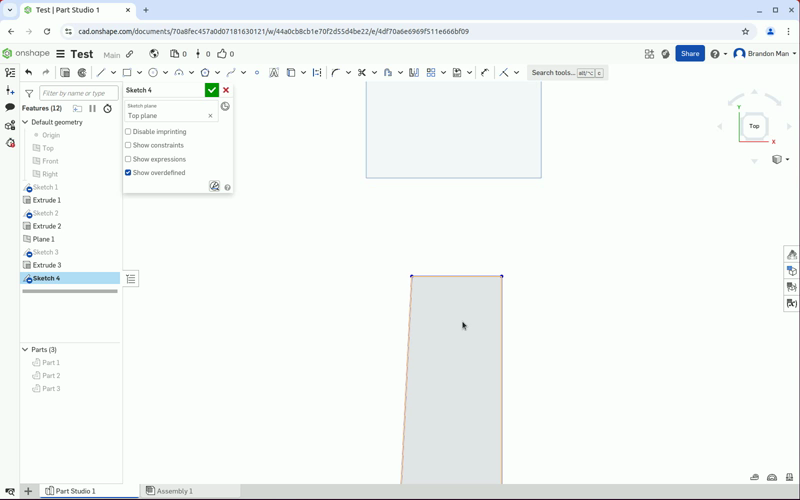
scroll(6)
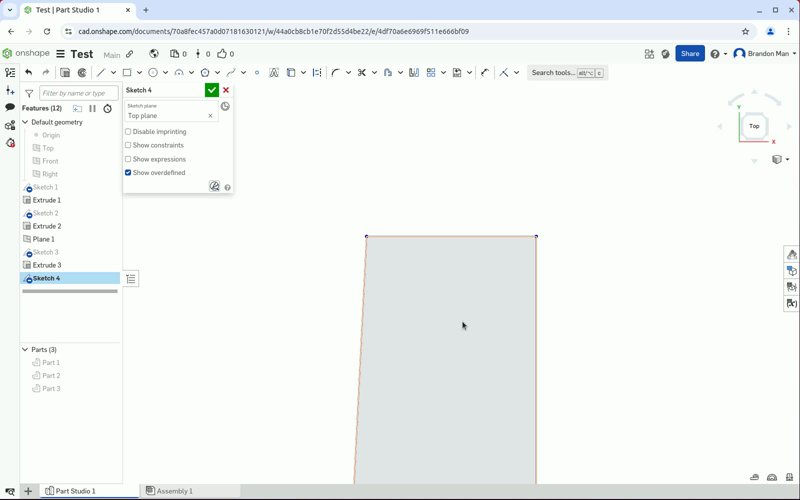
click(462, 321)
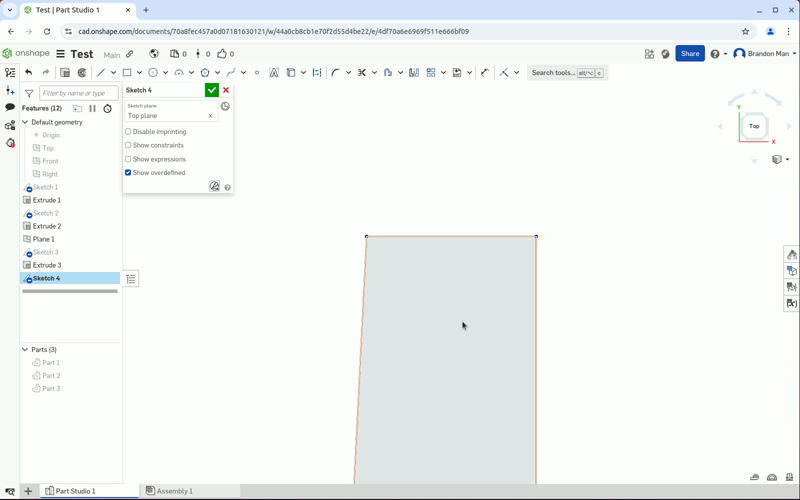
scroll(-6)
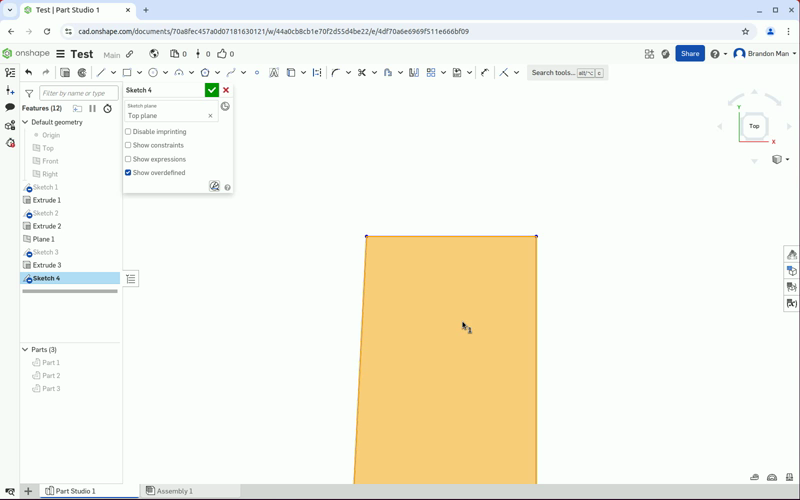
scroll(-6)
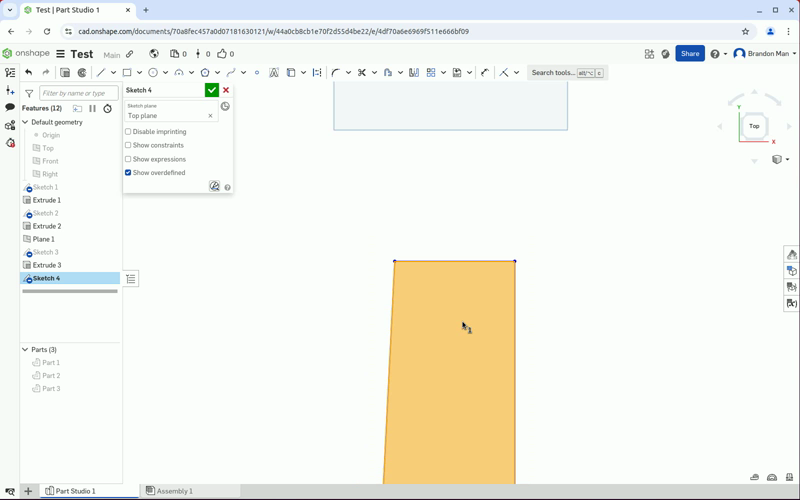
scroll(-6)
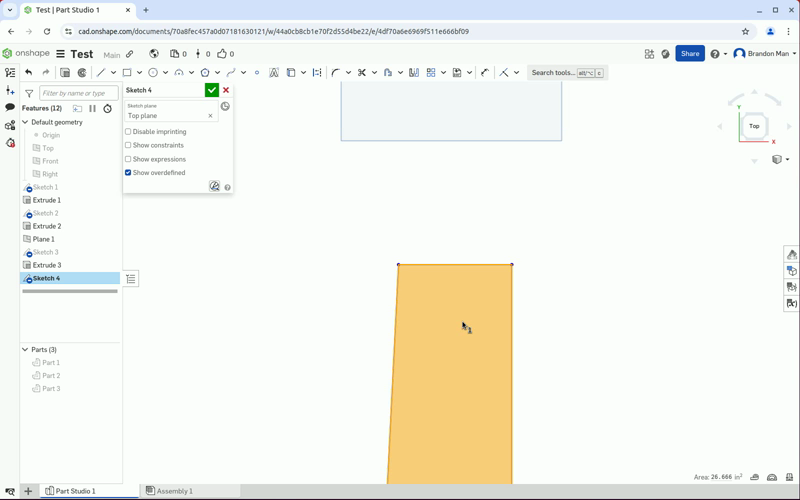
scroll(-6)
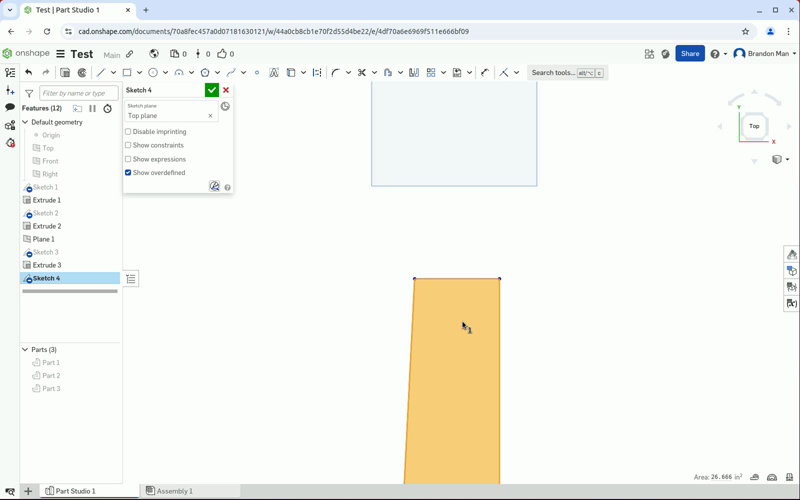
scroll(-6)
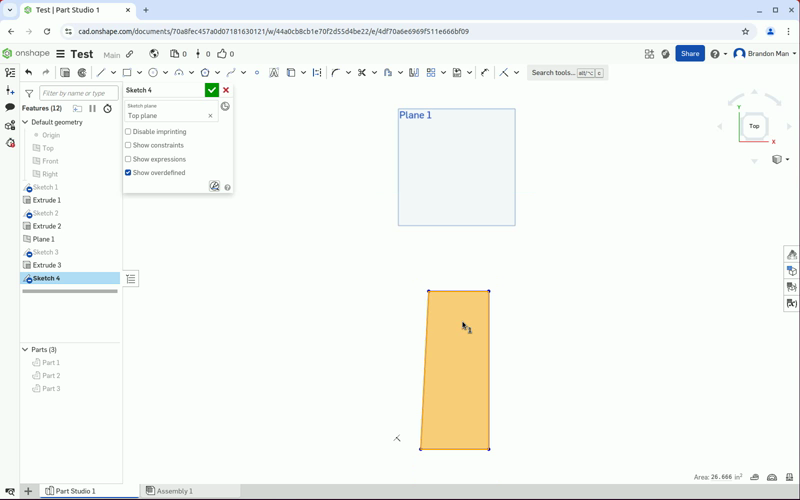
scroll(-6)
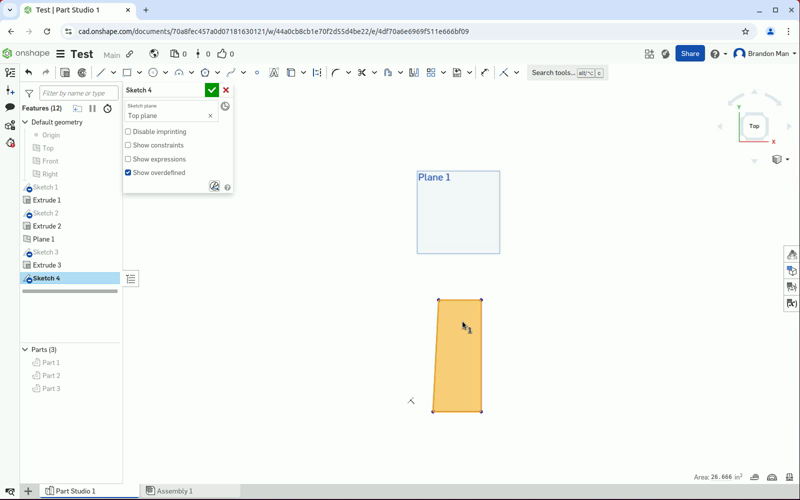
scroll(-6)
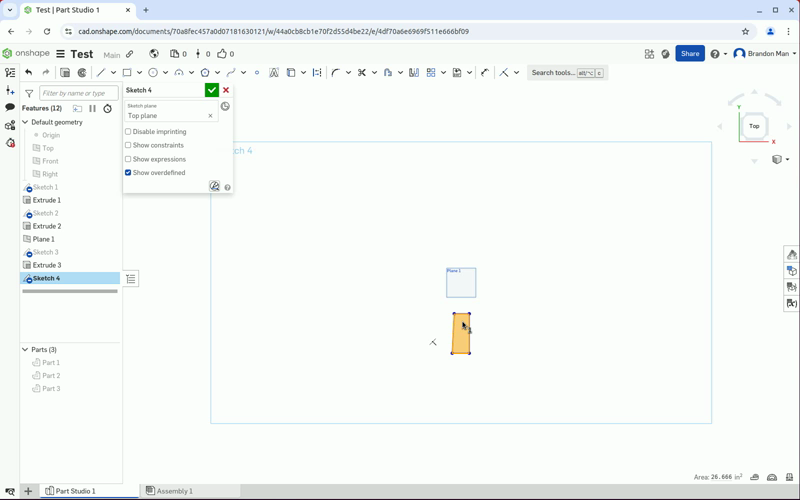
mouse_move(73, 352)
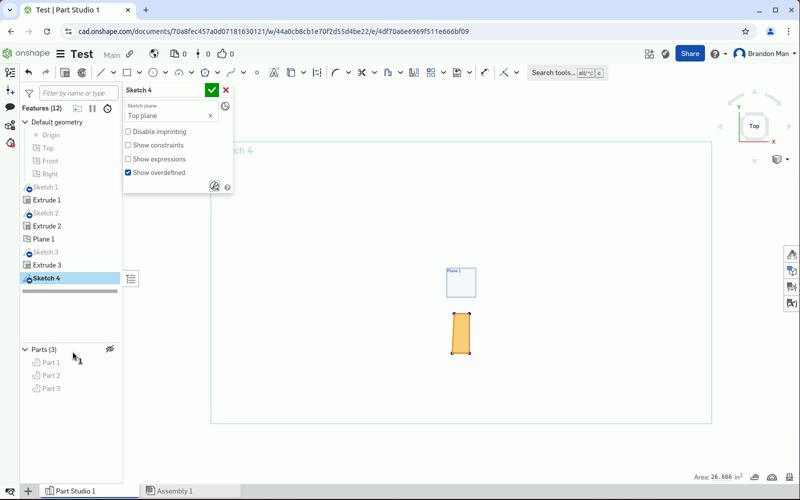
key(shift+y)
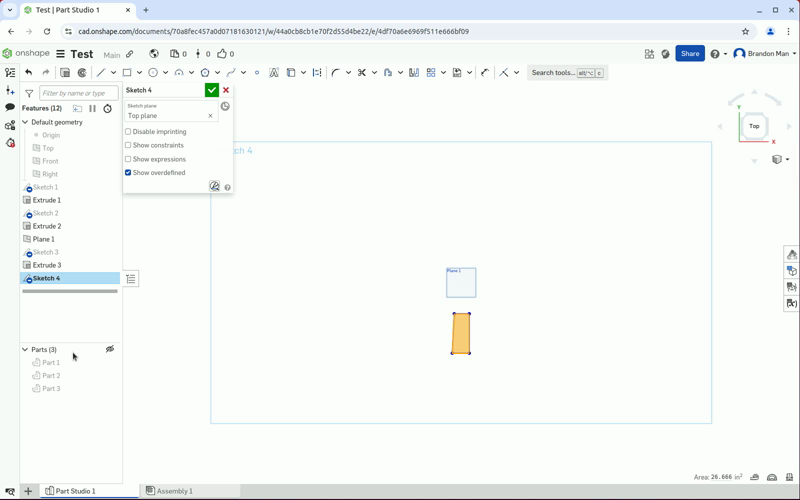
key(shift+e)
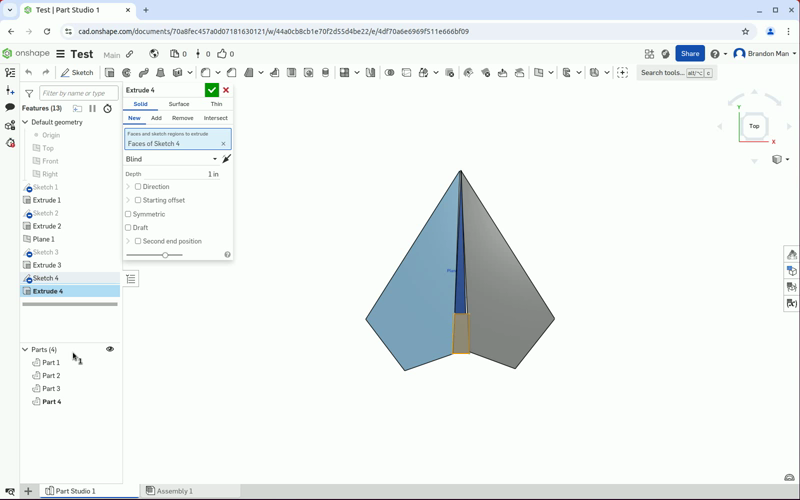
mouse_move(143, 106)
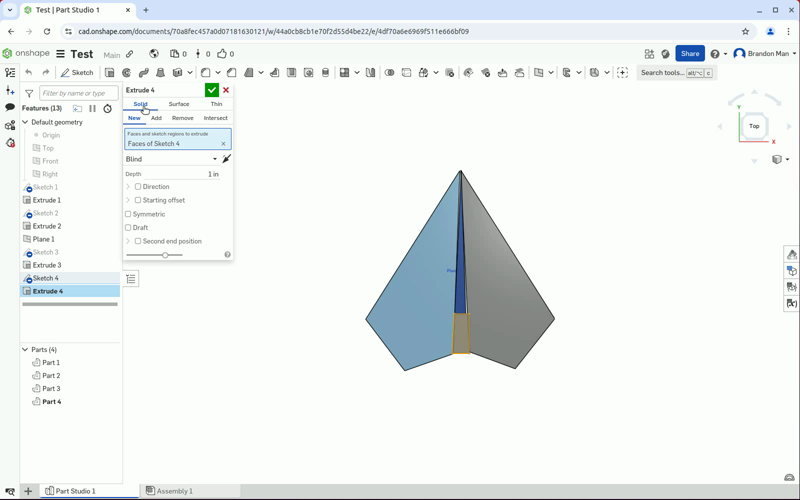
click(143, 106)
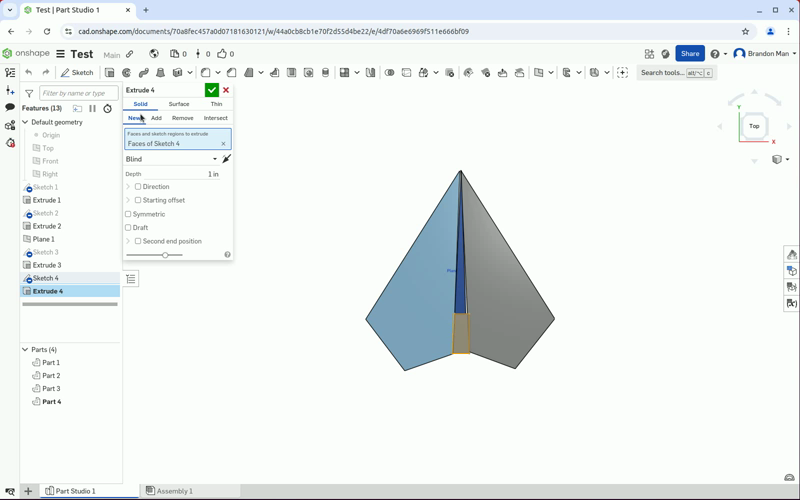
mouse_move(137, 120)
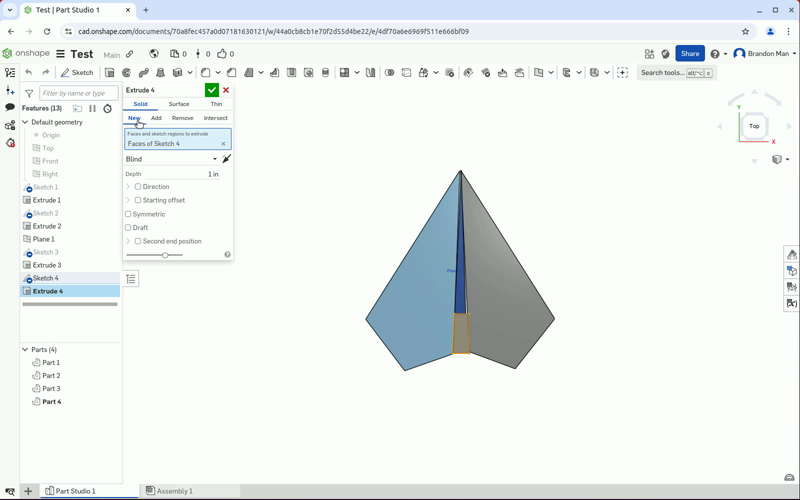
click(137, 120)
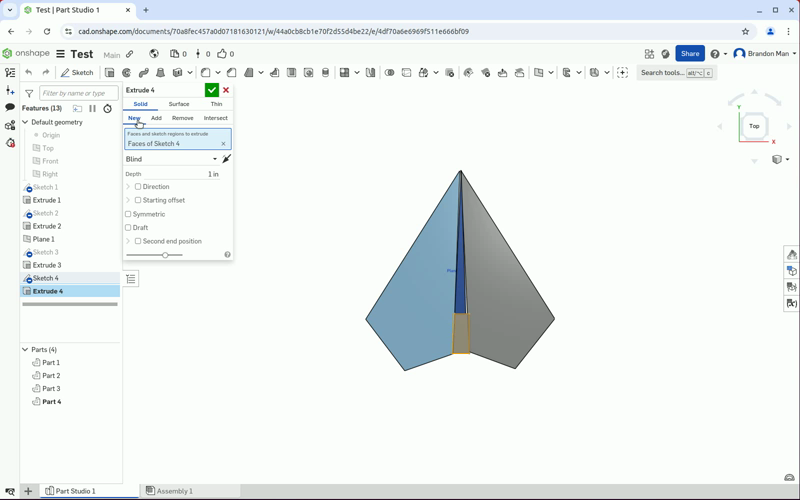
key(tab, 4)
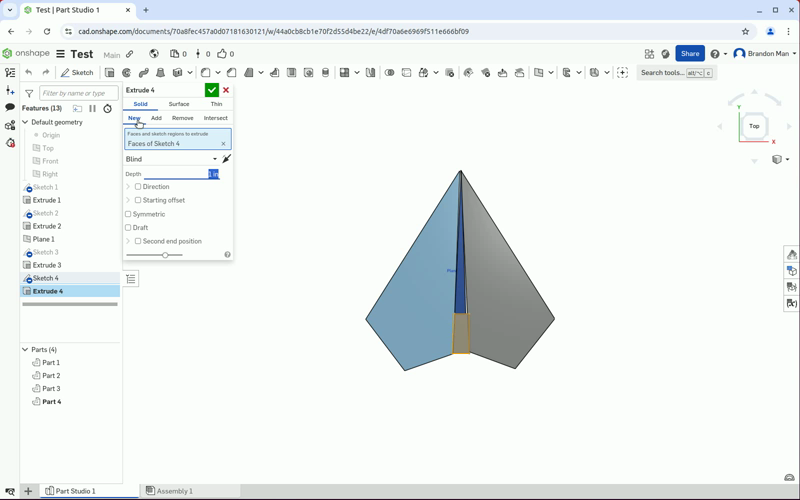
text(0.722)
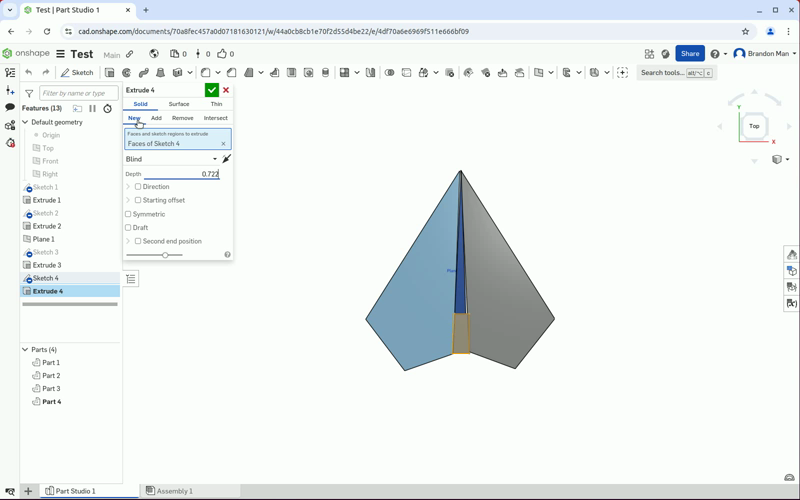
key(enter)
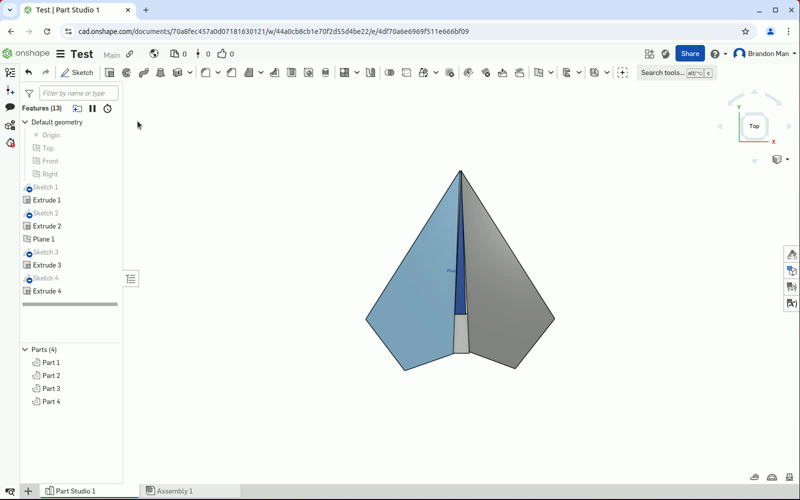
key(shift+h)
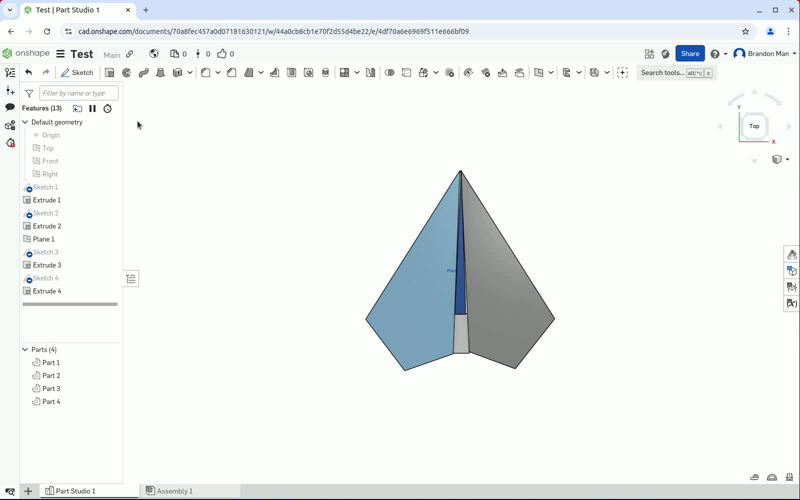
key(shift+h)
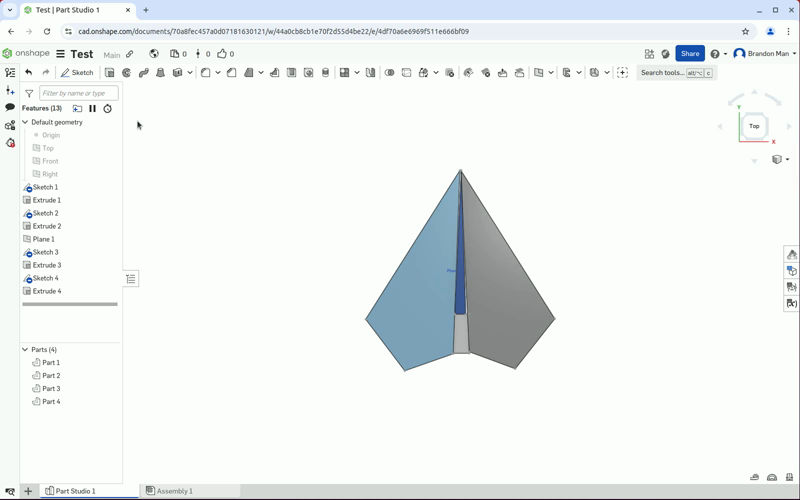
key(shift+7)
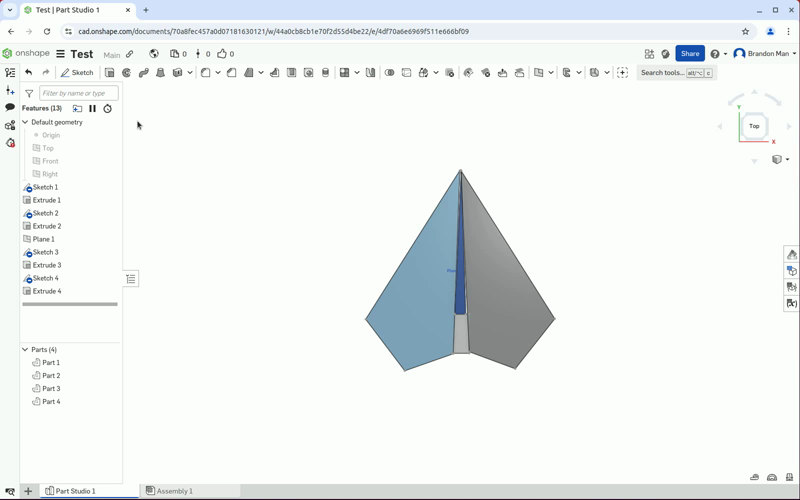
key(up, 3)
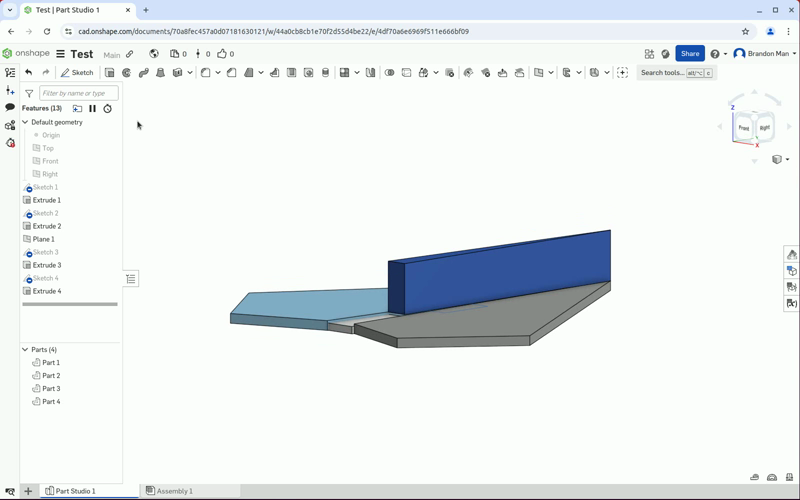
key(left, 3)
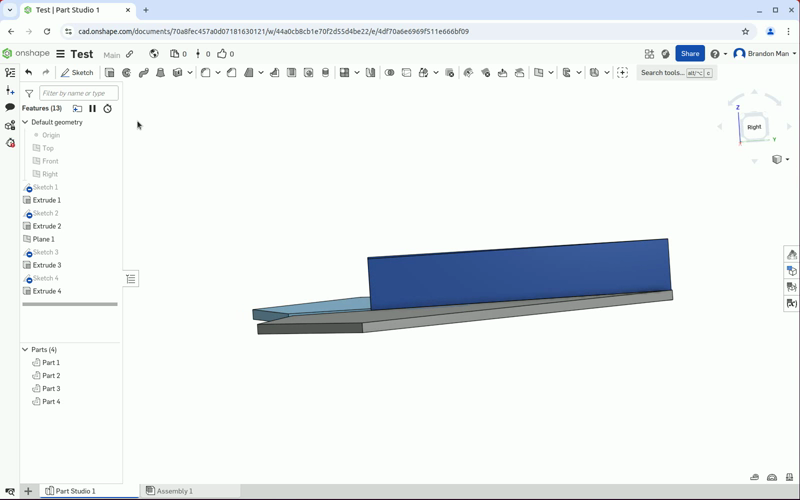
key(right, 3)
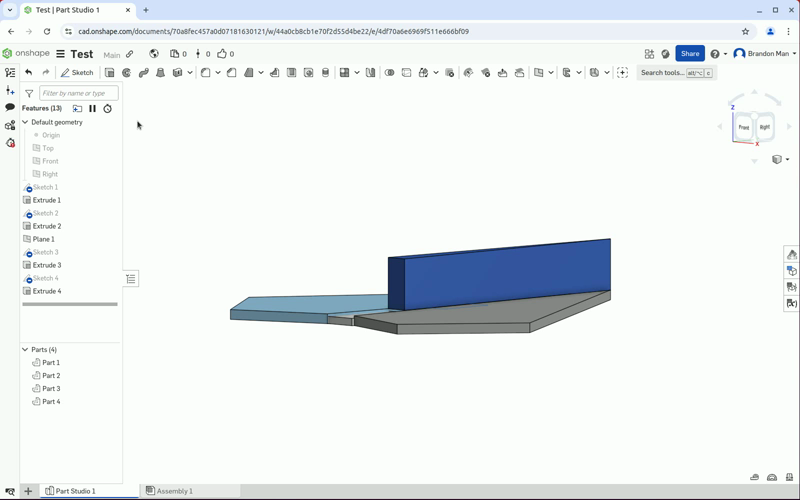
key(down, 3)
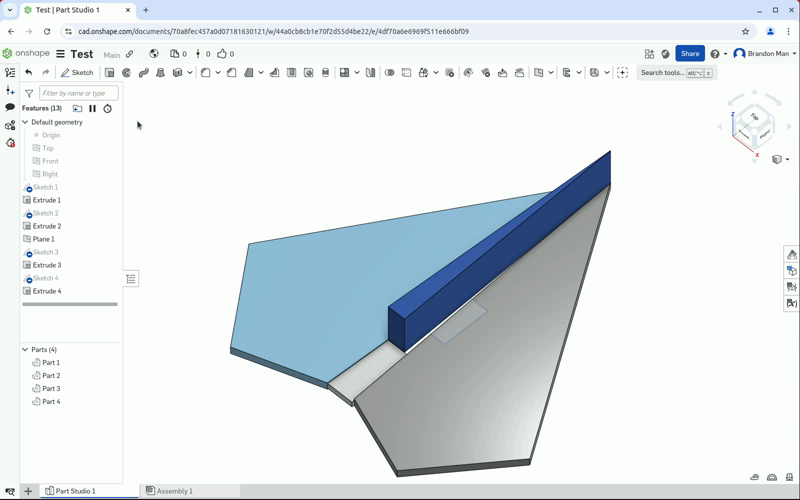
mouse_move(73, 189)
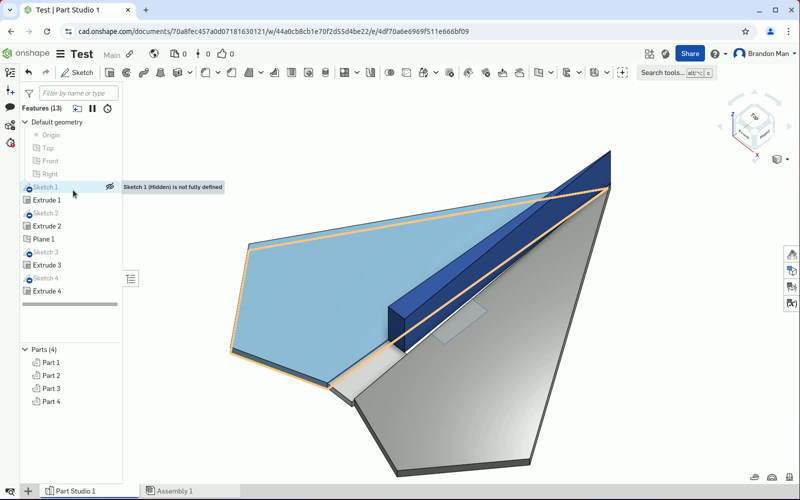
click(73, 189)